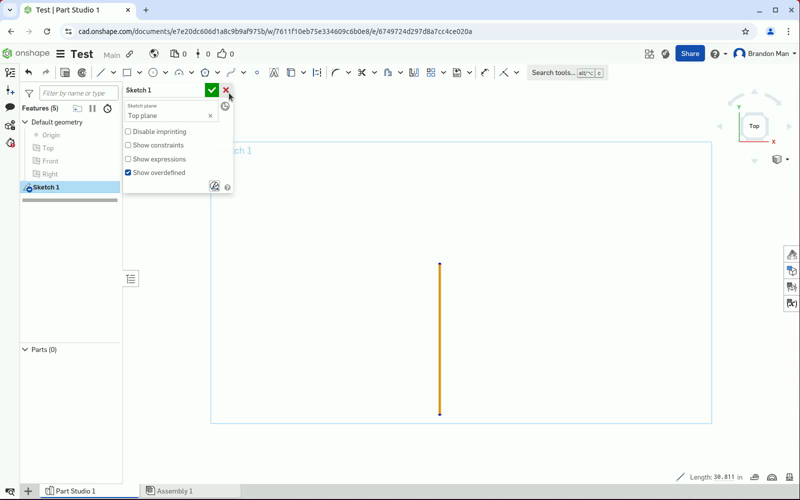
key(shift+h)
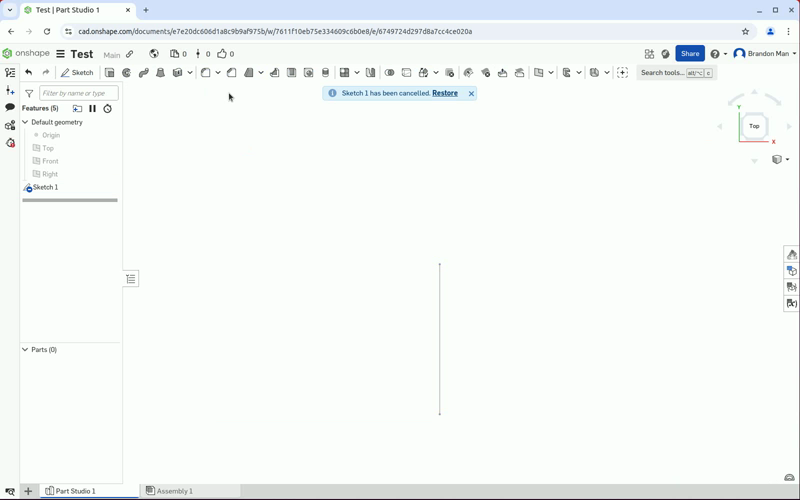
key(shift+s)
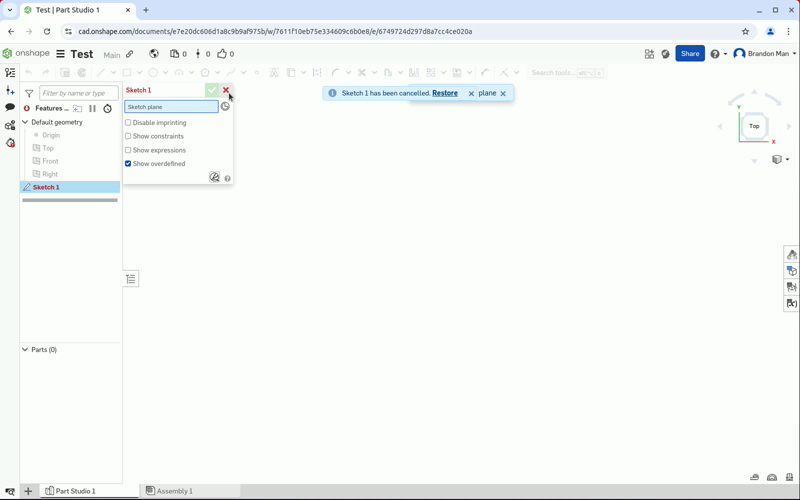
mouse_move(73, 150)
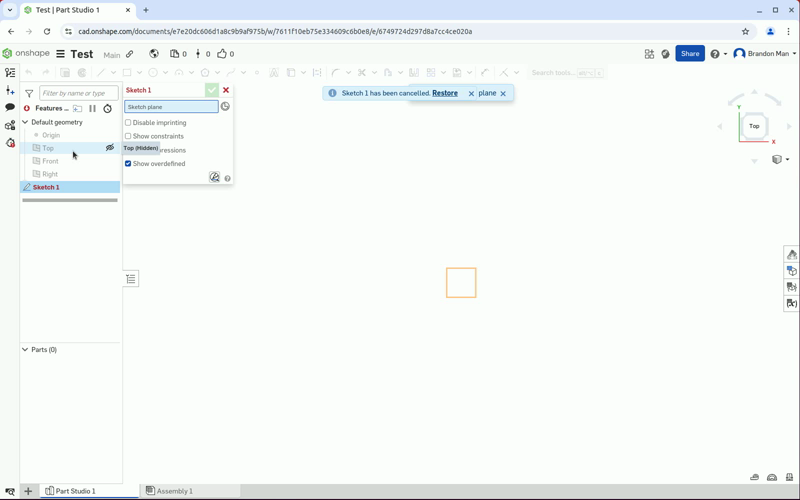
click(73, 150)
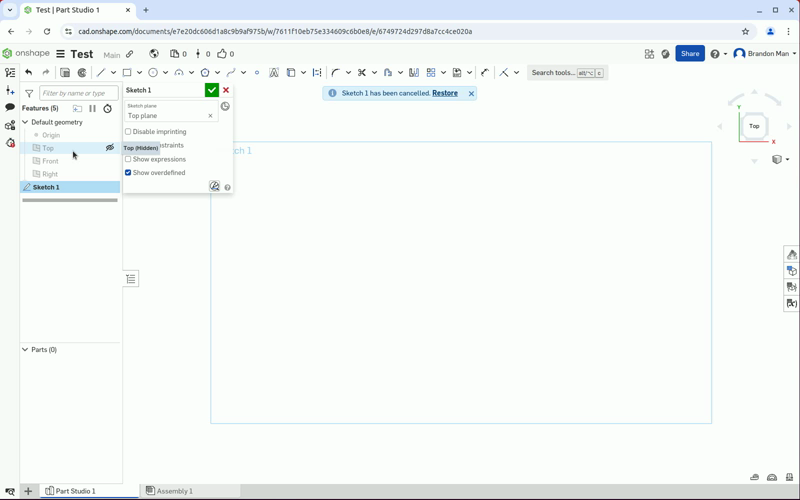
mouse_move(73, 352)
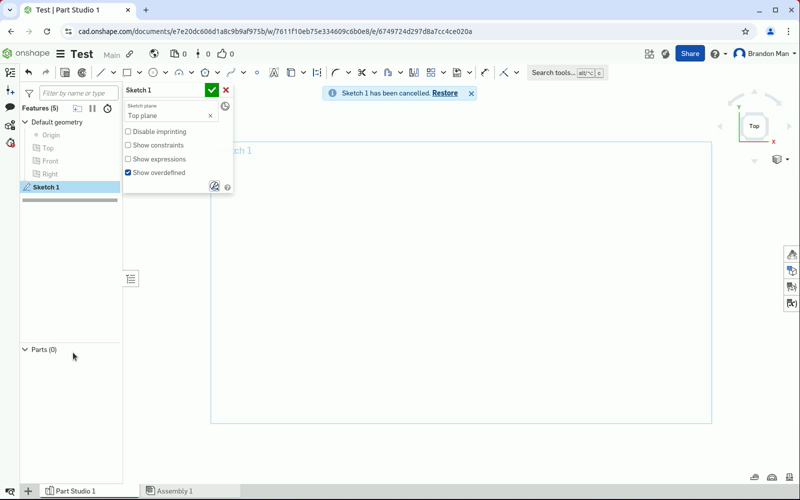
key(y)
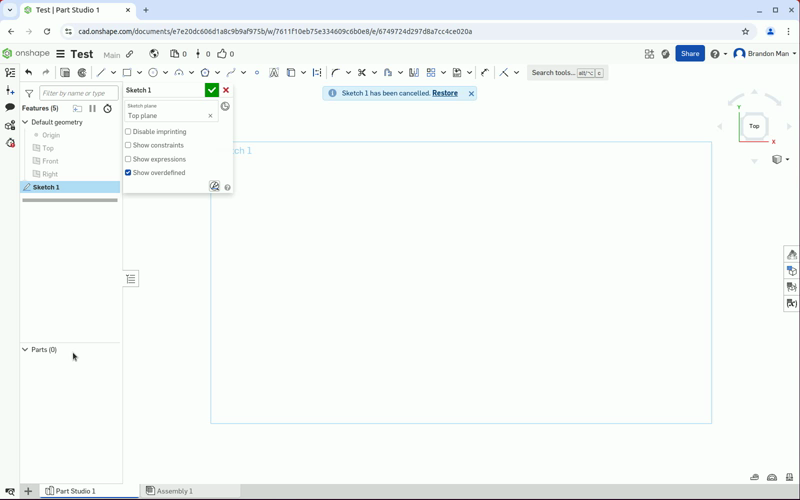
key(l)
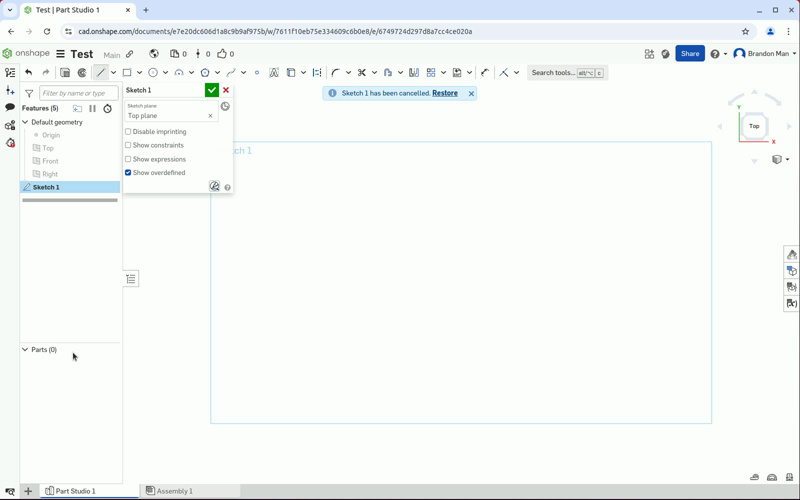
key_down(shift)
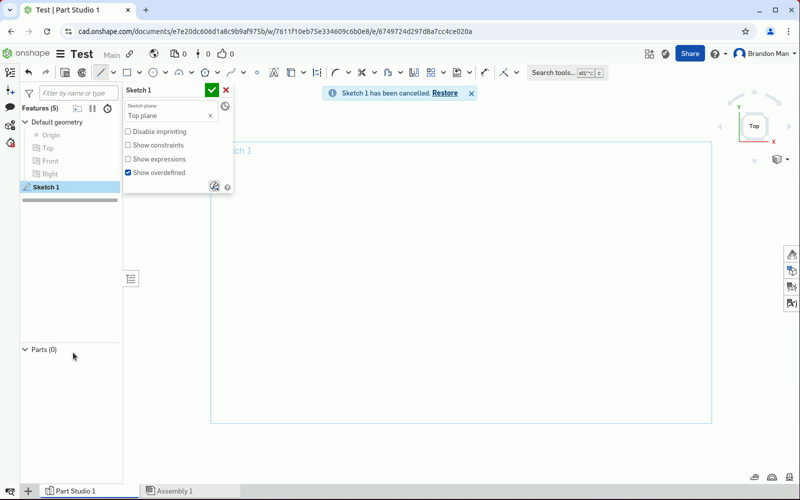
mouse_move(426, 328)
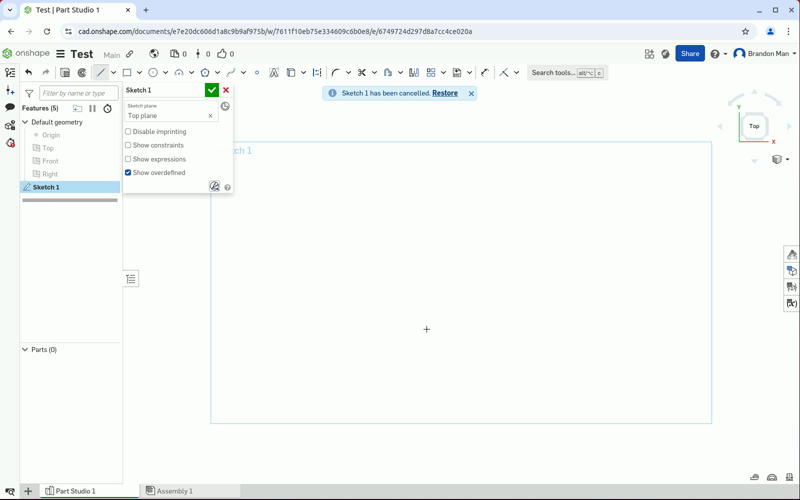
click(426, 328)
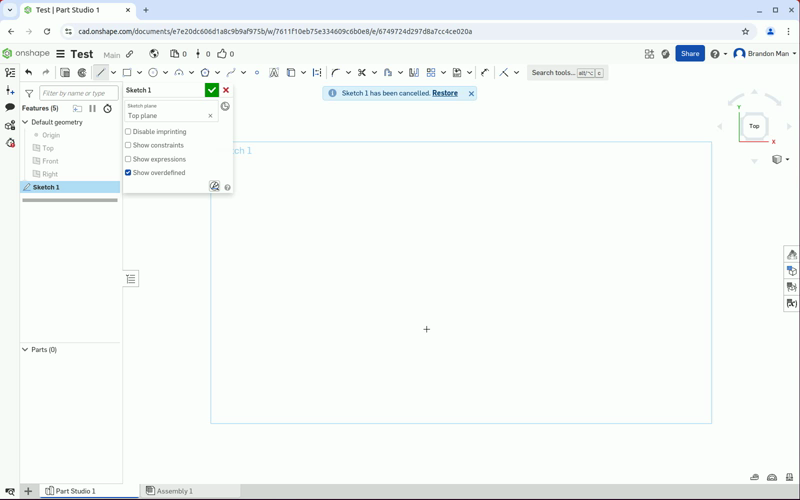
key_up(shift)
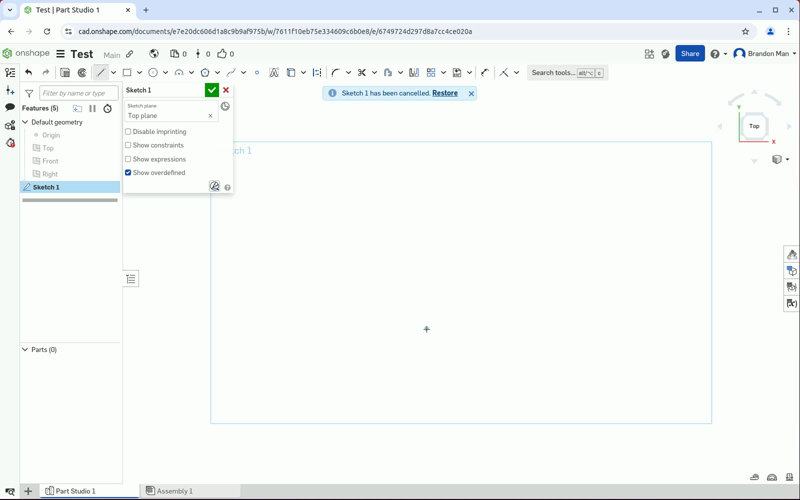
key_down(shift)
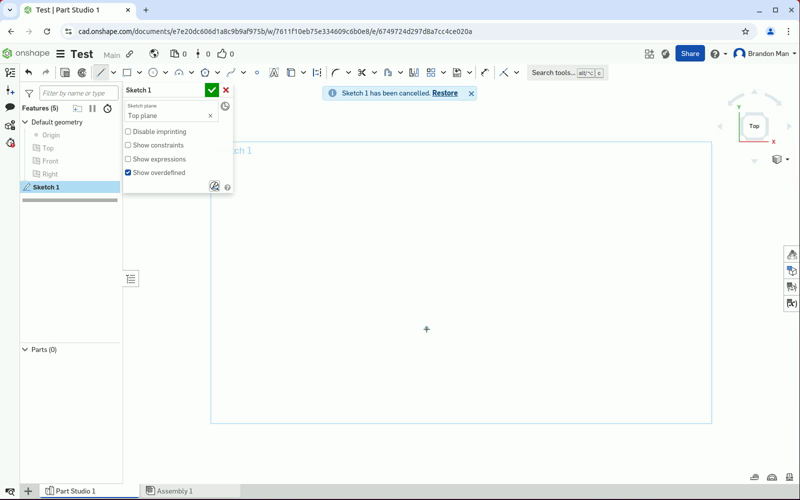
mouse_move(456, 328)
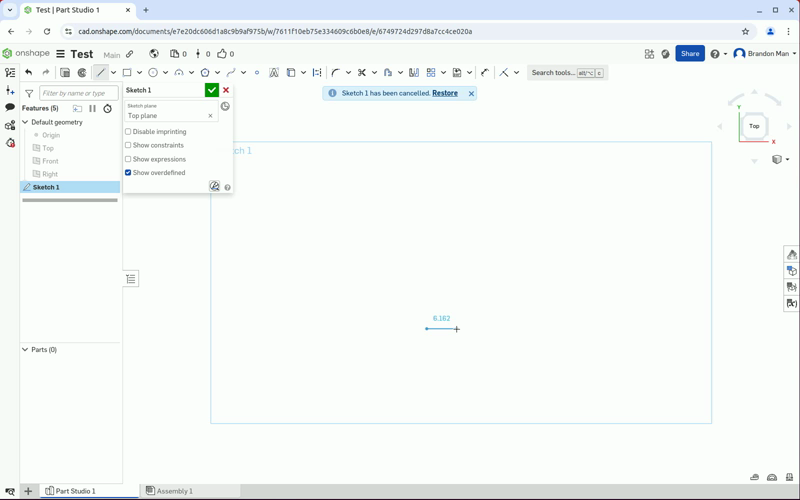
mouse_move(442, 328)
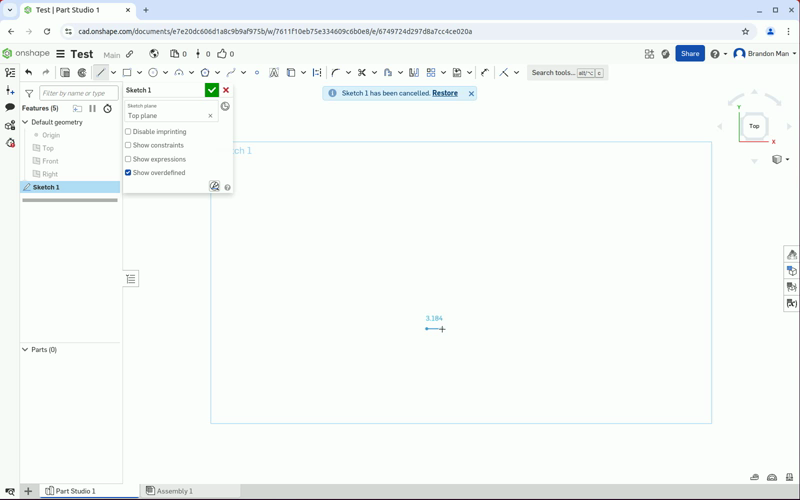
click(442, 328)
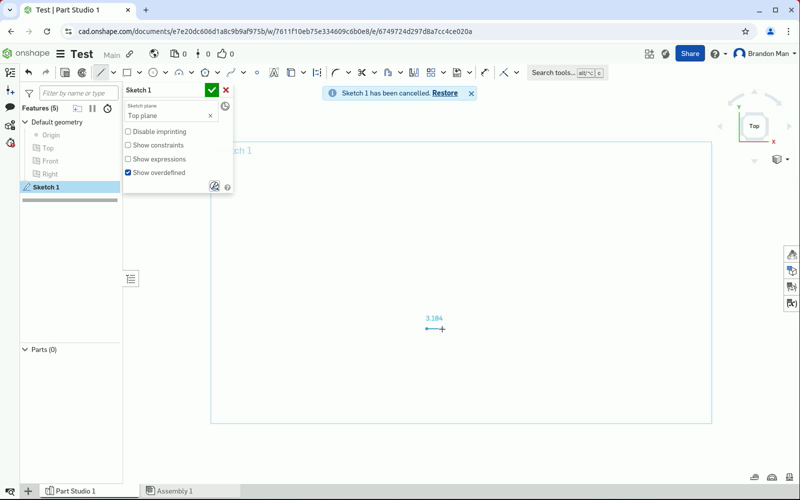
key_up(shift)
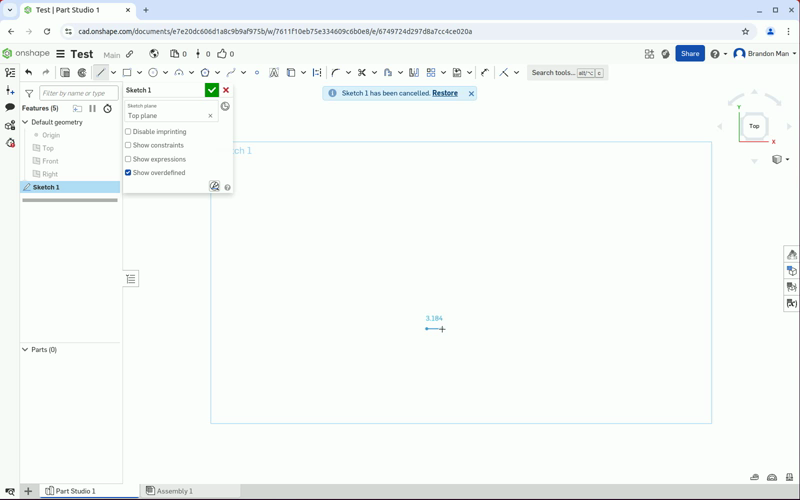
key_down(shift)
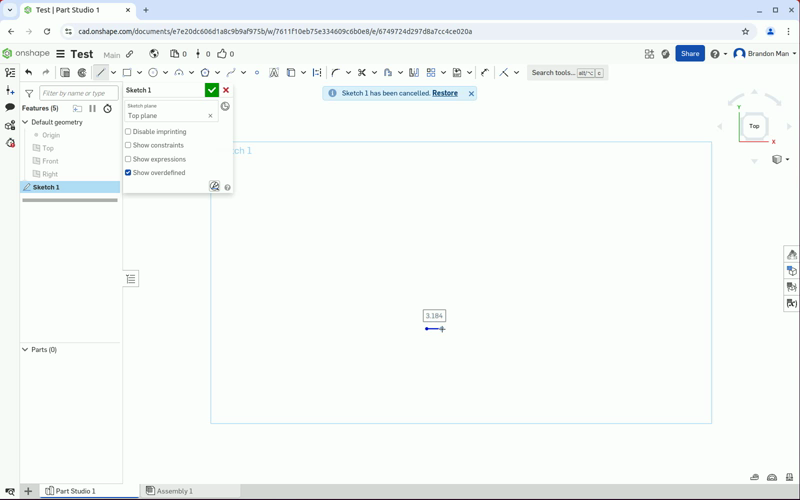
mouse_move(472, 328)
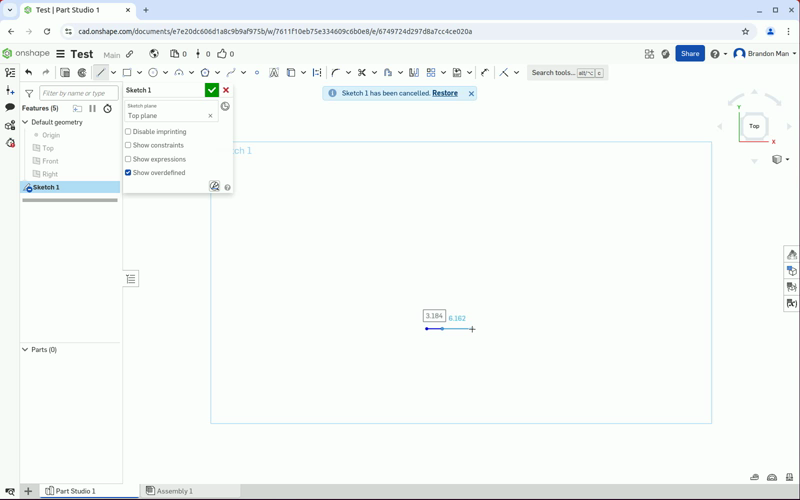
mouse_move(480, 328)
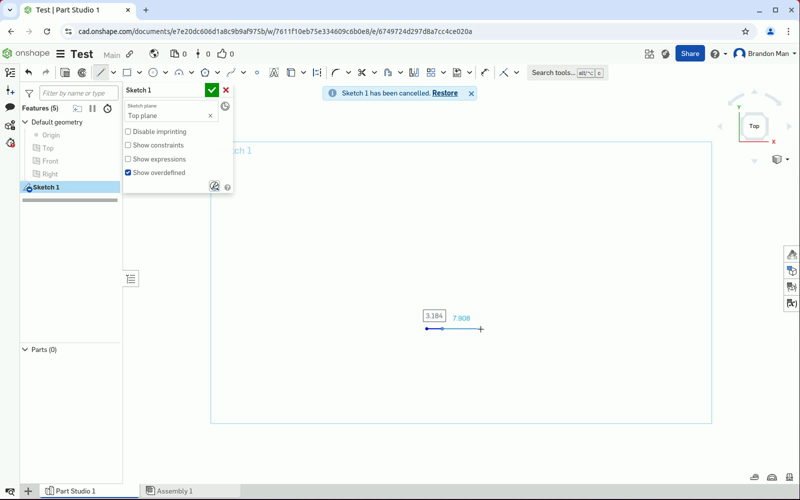
click(480, 328)
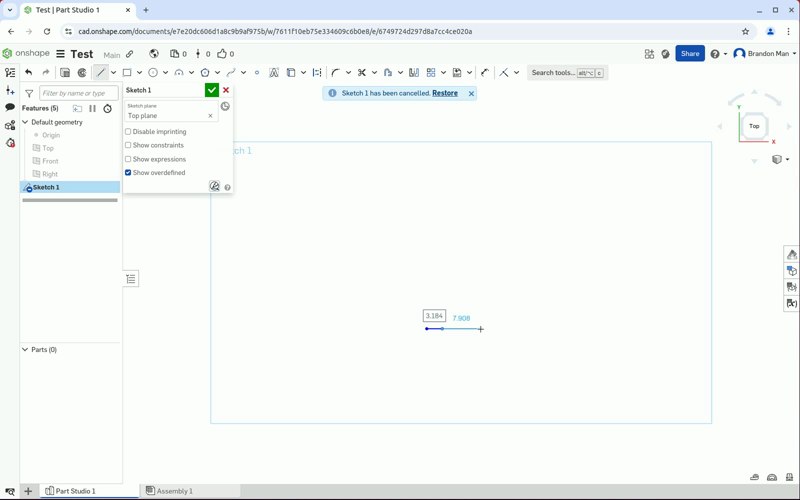
key_up(shift)
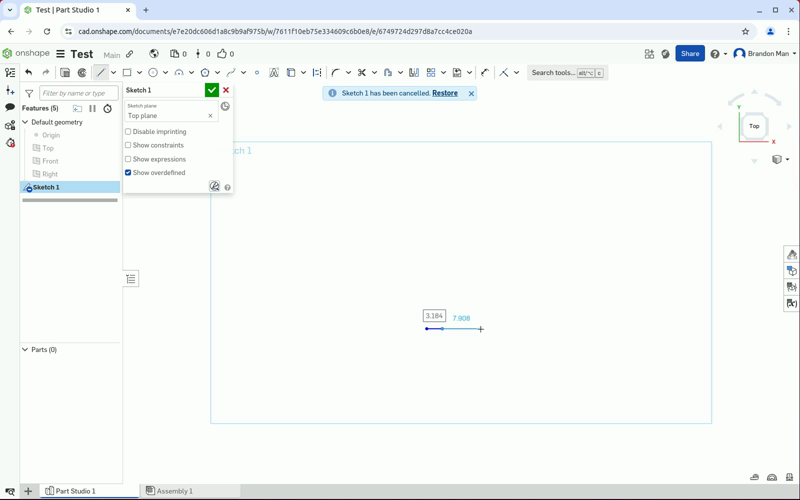
key_down(shift)
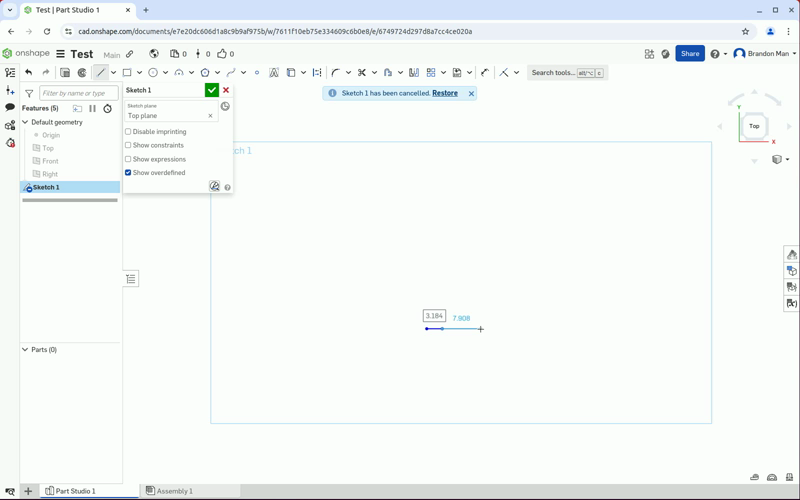
mouse_move(510, 328)
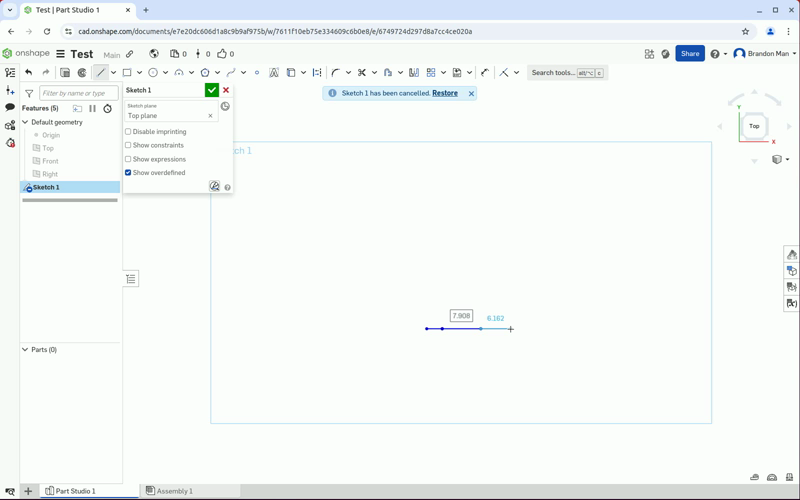
mouse_move(496, 328)
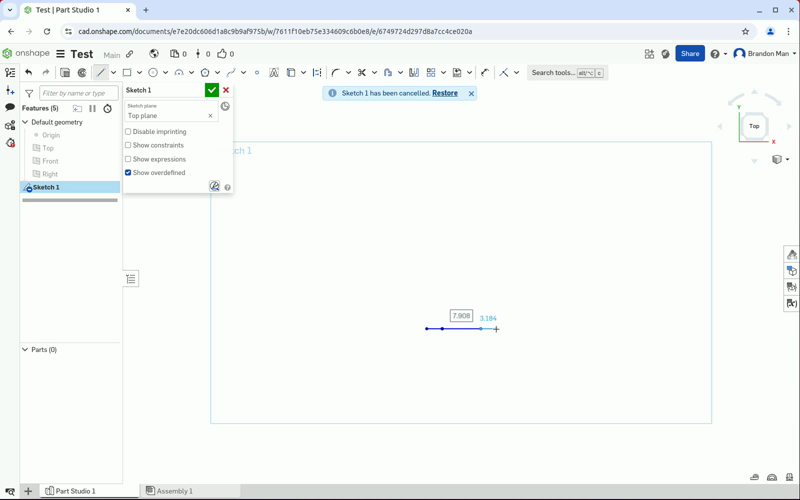
click(496, 328)
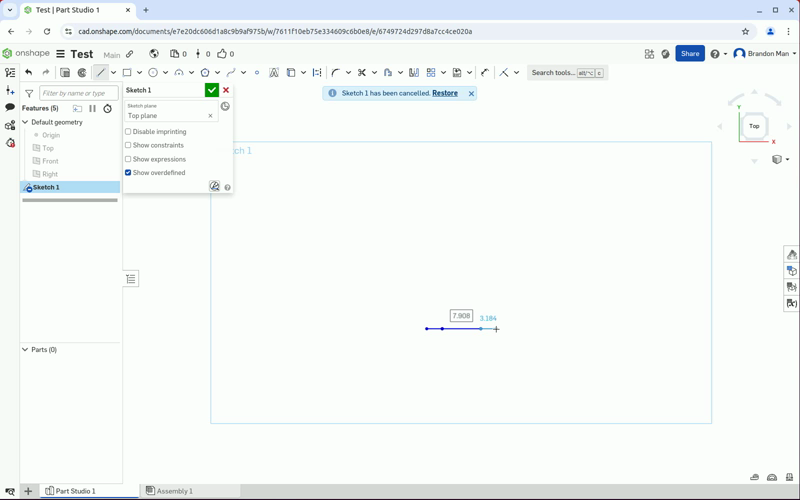
key_up(shift)
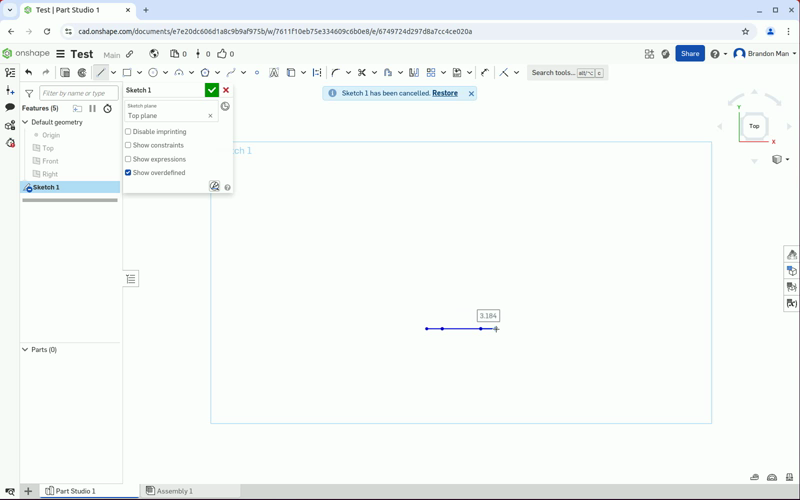
key_down(shift)
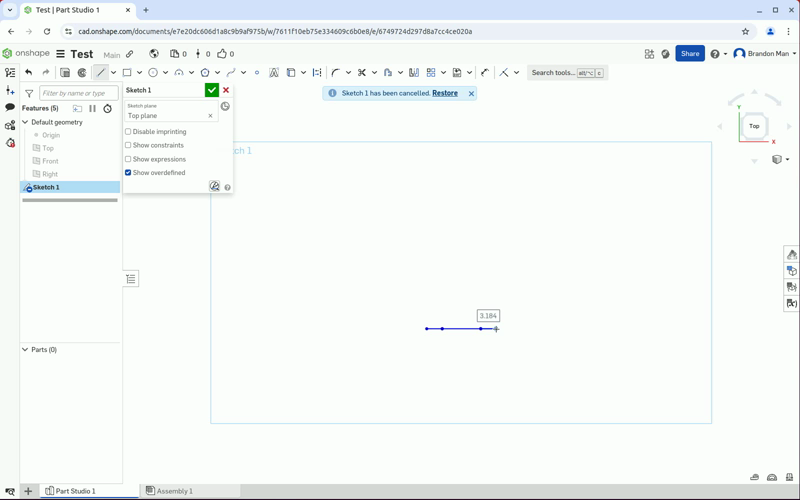
mouse_move(526, 328)
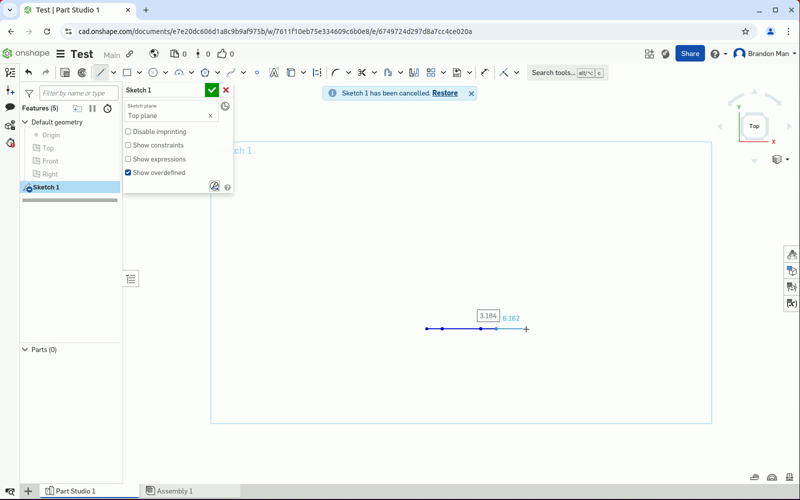
mouse_move(496, 291)
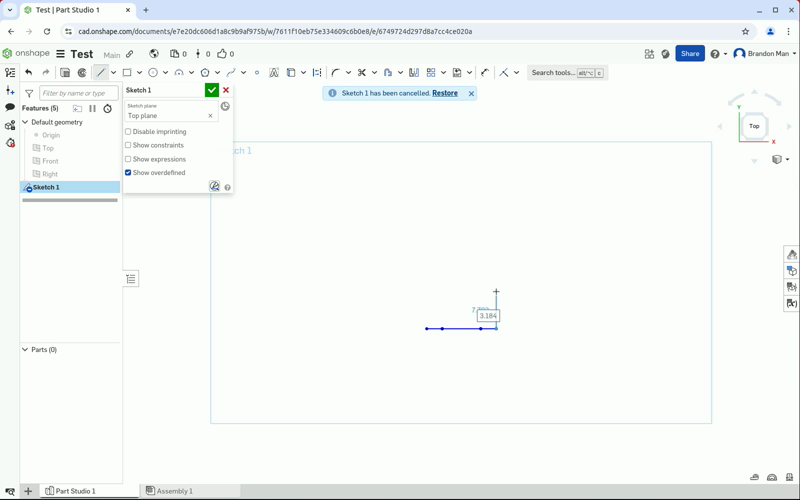
click(496, 291)
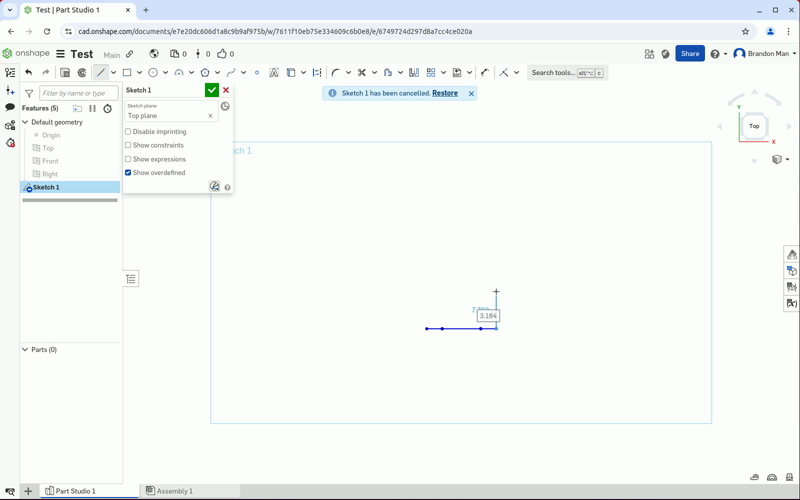
key_up(shift)
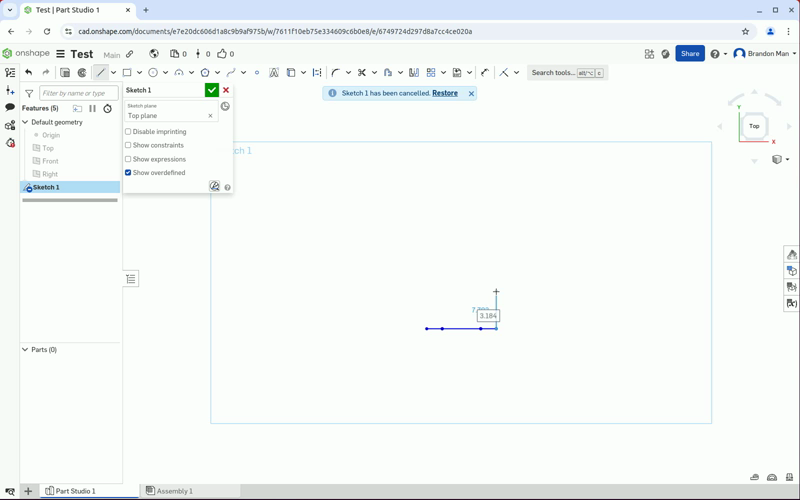
key_down(shift)
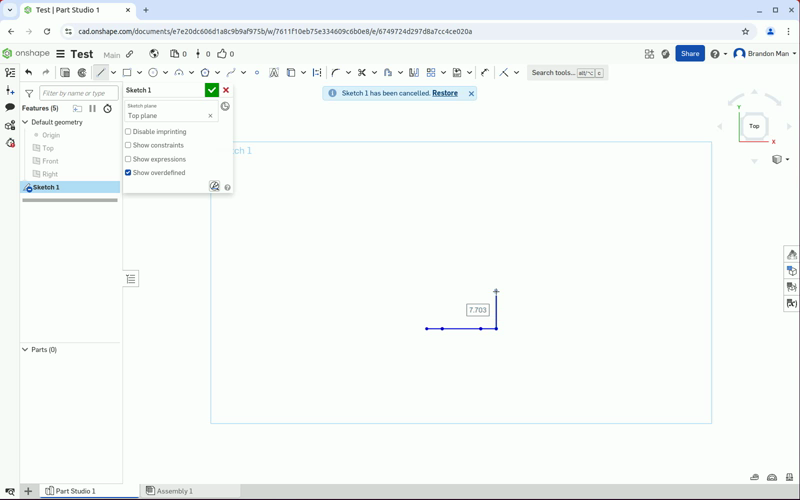
mouse_move(426, 291)
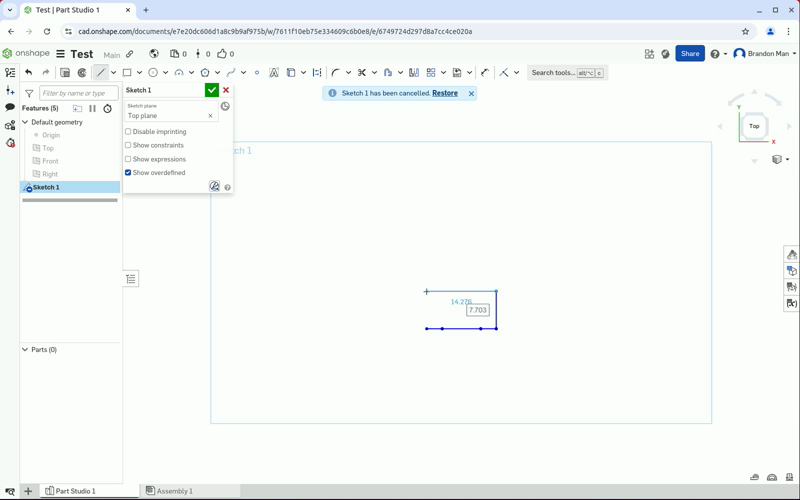
click(426, 291)
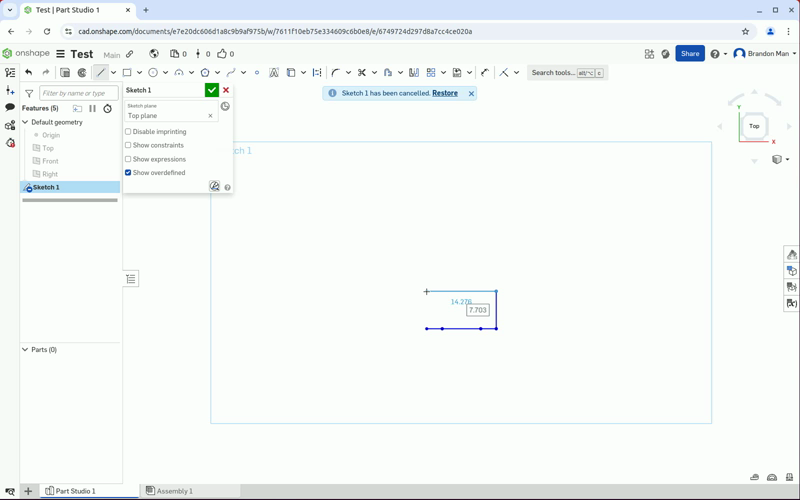
key_up(shift)
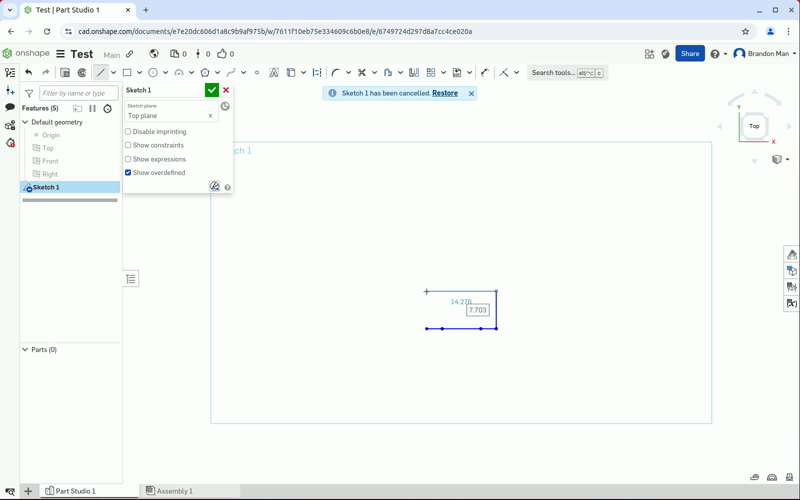
mouse_move(456, 291)
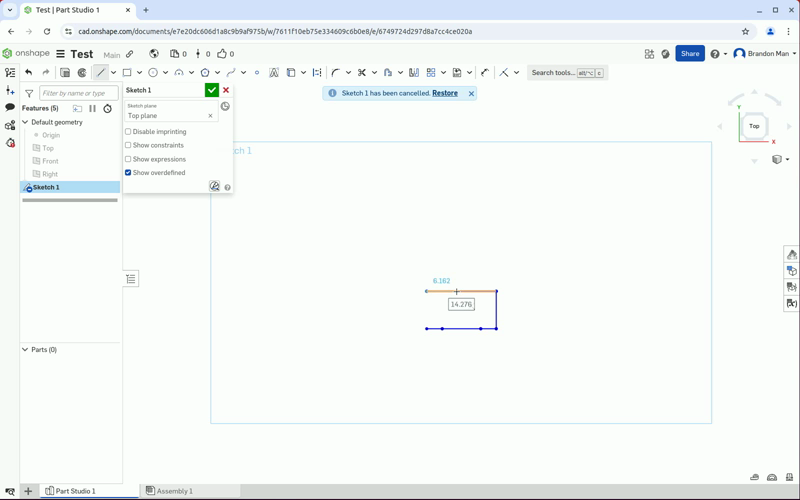
key_down(shift)
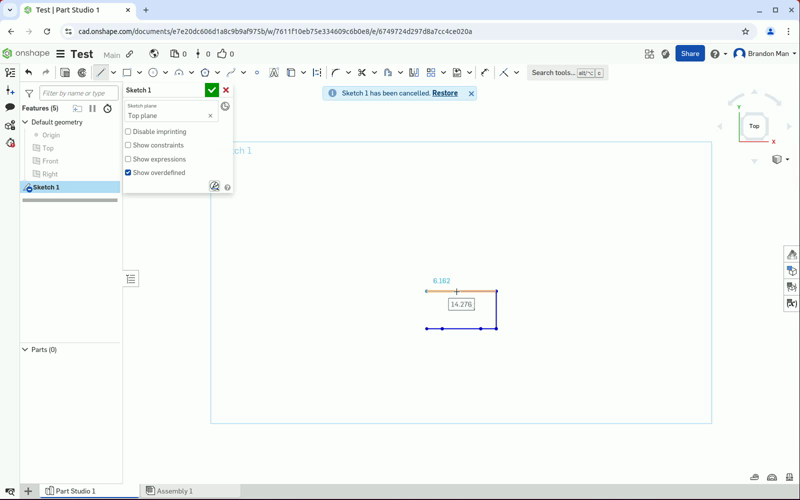
mouse_move(426, 328)
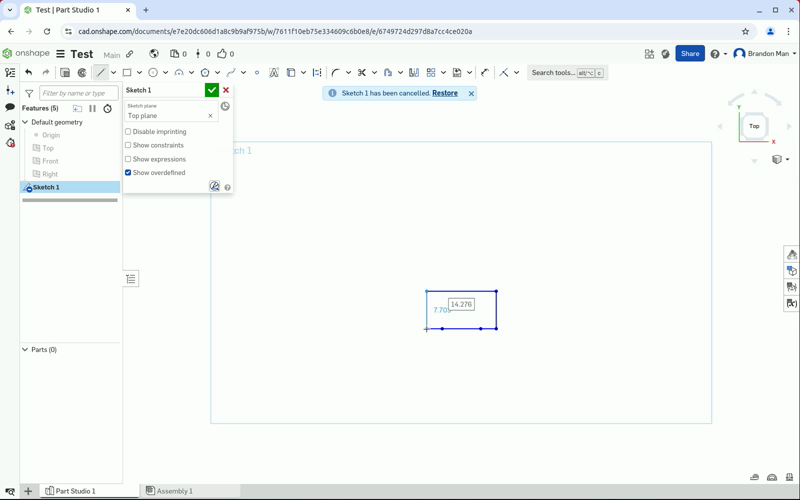
key_up(shift)
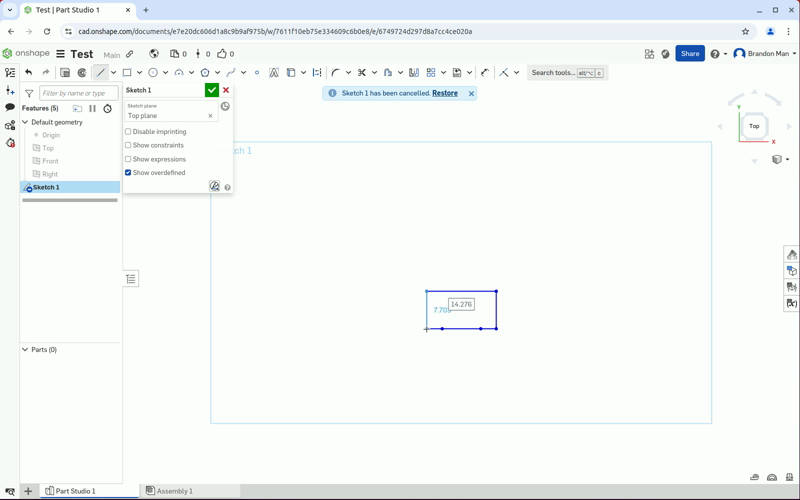
click(426, 328)
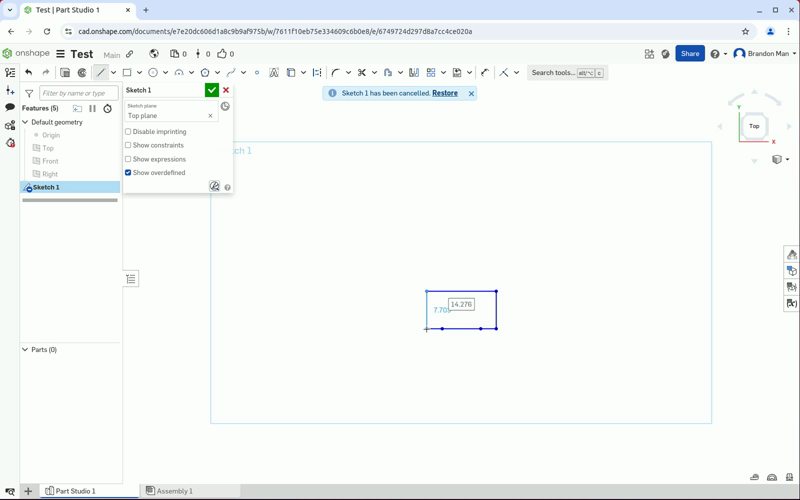
key(esc)
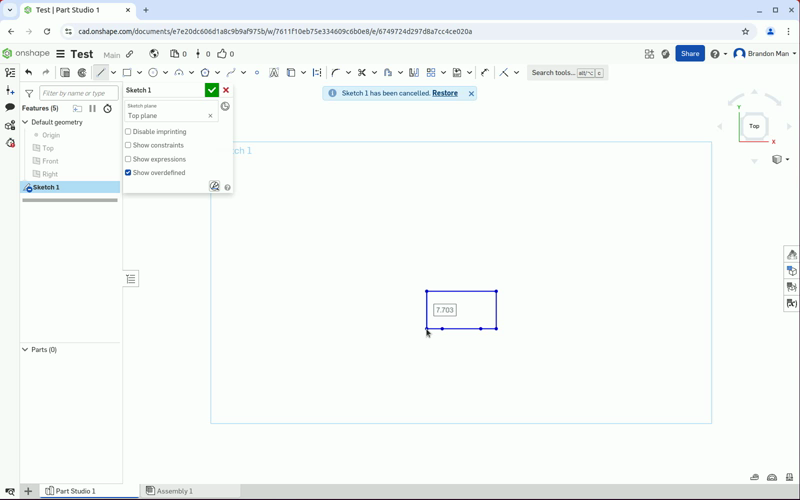
mouse_move(474, 310)
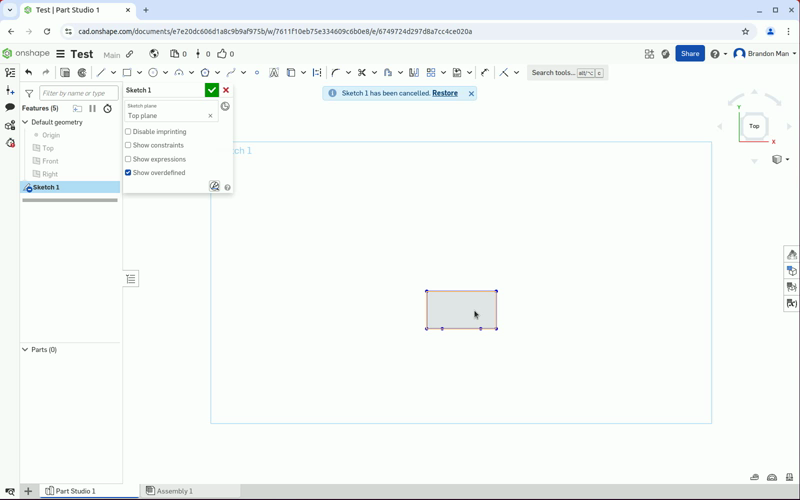
click(474, 310)
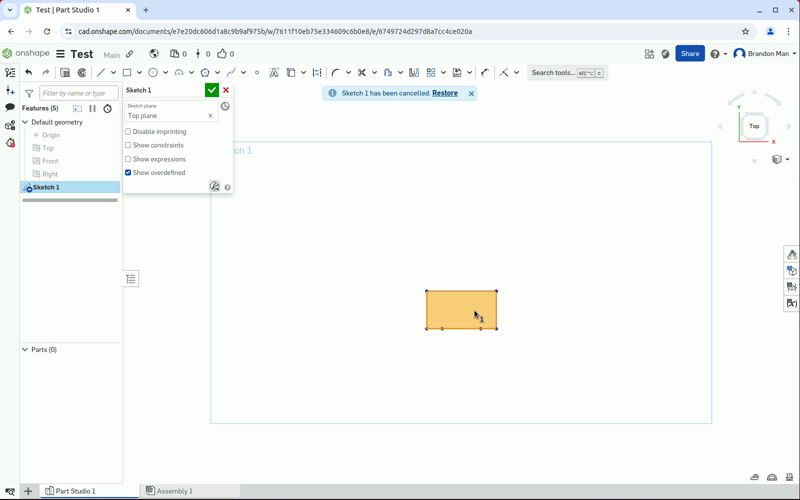
mouse_move(73, 352)
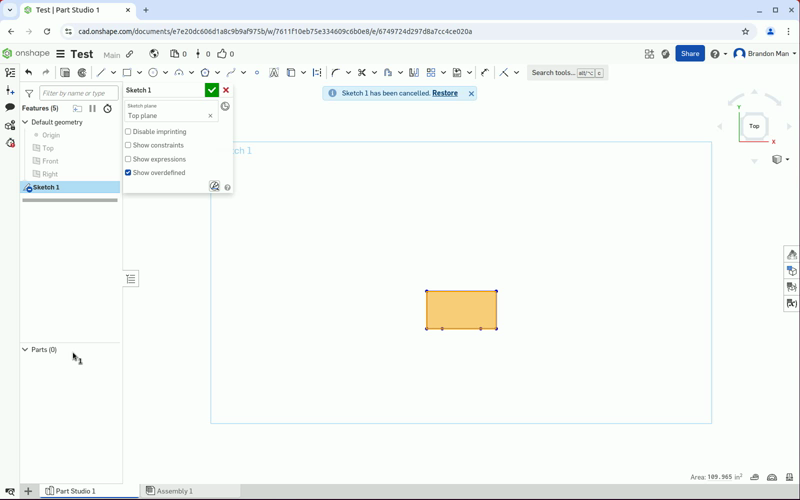
key(shift+y)
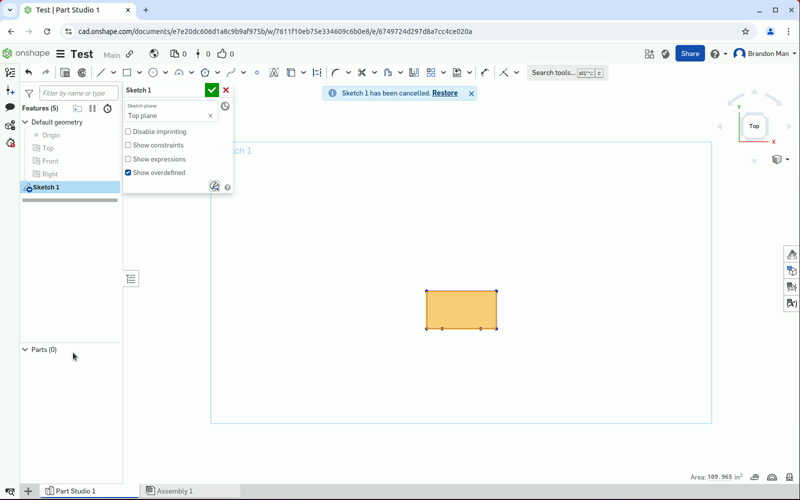
key(shift+e)
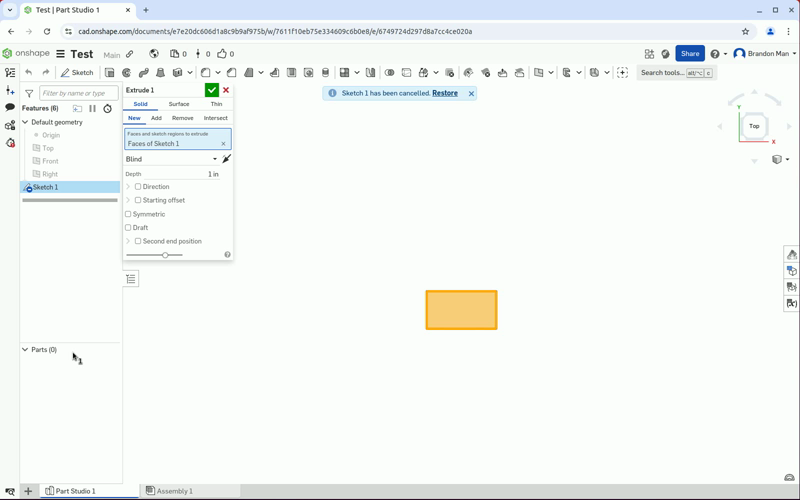
mouse_move(143, 106)
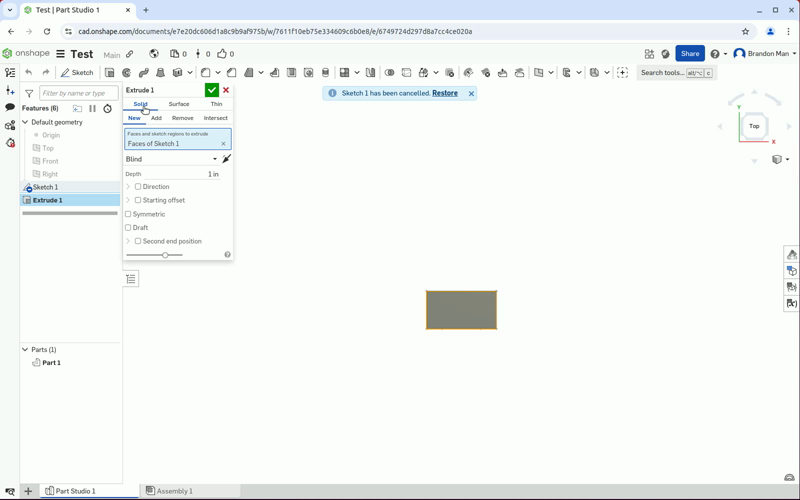
click(143, 106)
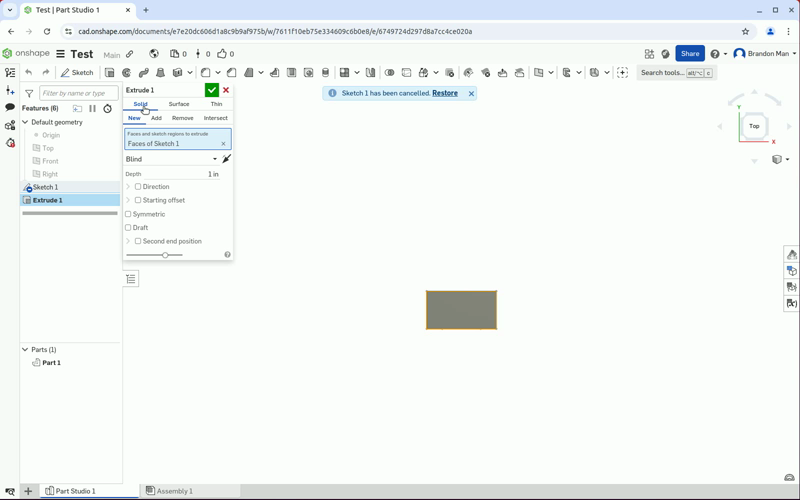
mouse_move(137, 120)
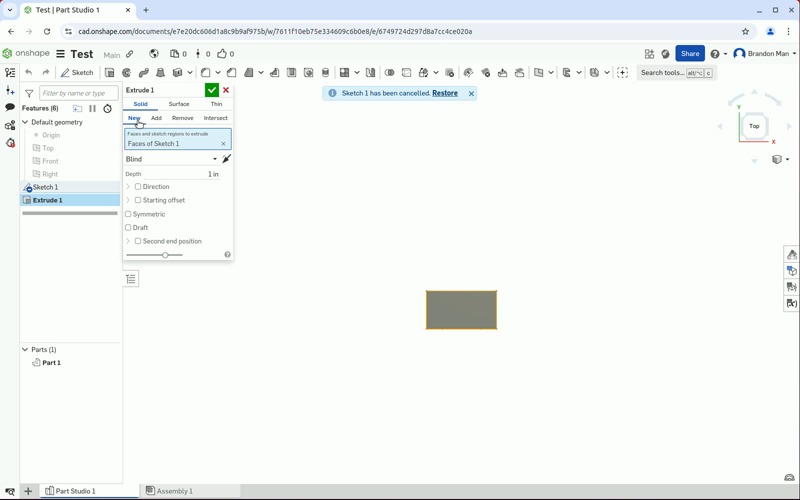
click(137, 120)
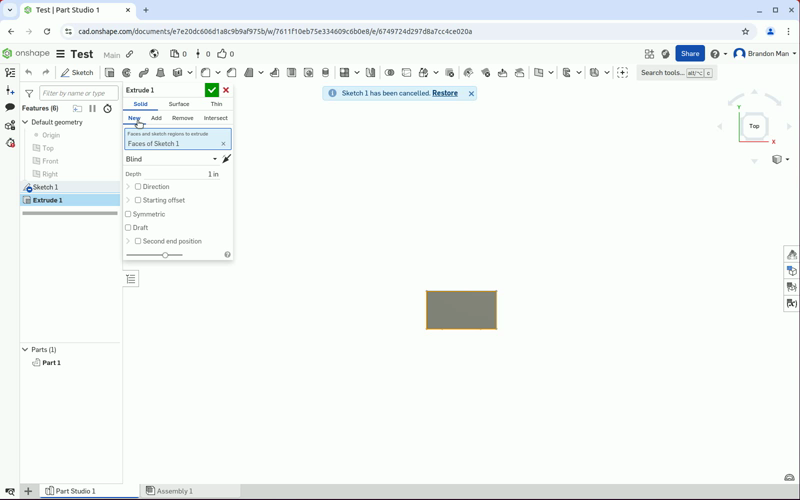
key(tab, 4)
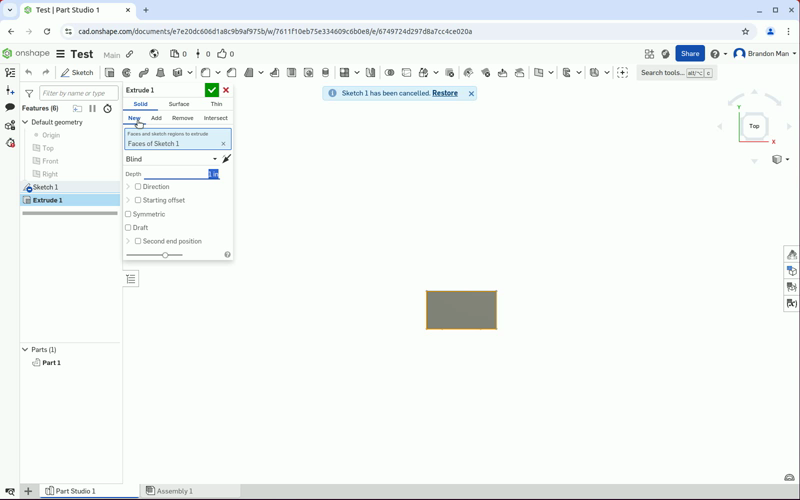
text(-0.963)
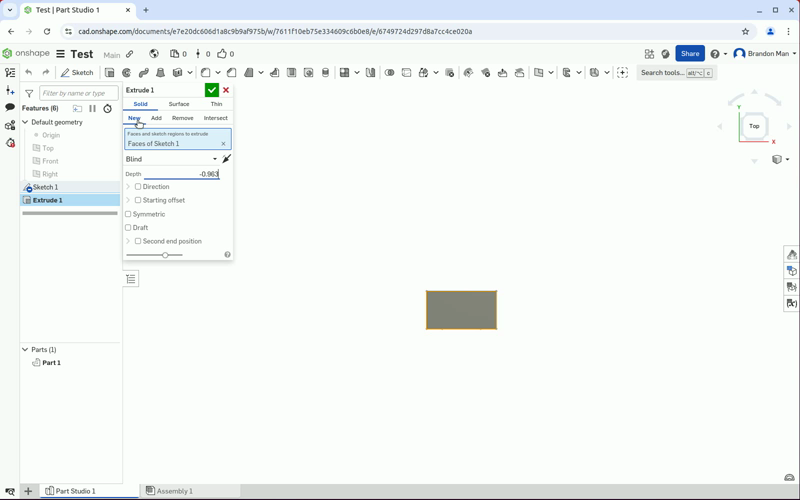
key(enter)
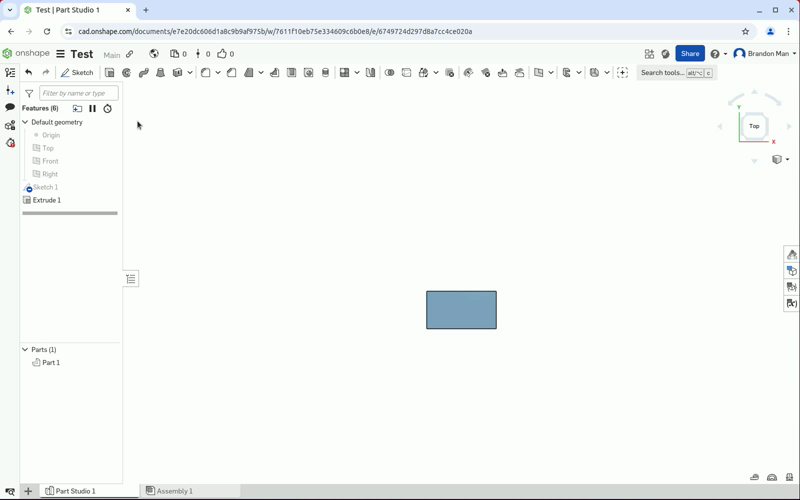
key(shift+h)
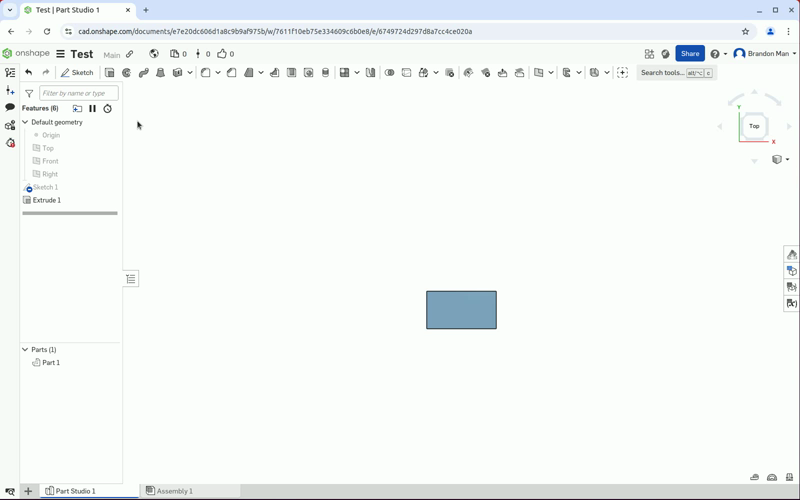
key(shift+h)
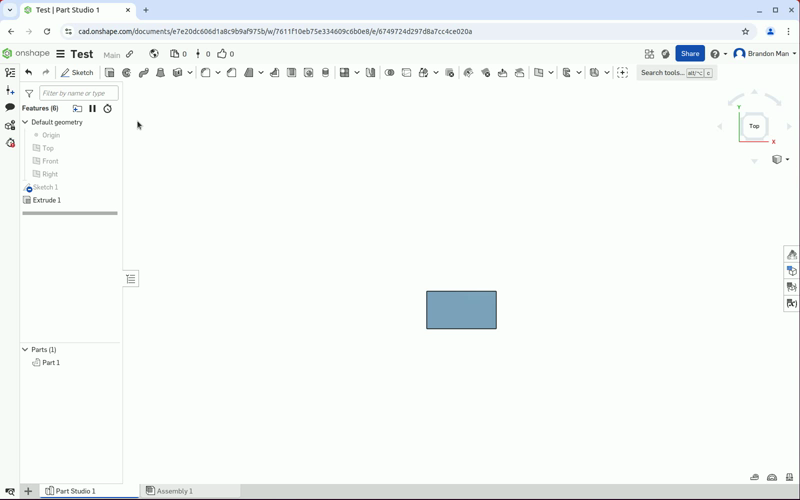
mouse_move(73, 189)
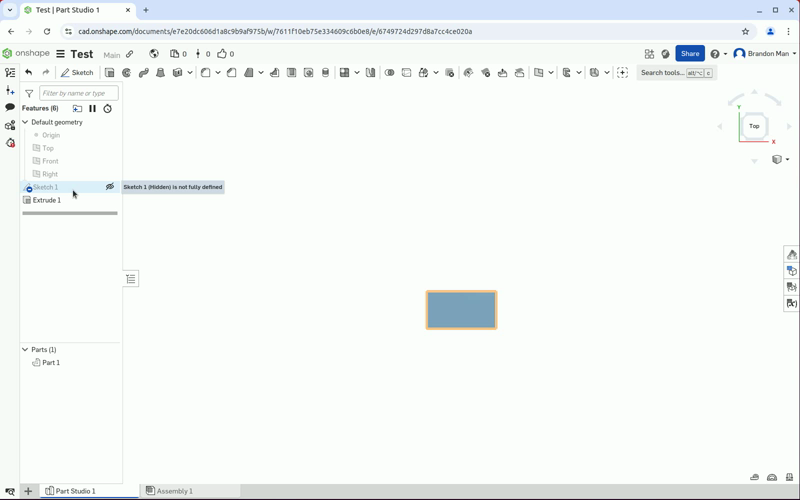
click(73, 189)
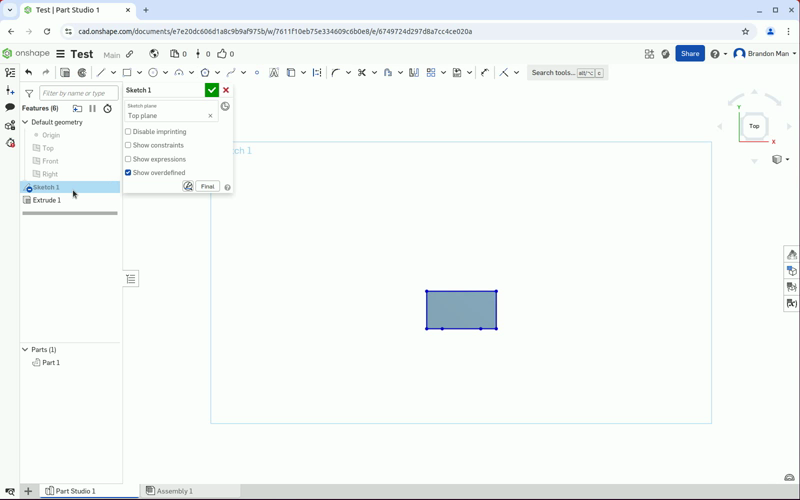
mouse_move(229, 92)
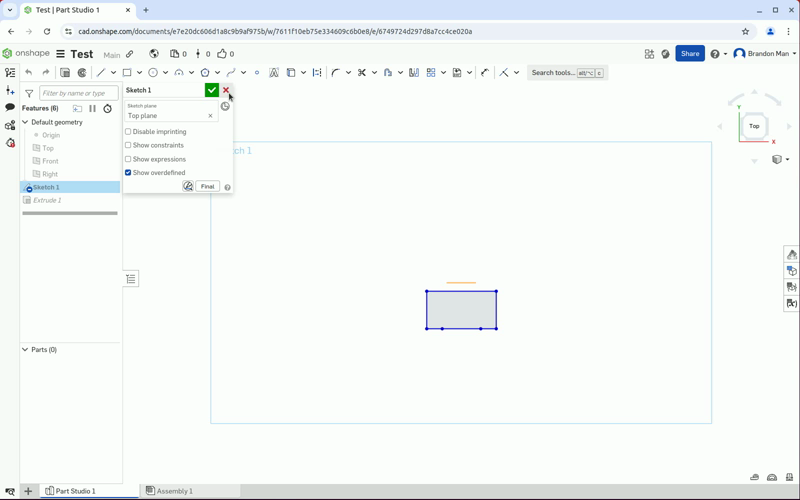
click(229, 92)
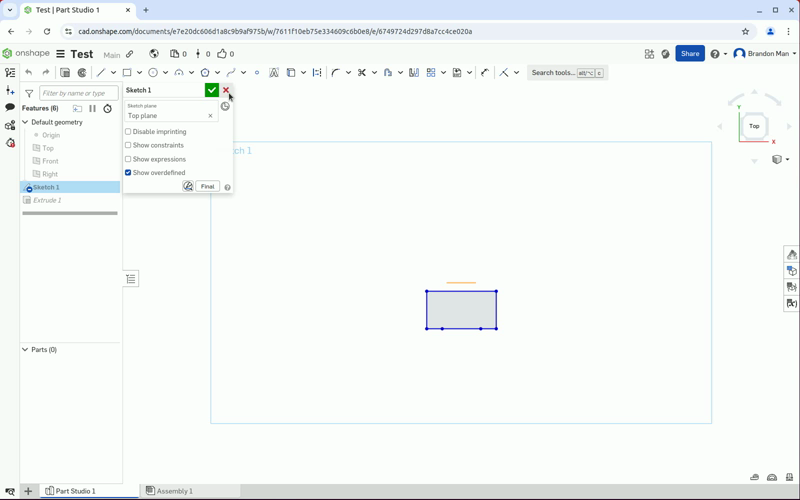
key(shift+s)
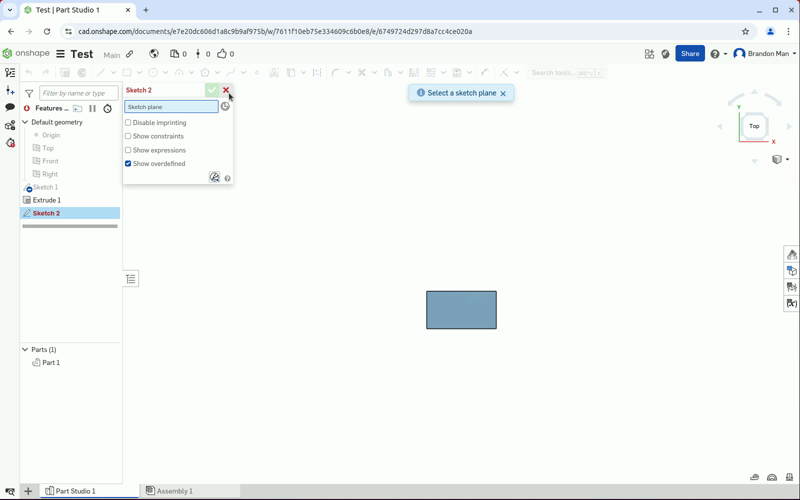
mouse_move(73, 150)
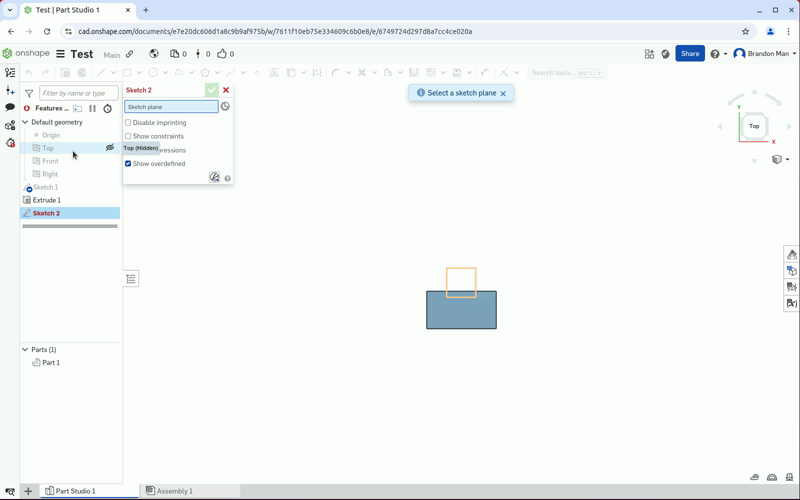
click(73, 150)
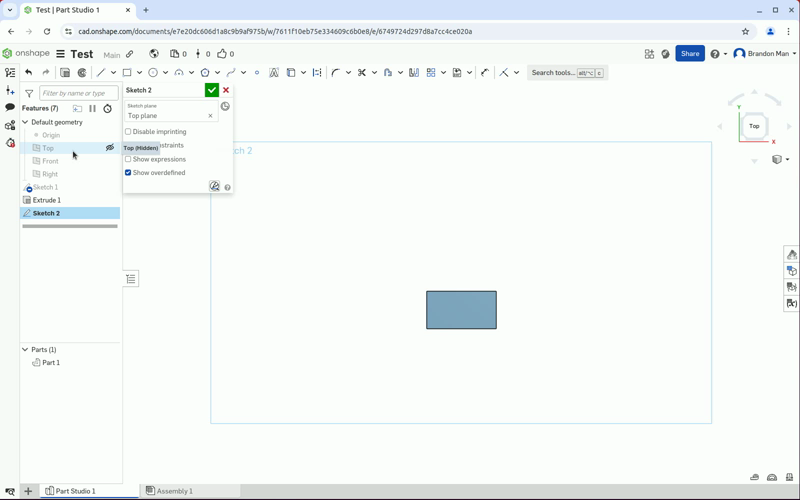
mouse_move(73, 352)
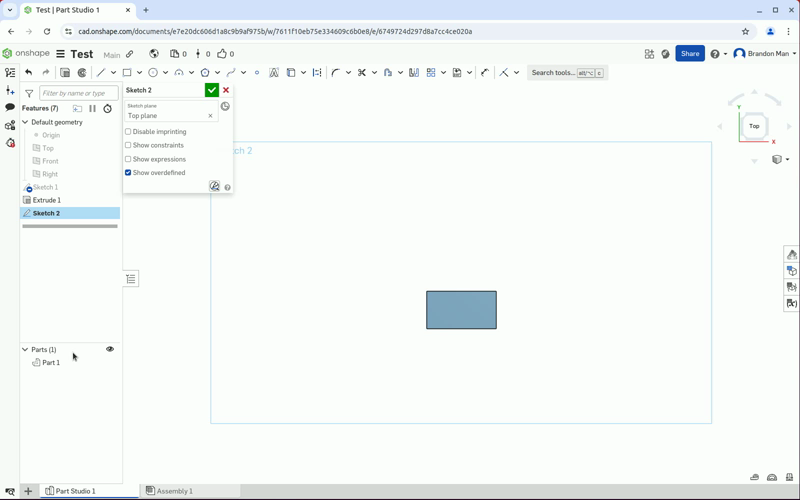
key(y)
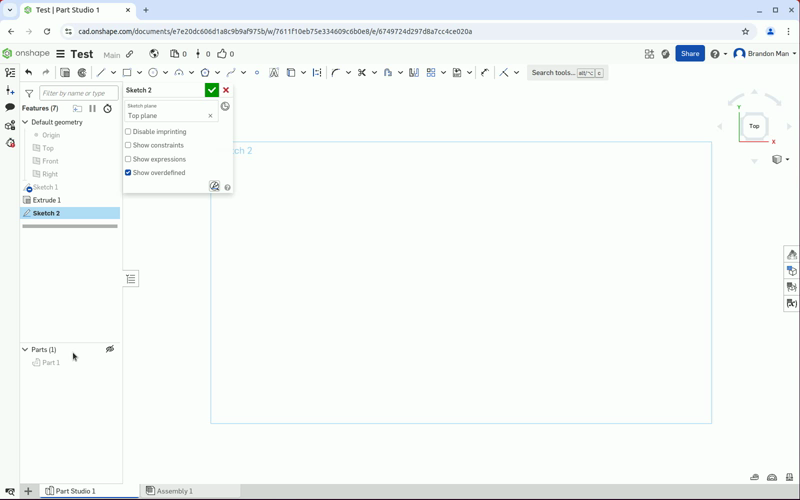
key(l)
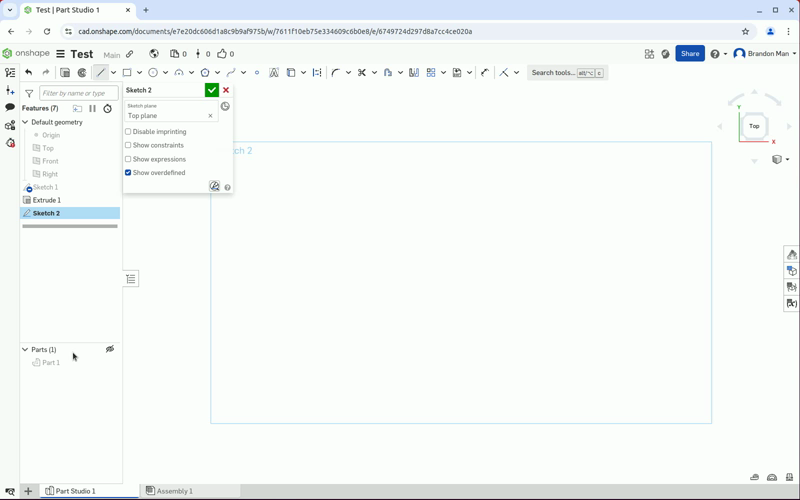
key_down(shift)
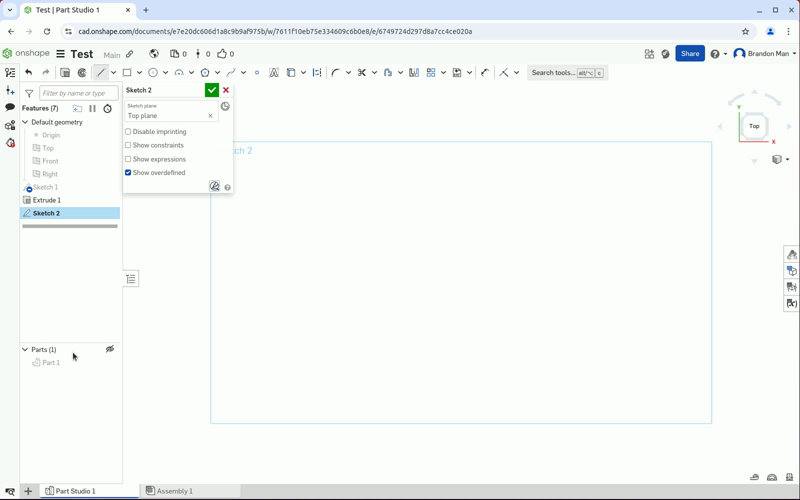
mouse_move(440, 343)
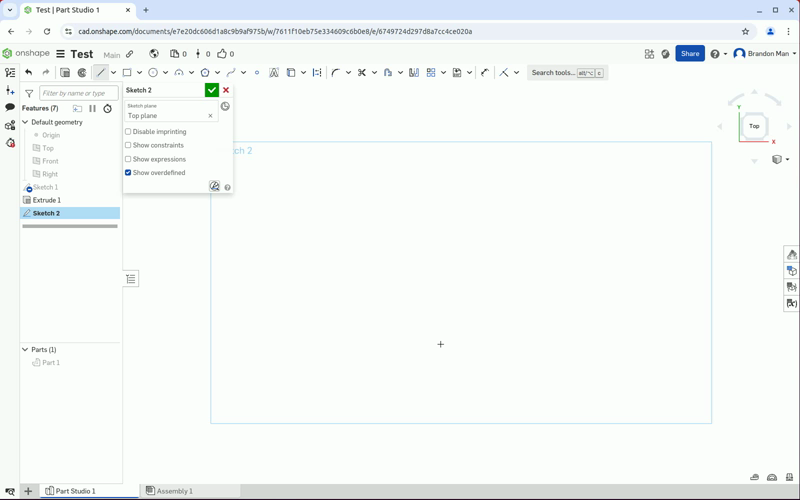
click(440, 343)
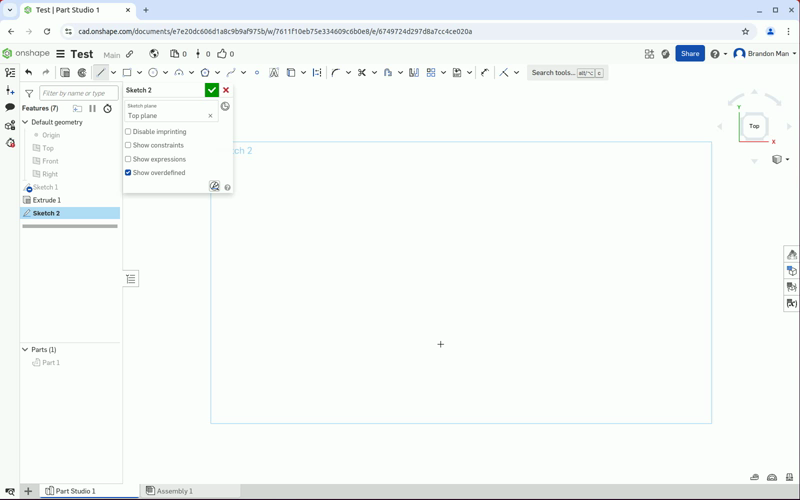
key_up(shift)
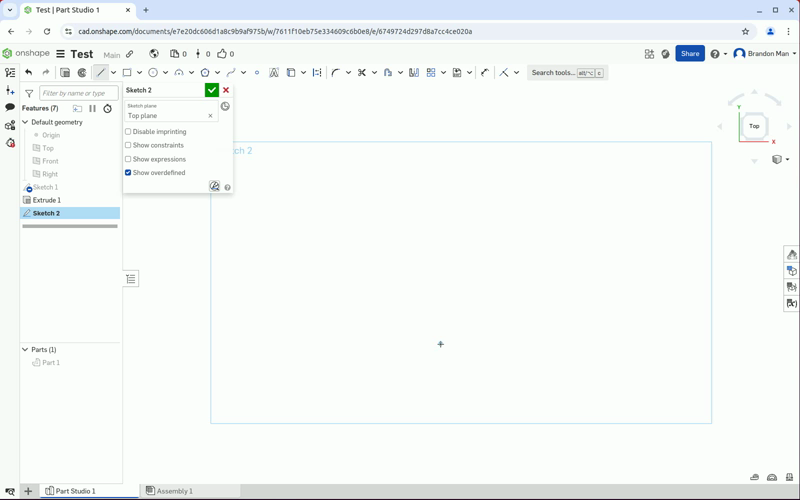
key_down(shift)
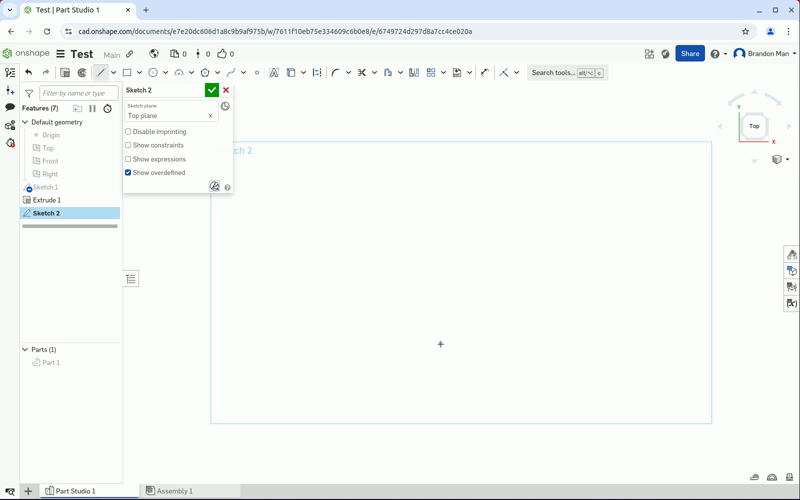
mouse_move(470, 343)
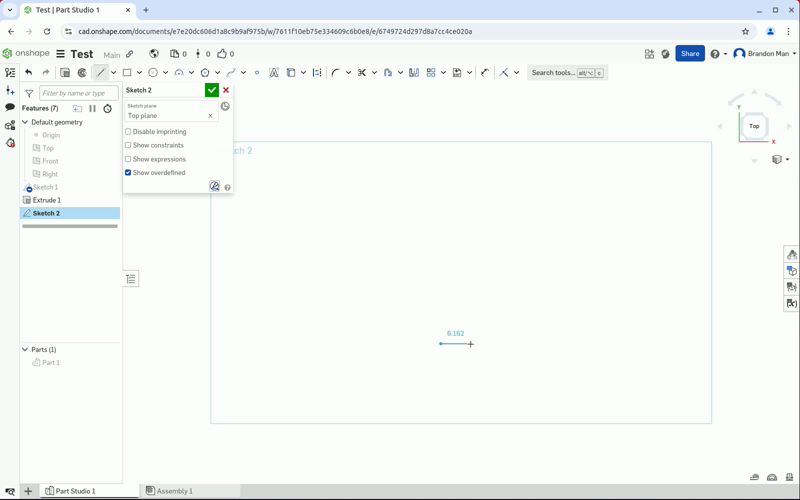
mouse_move(480, 343)
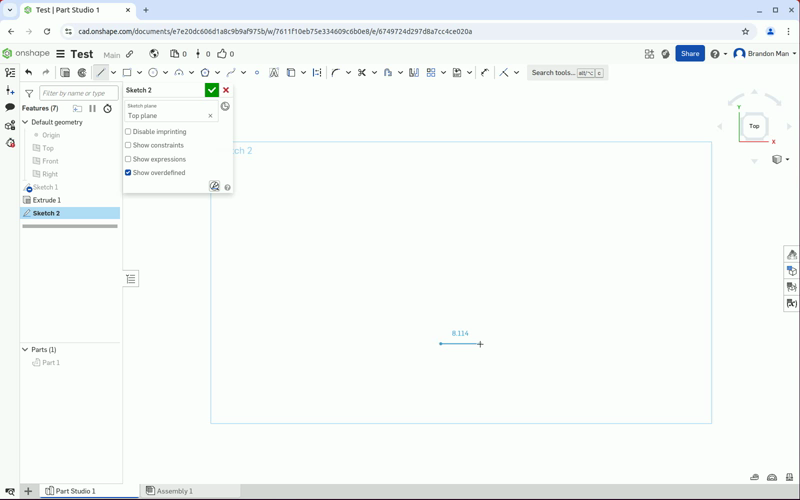
click(480, 343)
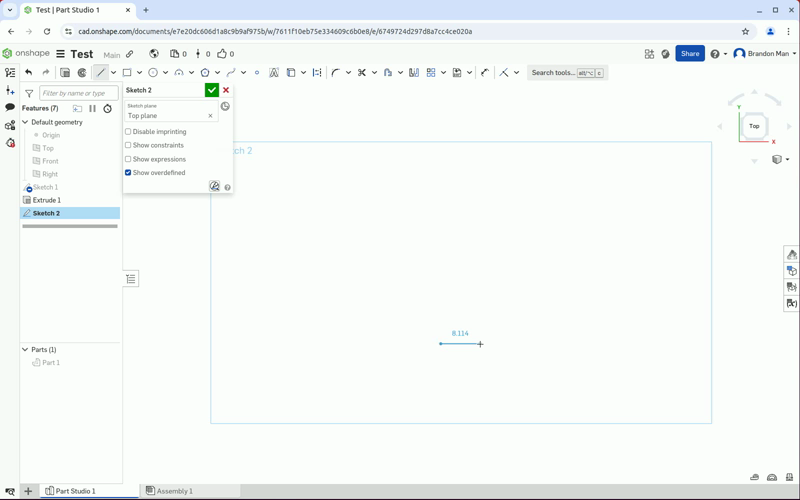
key_up(shift)
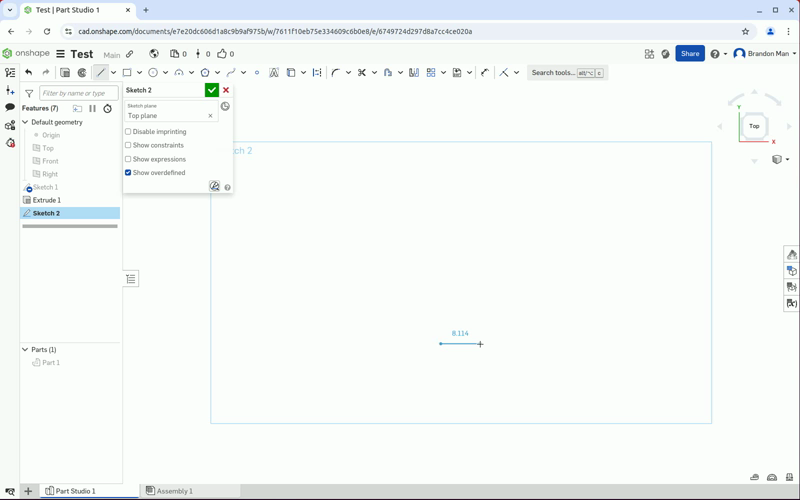
key_down(shift)
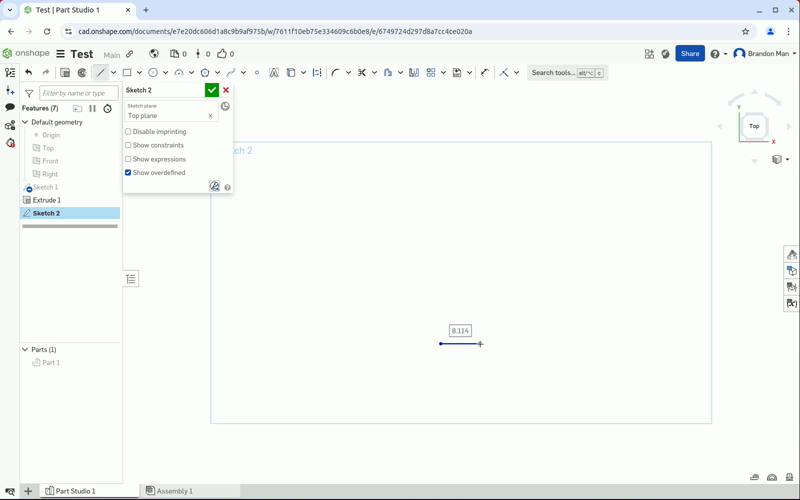
mouse_move(510, 343)
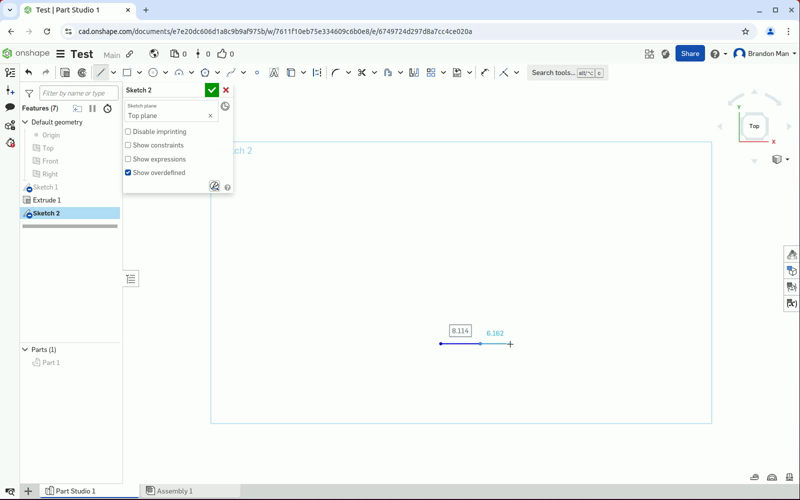
mouse_move(480, 328)
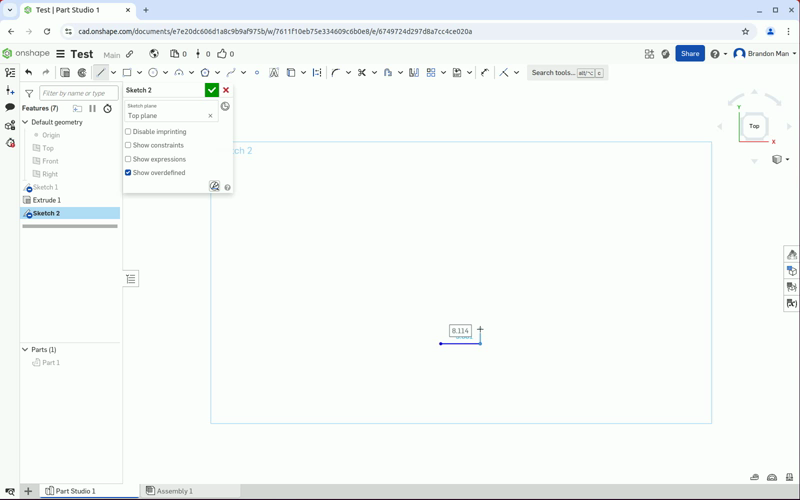
click(480, 328)
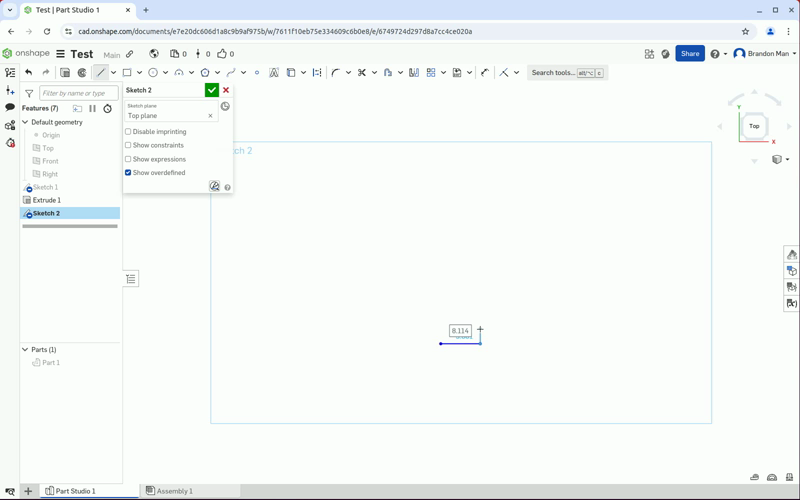
key_up(shift)
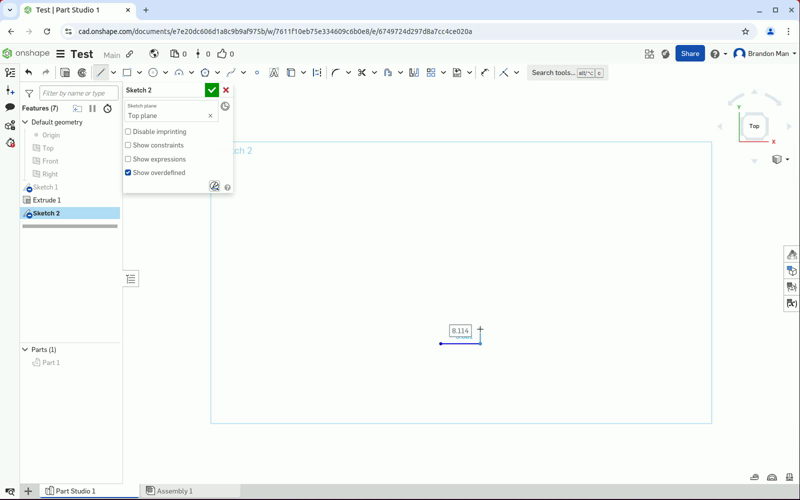
key_down(shift)
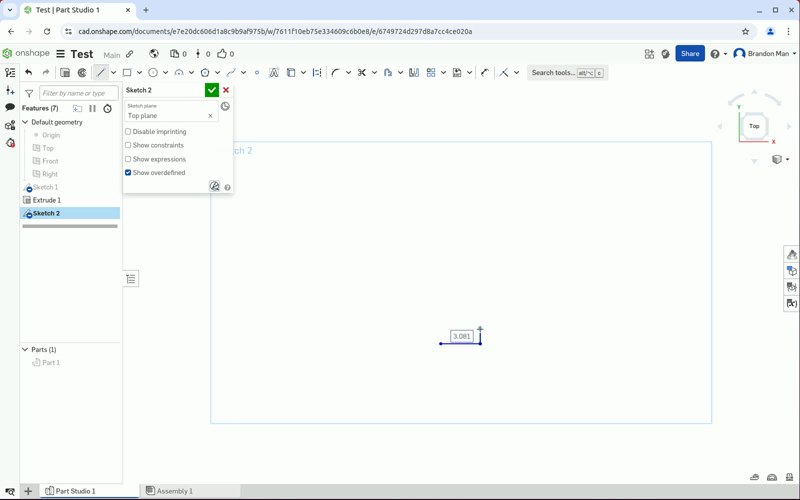
mouse_move(510, 328)
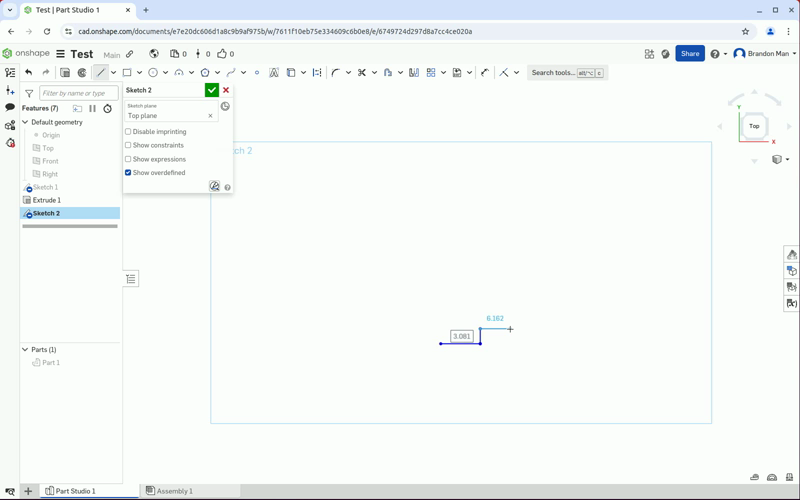
mouse_move(440, 328)
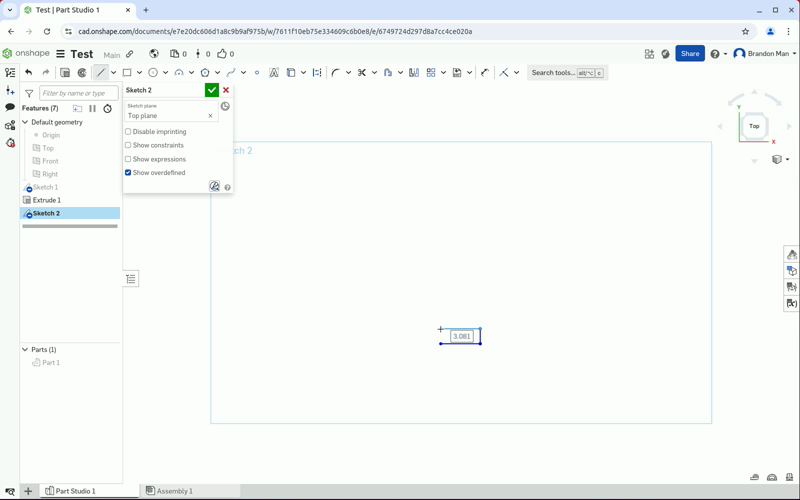
click(440, 328)
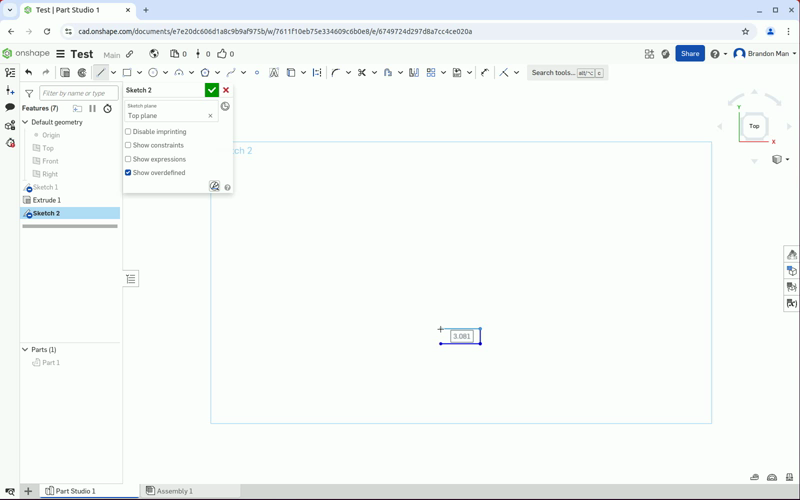
key_up(shift)
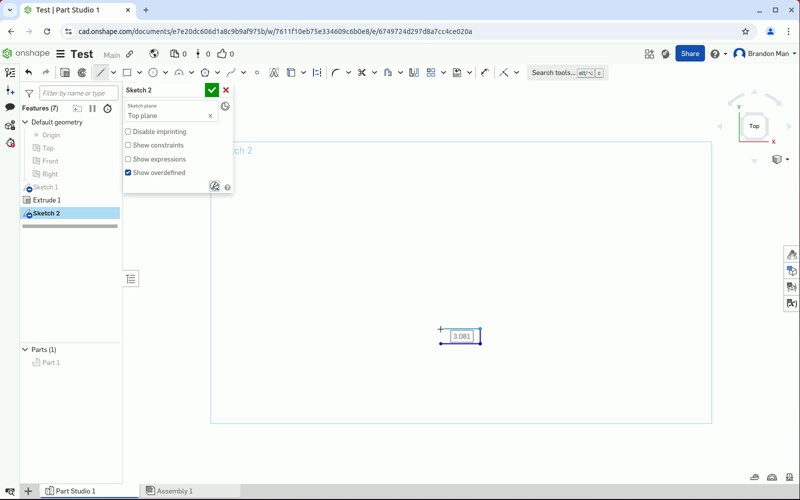
mouse_move(470, 328)
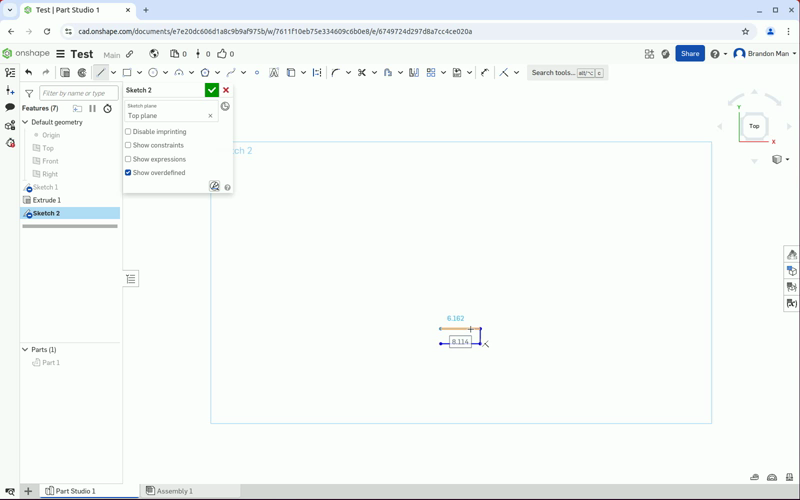
key_down(shift)
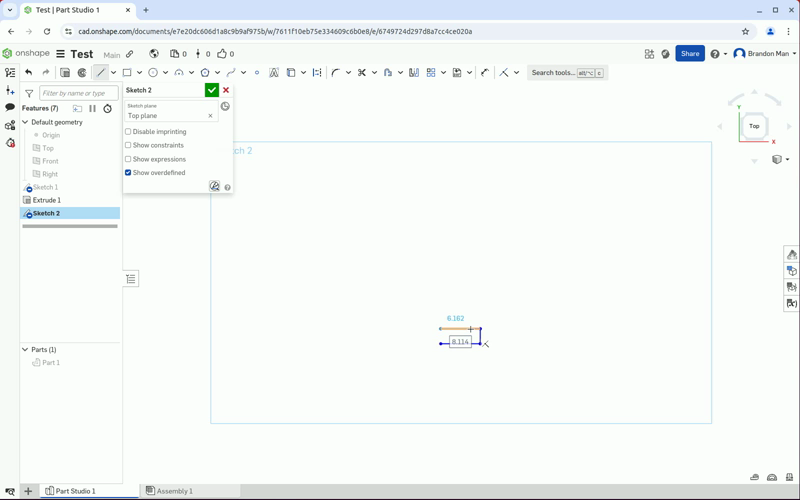
mouse_move(440, 343)
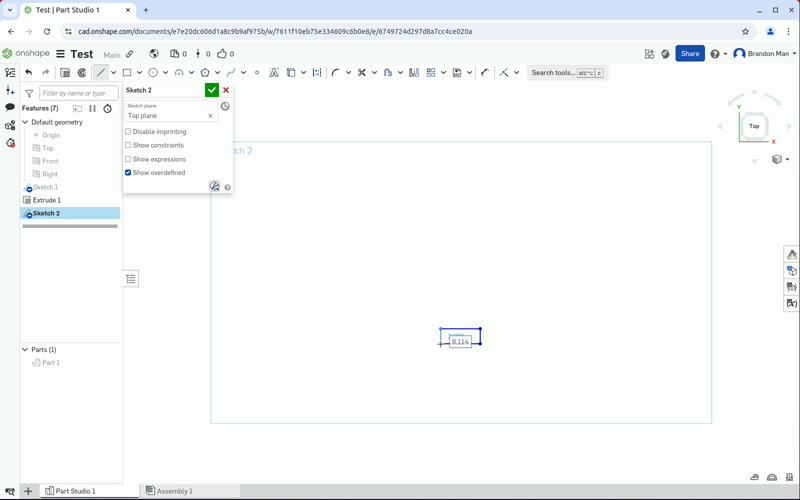
key_up(shift)
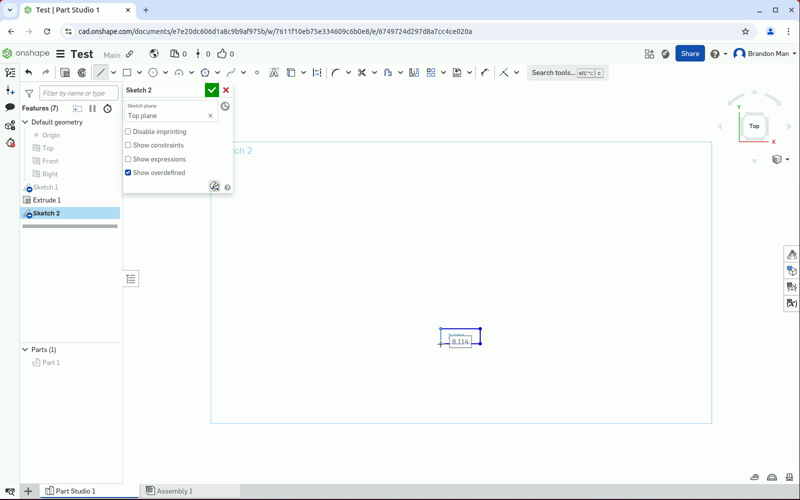
click(440, 343)
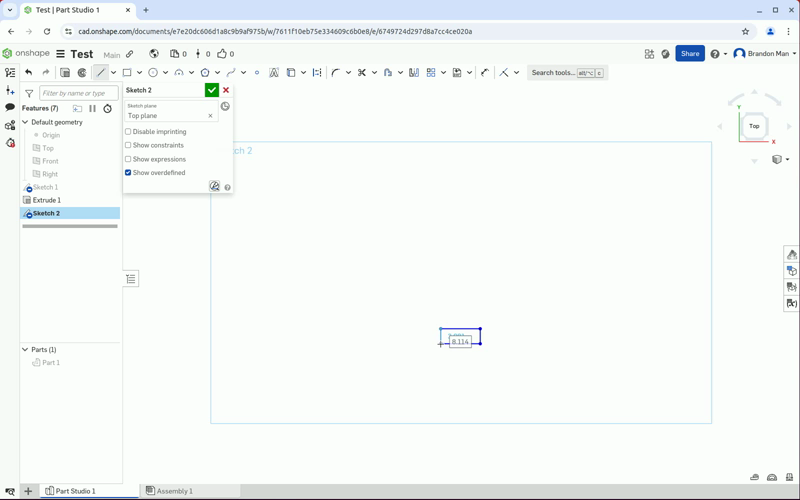
key(esc)
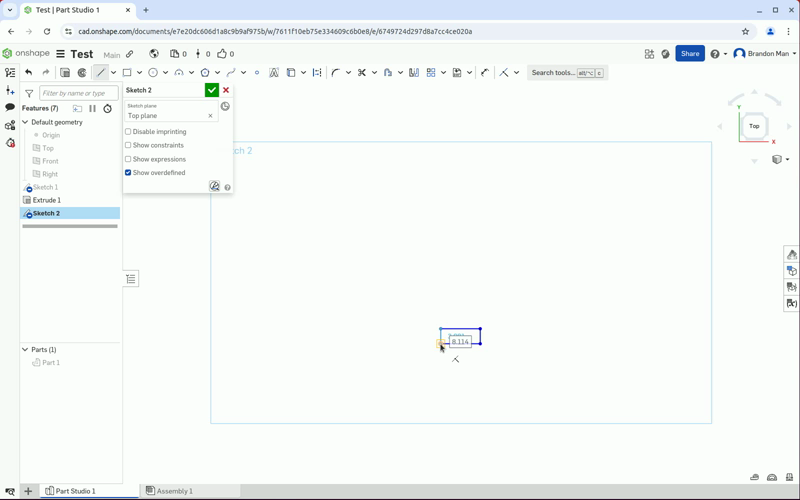
mouse_move(447, 337)
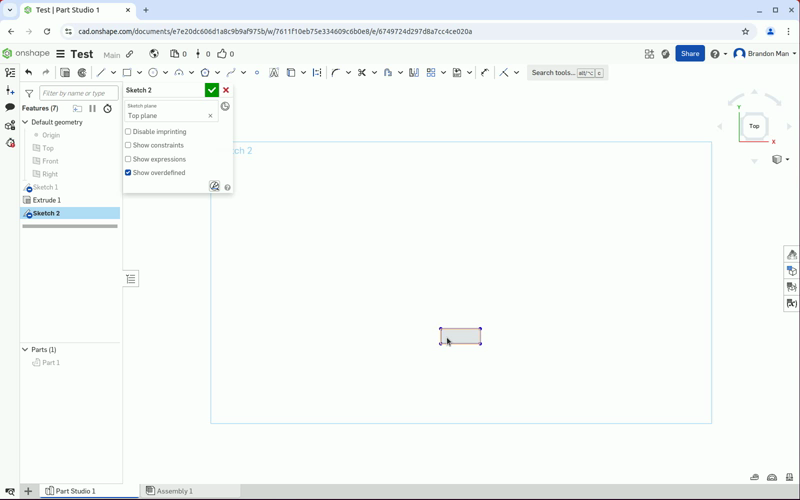
scroll(6)
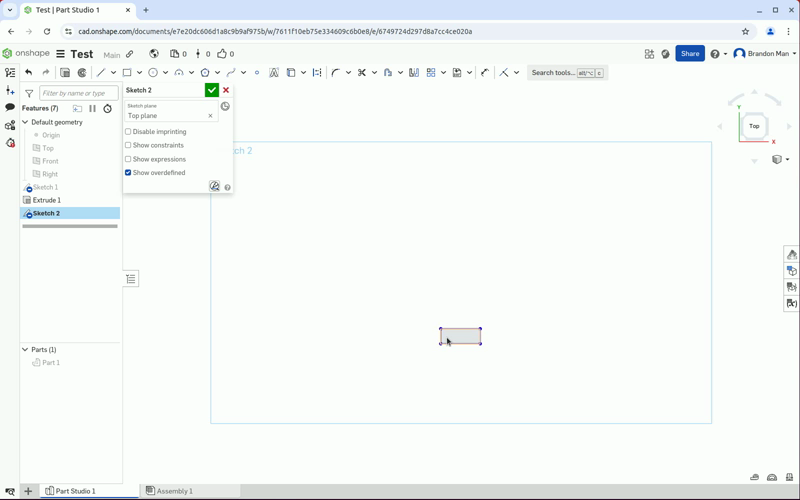
scroll(6)
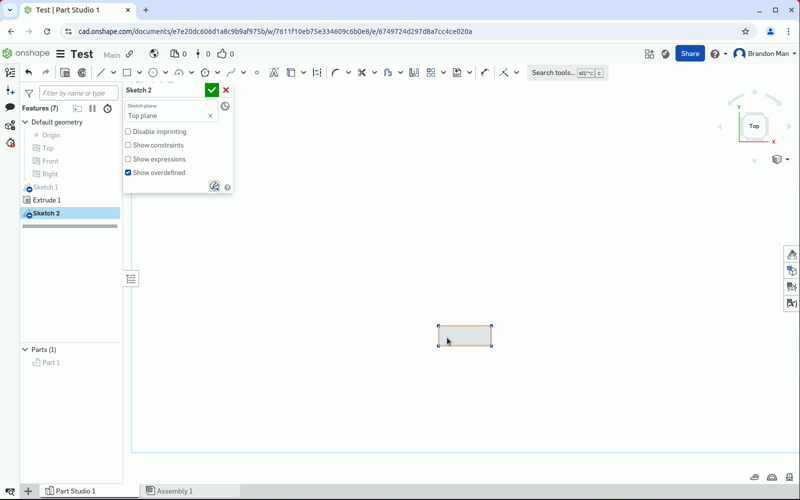
scroll(6)
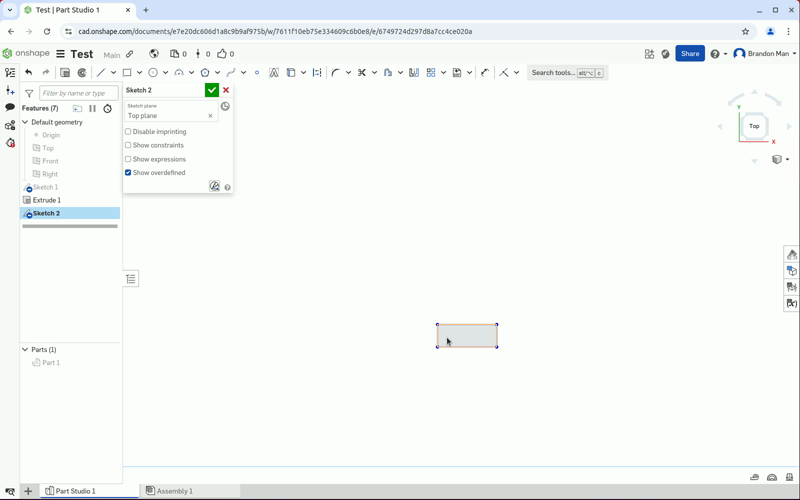
scroll(6)
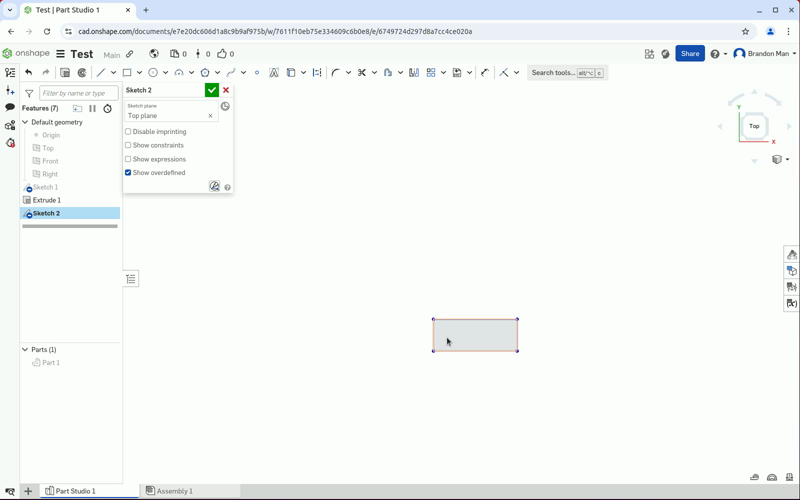
scroll(6)
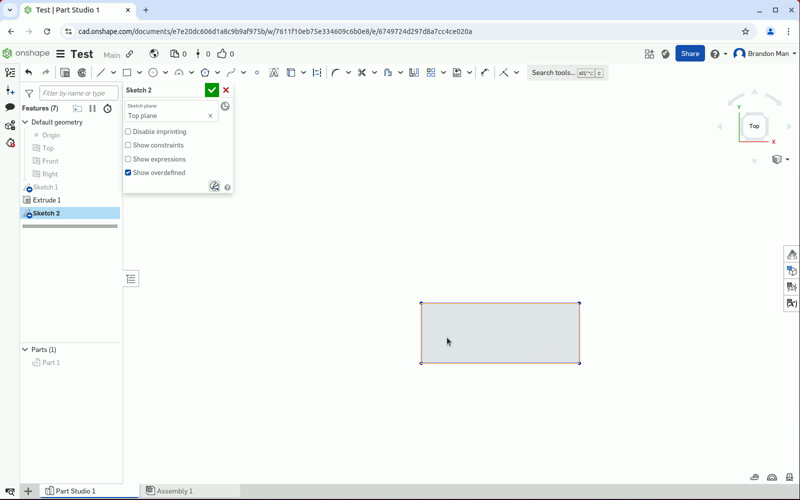
scroll(6)
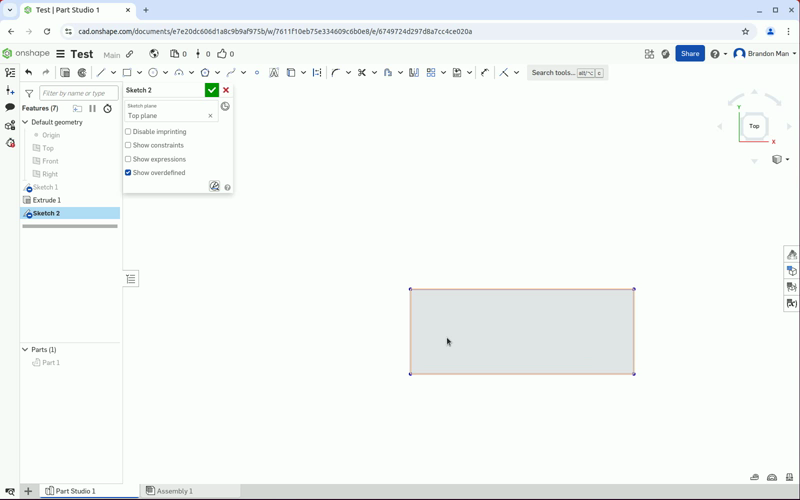
scroll(6)
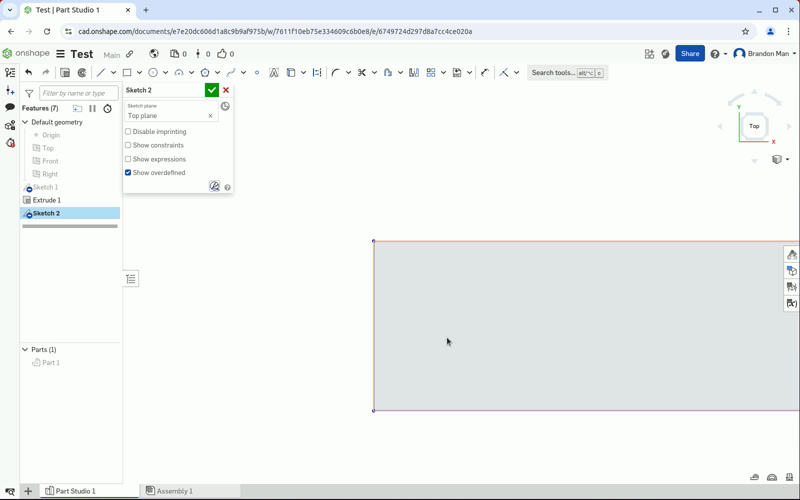
click(447, 337)
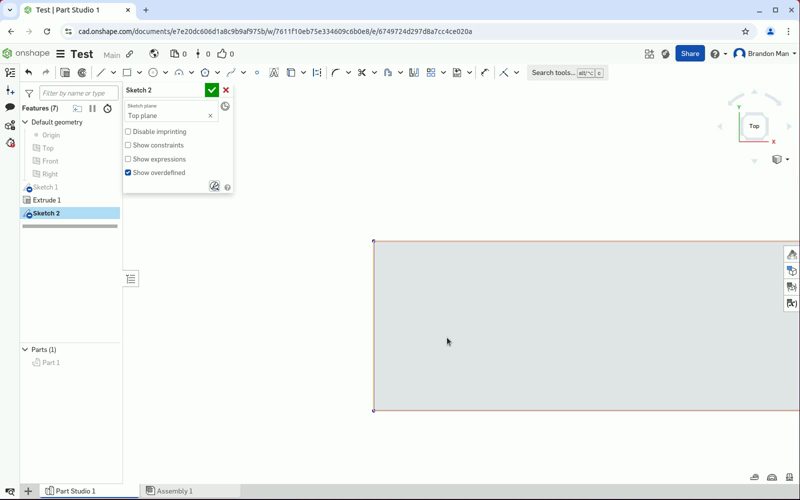
scroll(-6)
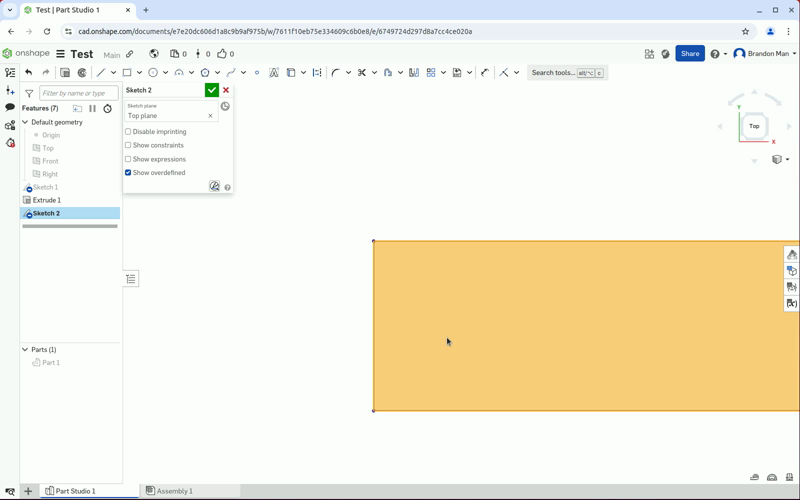
scroll(-6)
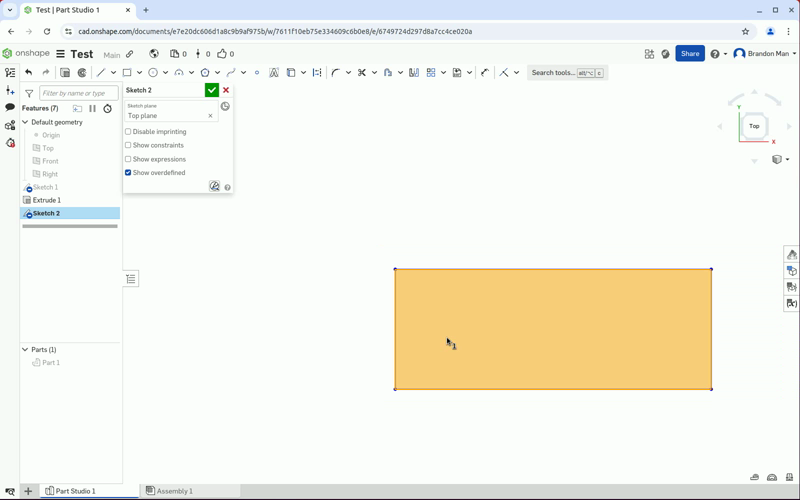
scroll(-6)
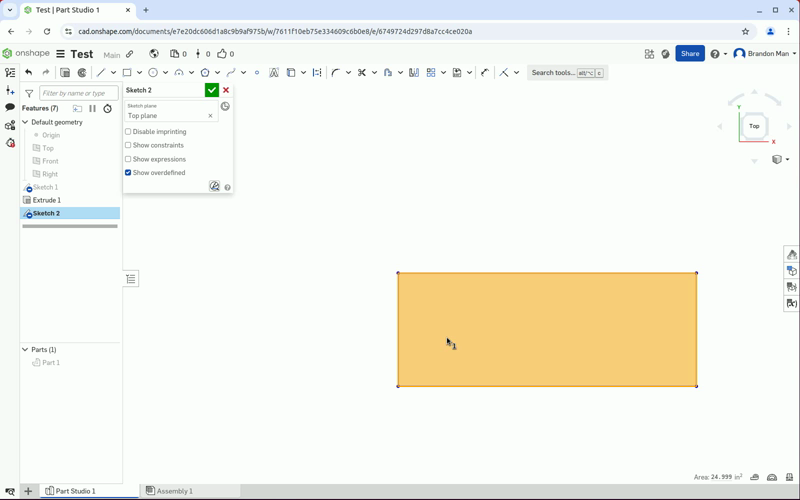
scroll(-6)
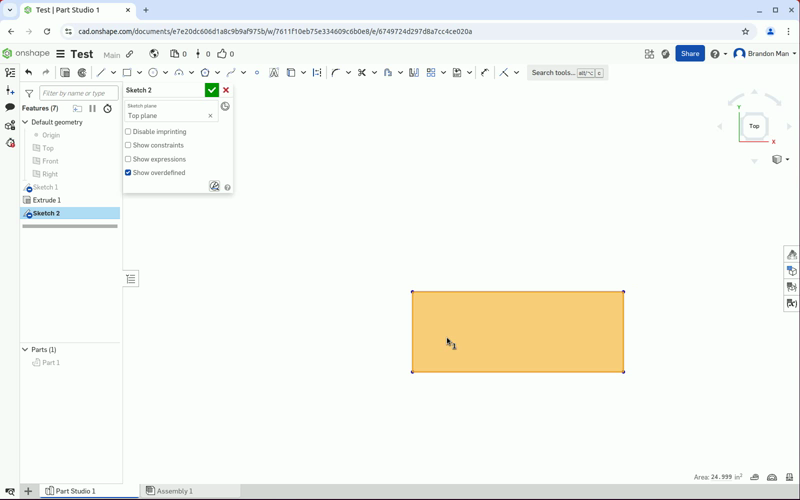
scroll(-6)
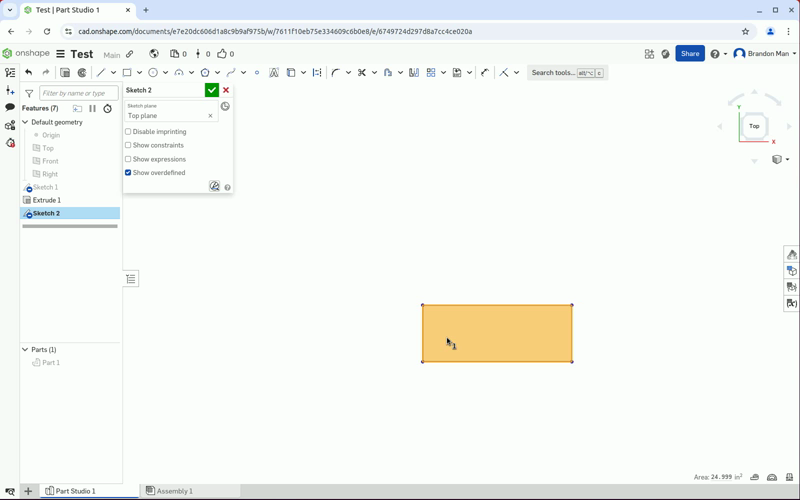
scroll(-6)
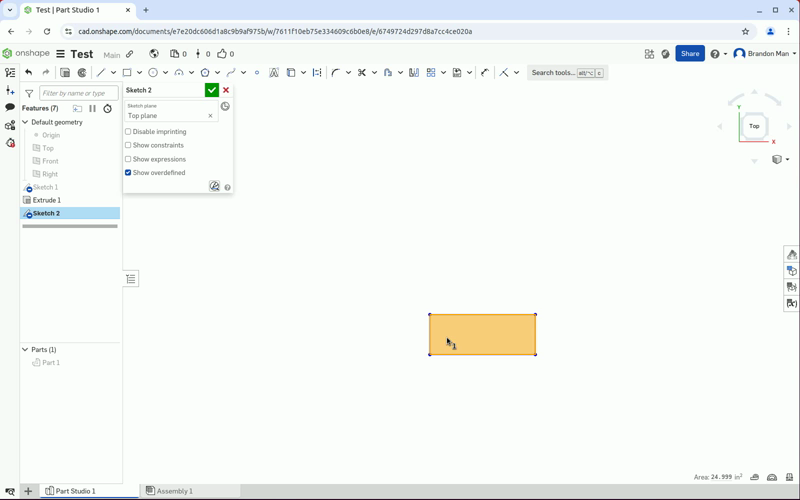
scroll(-6)
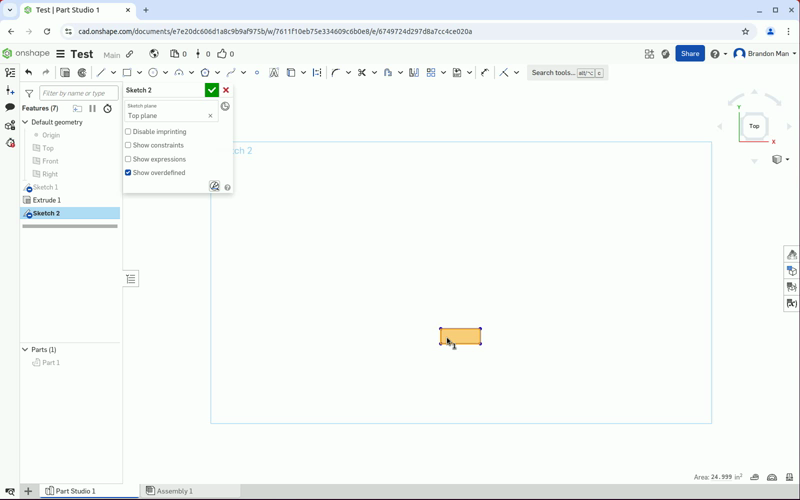
mouse_move(73, 352)
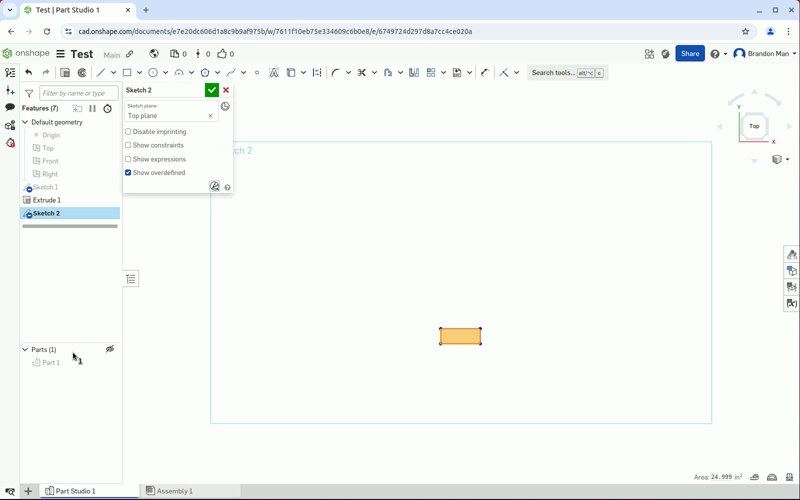
key(shift+y)
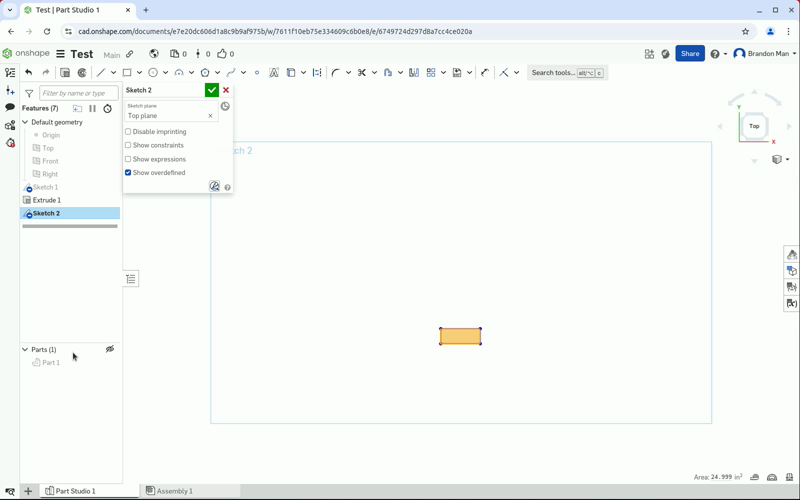
key(shift+e)
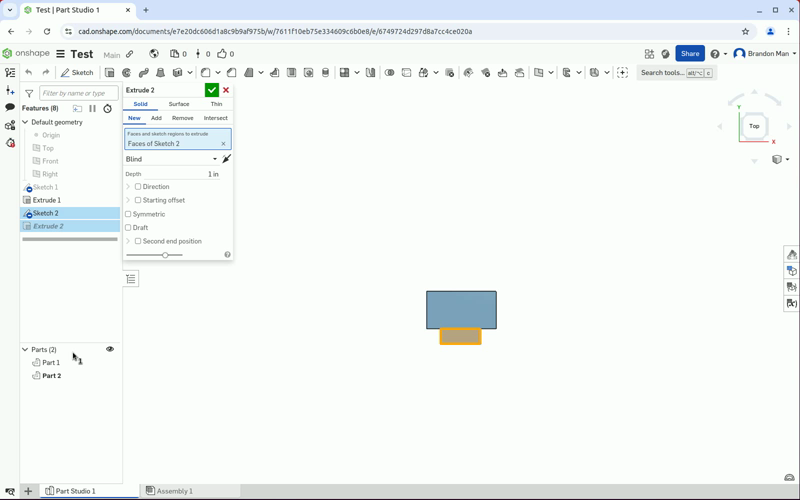
mouse_move(143, 106)
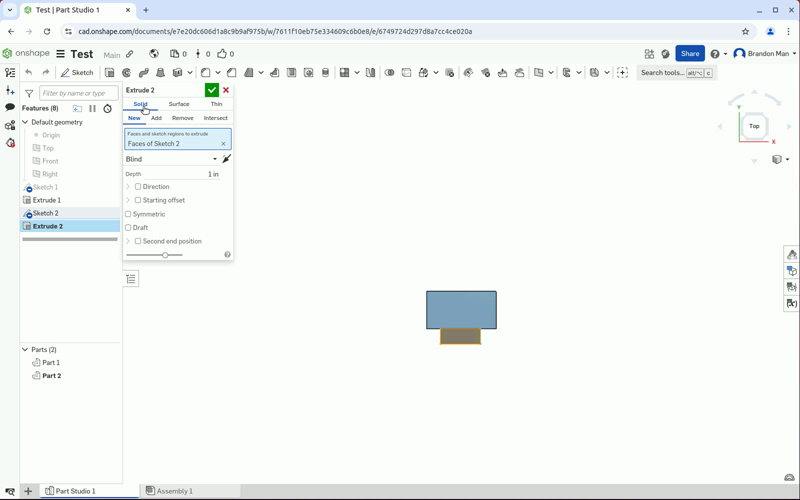
click(143, 106)
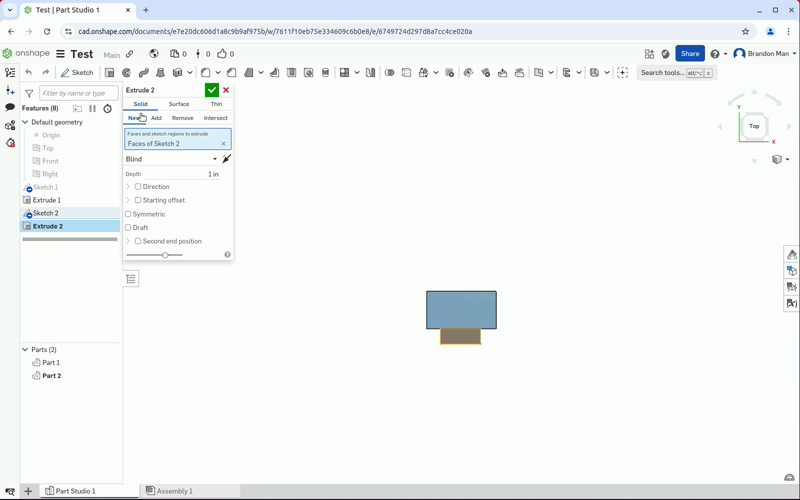
mouse_move(137, 120)
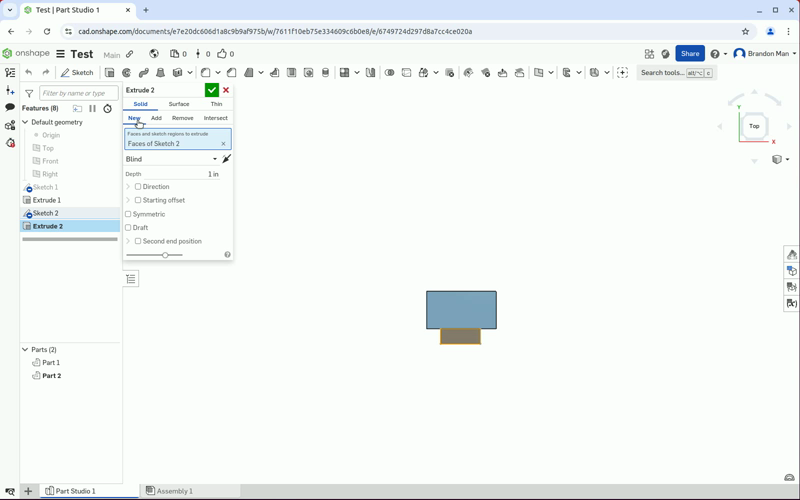
click(137, 120)
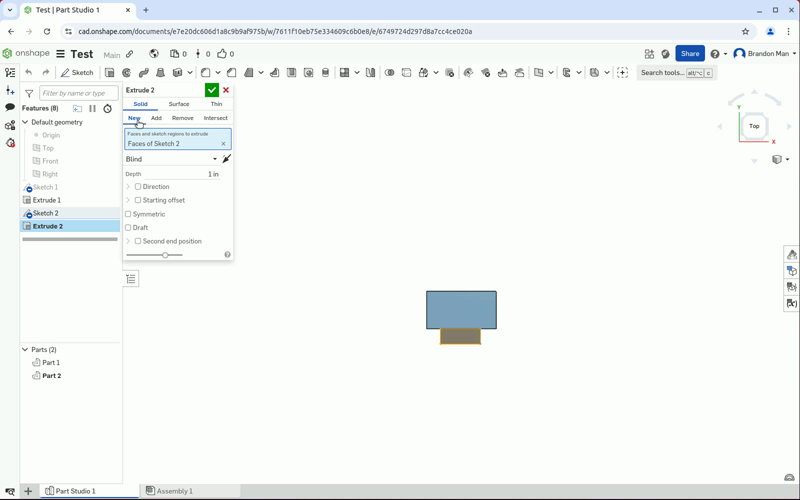
key(tab, 4)
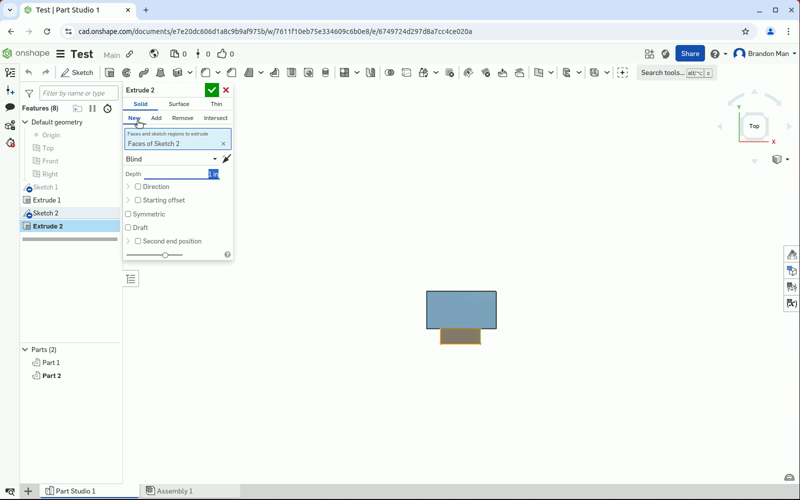
text(-0.963)
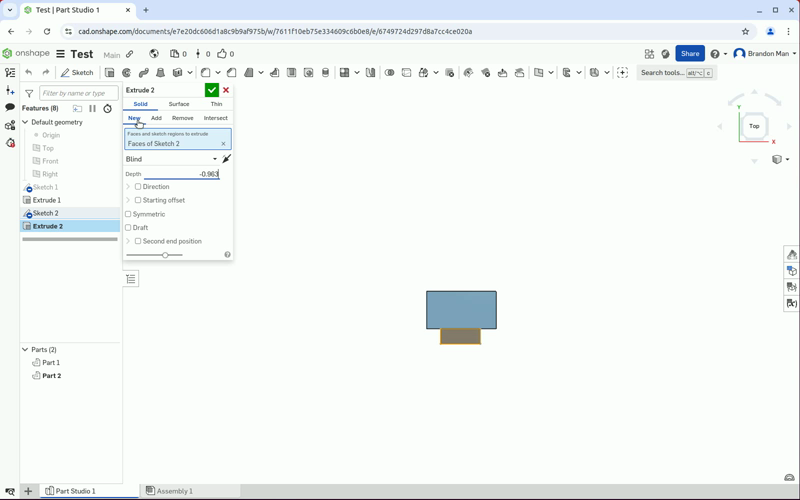
key(enter)
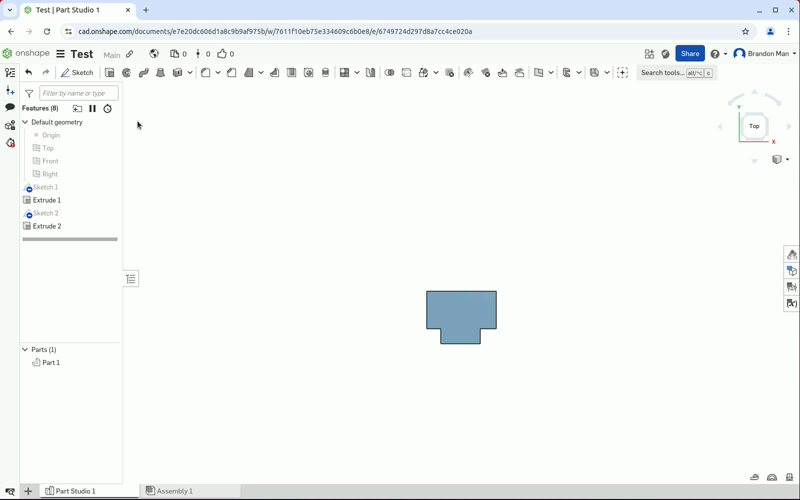
key(shift+h)
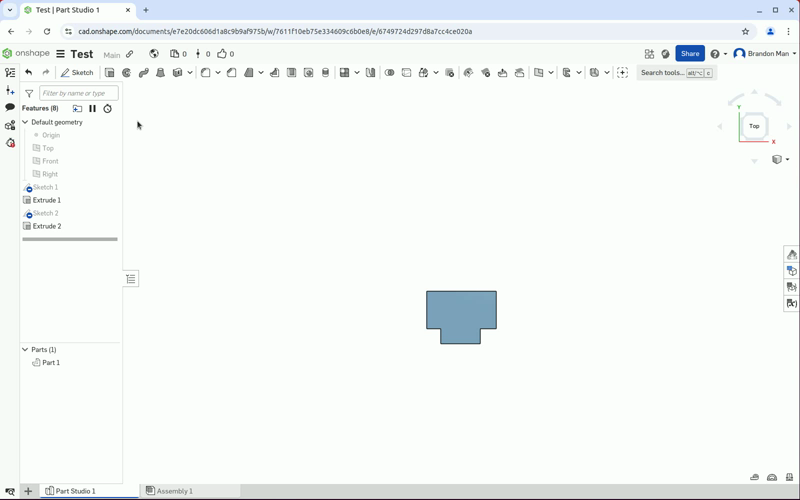
key(shift+h)
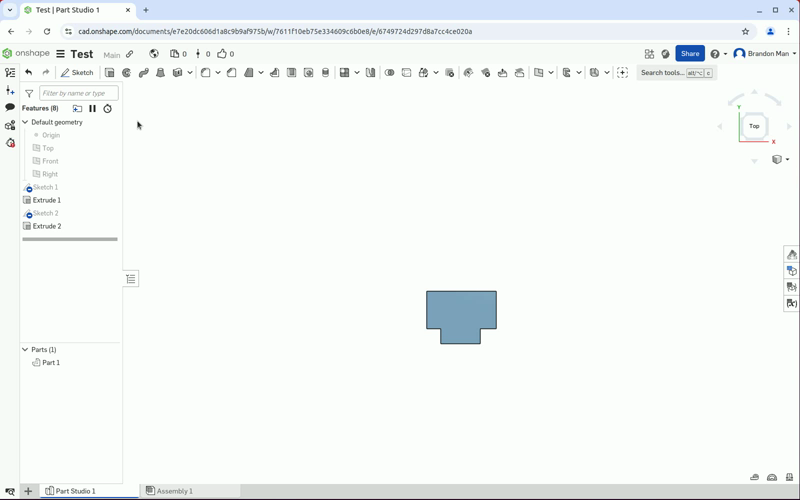
mouse_move(73, 189)
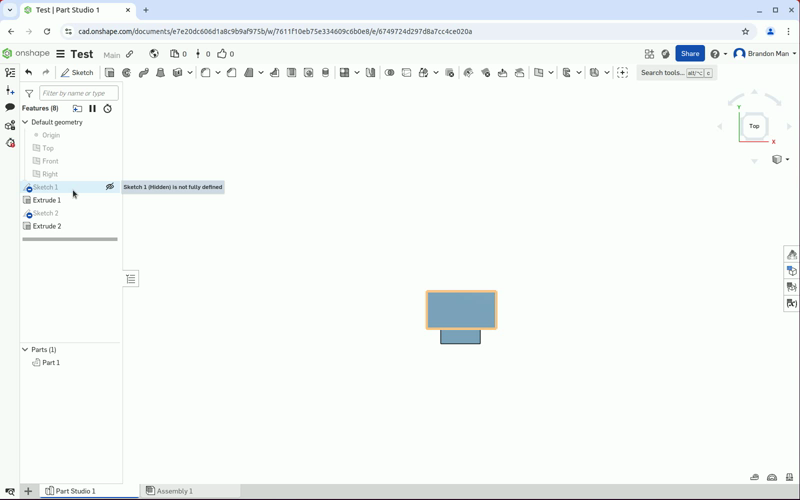
click(73, 189)
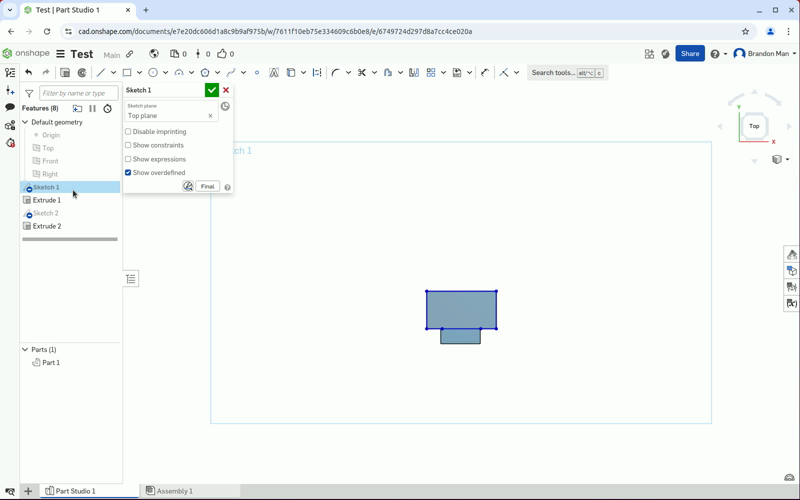
mouse_move(229, 92)
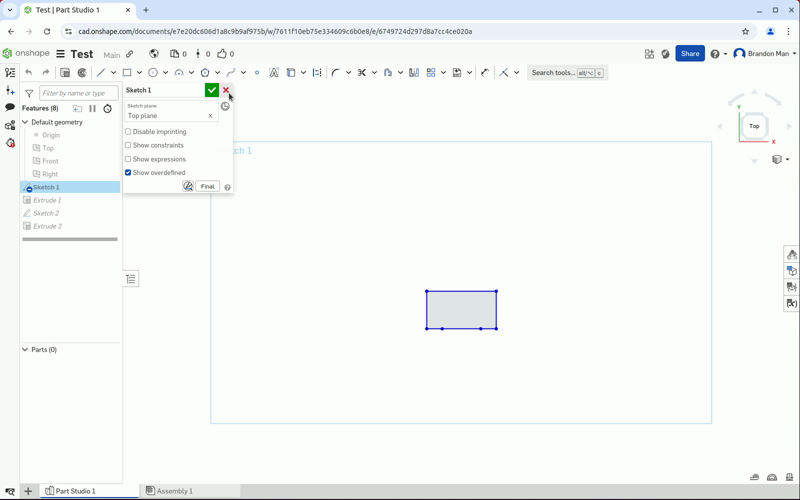
click(229, 92)
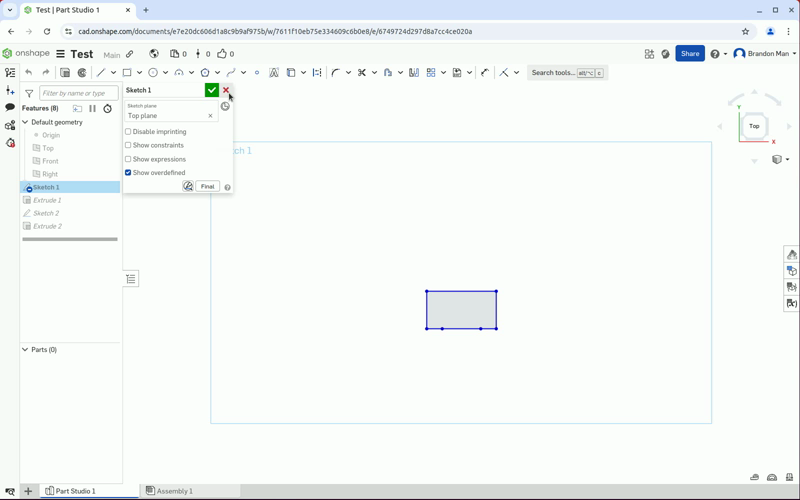
key(shift+s)
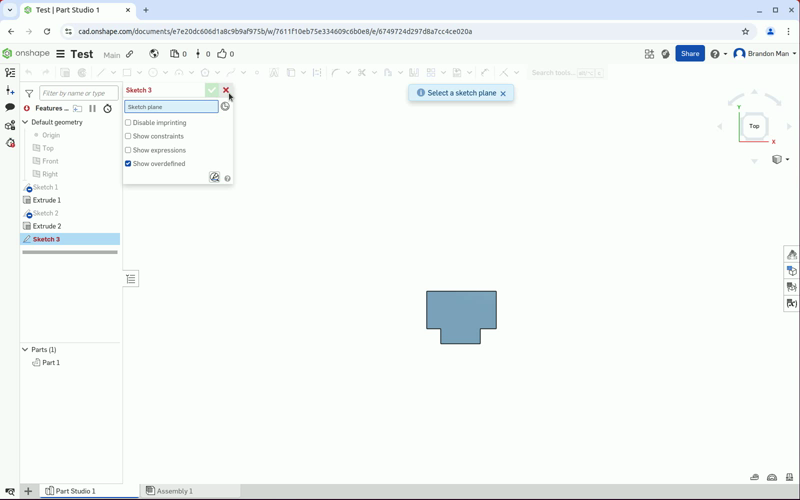
mouse_move(73, 150)
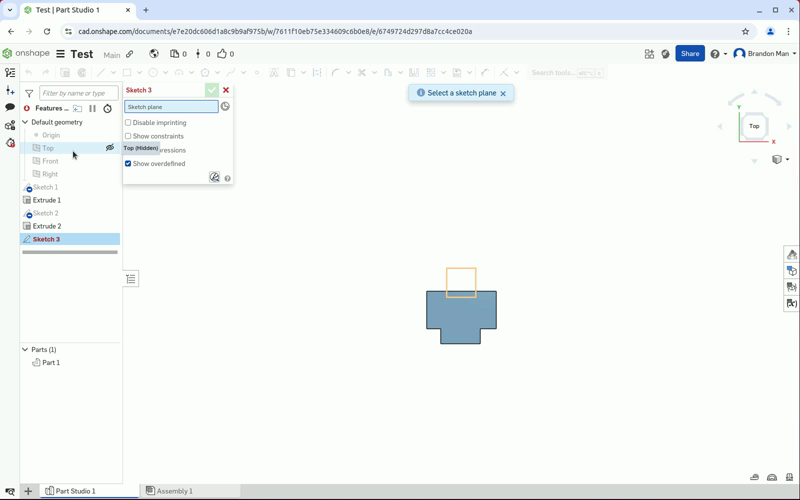
click(73, 150)
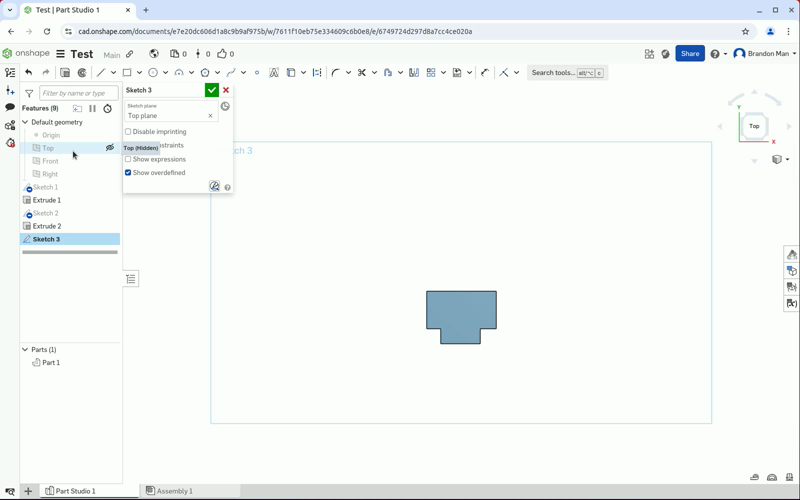
mouse_move(73, 352)
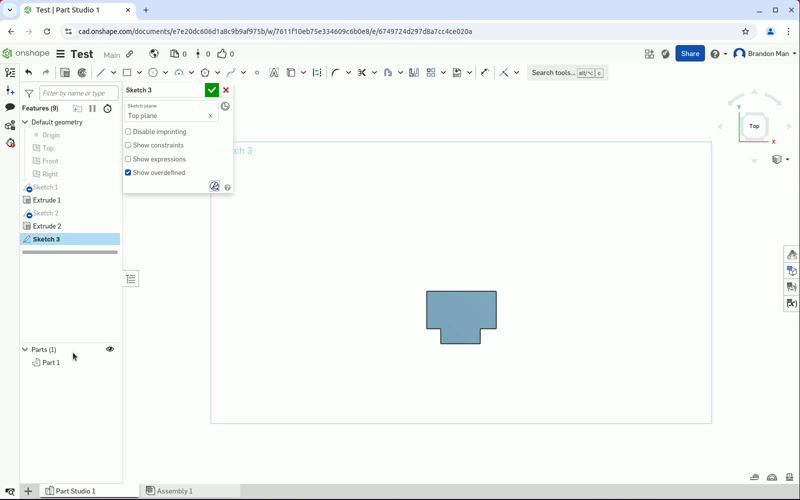
key(y)
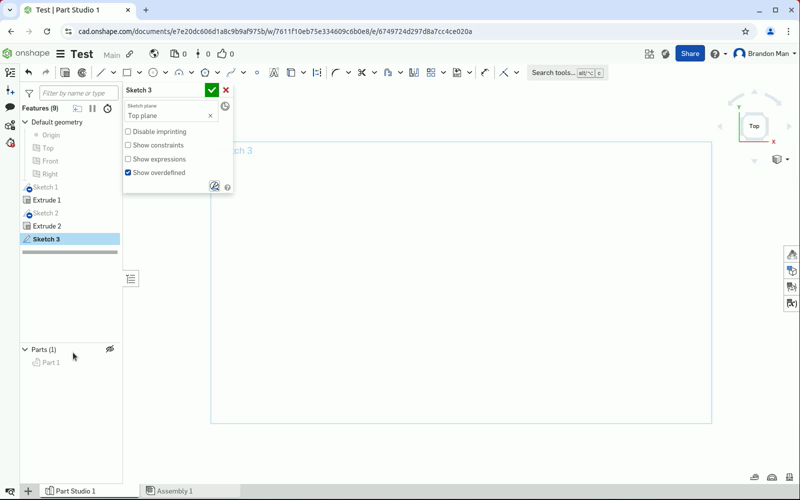
key(l)
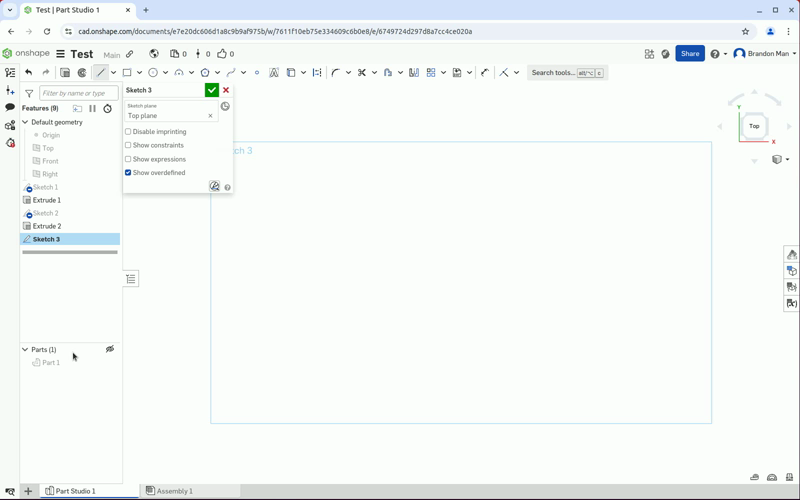
key_down(shift)
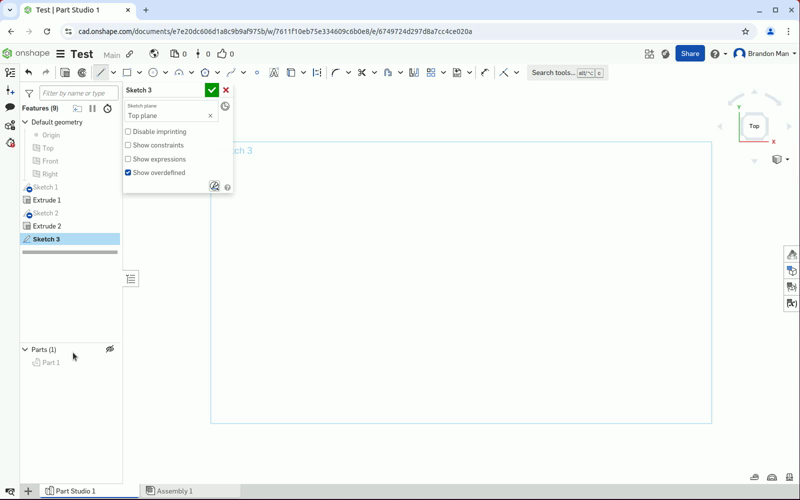
mouse_move(440, 357)
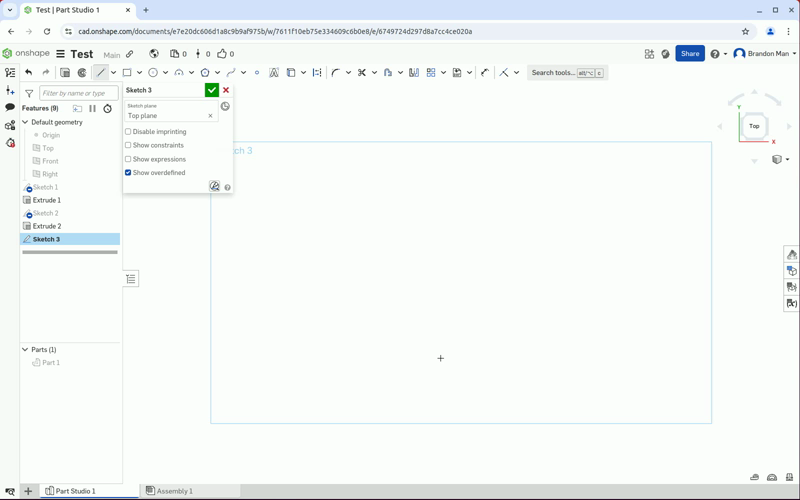
click(440, 357)
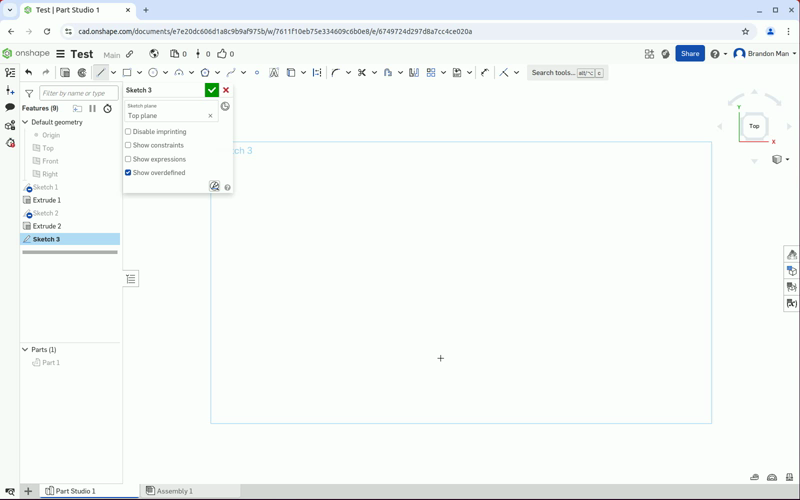
key_up(shift)
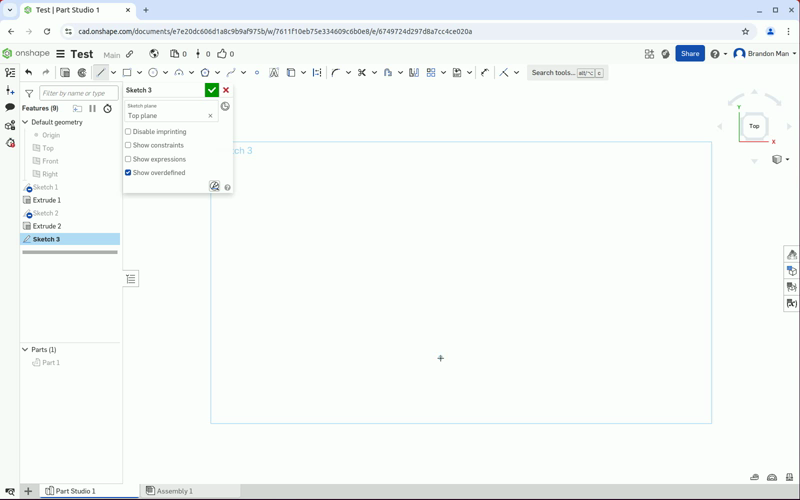
key_down(shift)
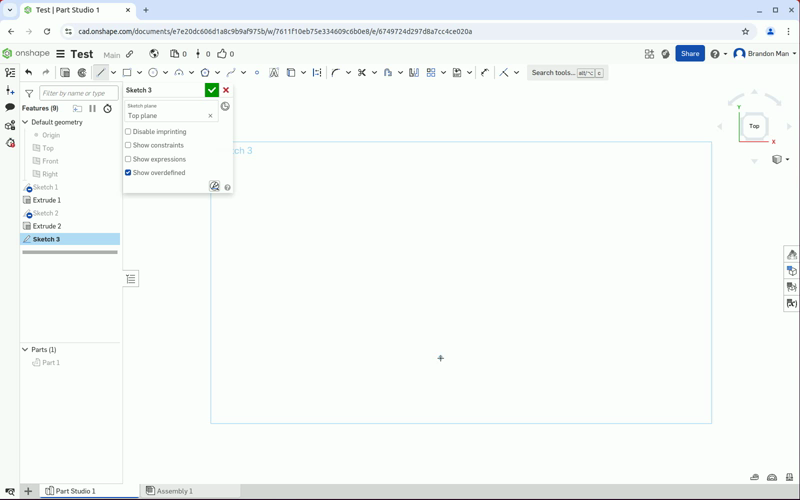
mouse_move(470, 357)
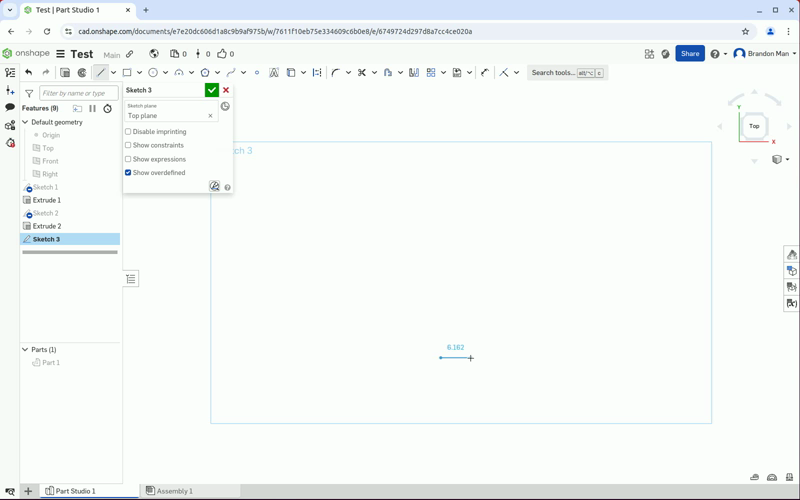
mouse_move(480, 357)
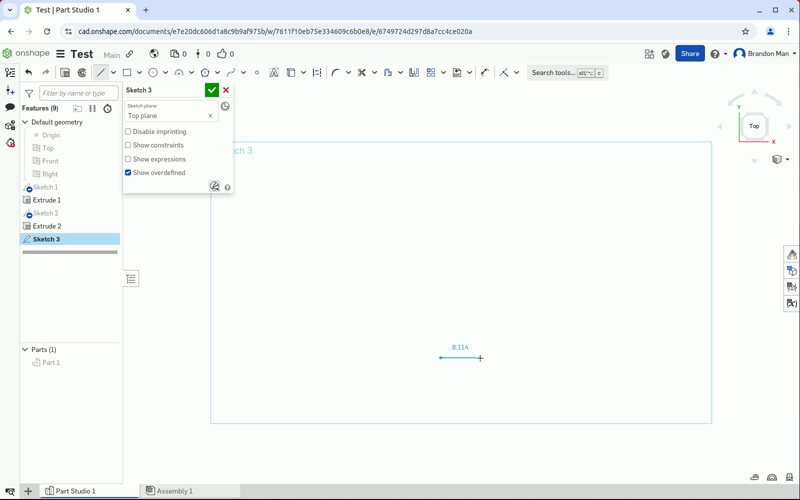
click(480, 357)
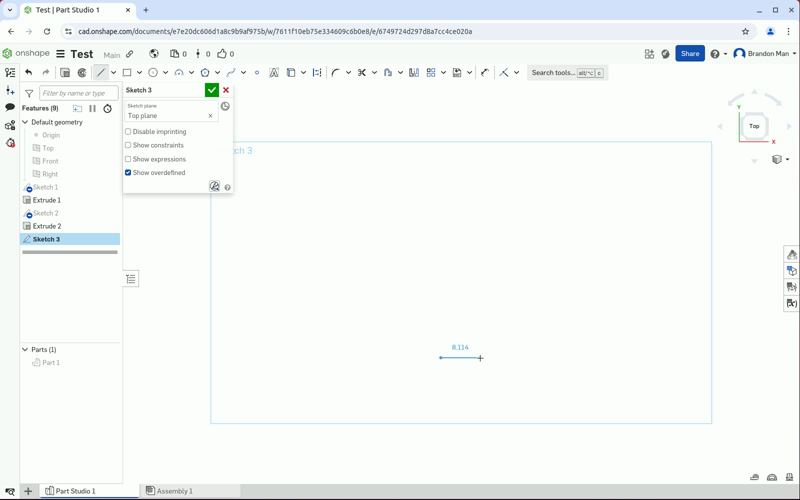
key_up(shift)
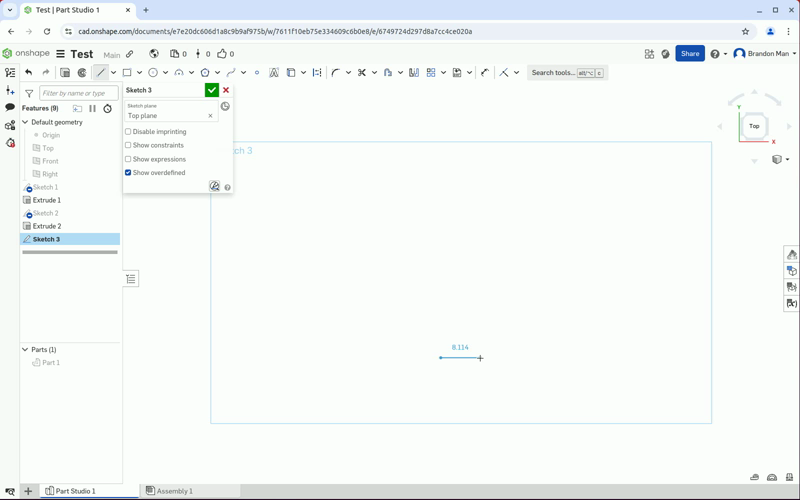
key_down(shift)
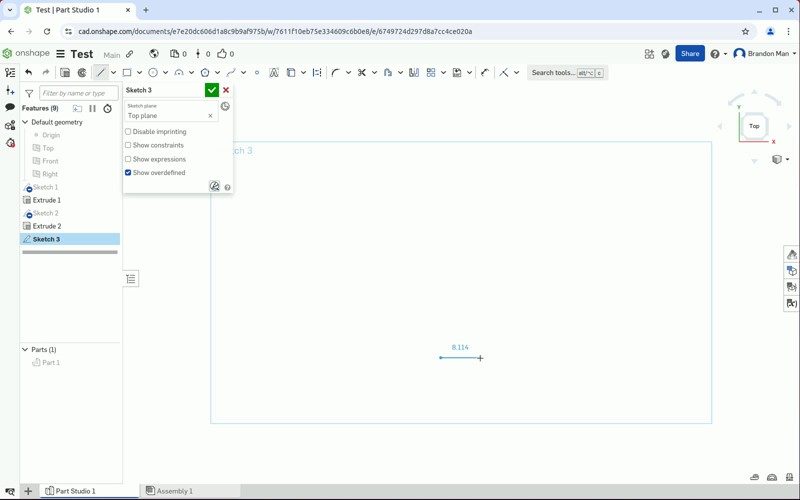
mouse_move(510, 357)
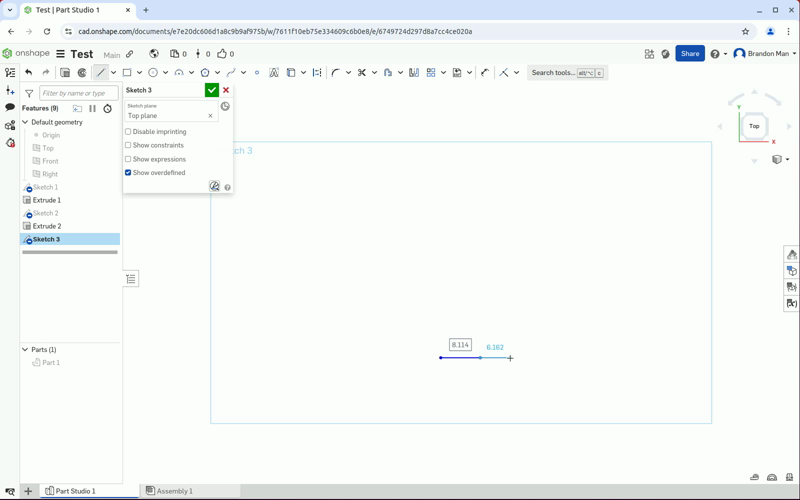
mouse_move(480, 342)
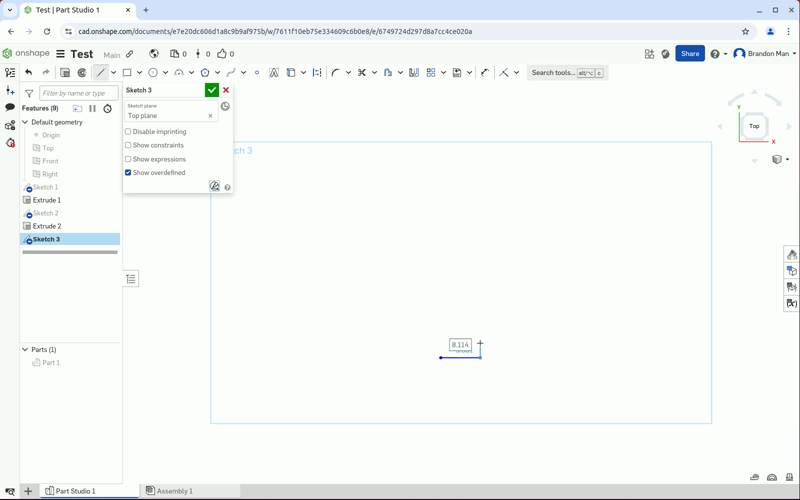
click(480, 342)
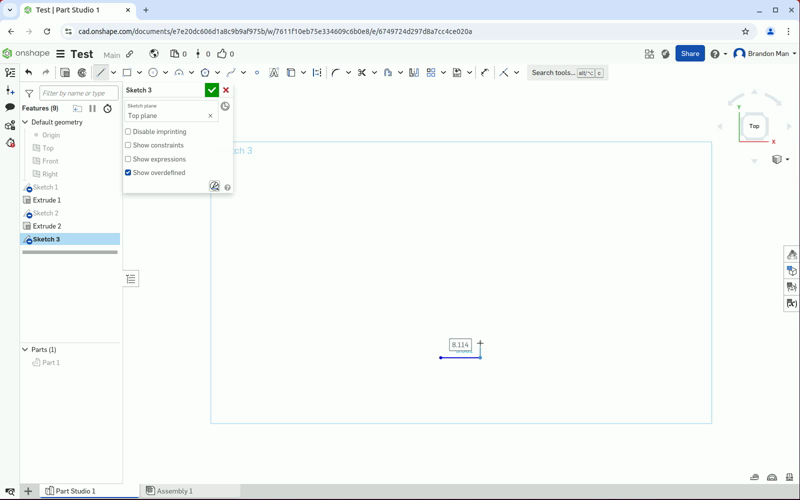
key_up(shift)
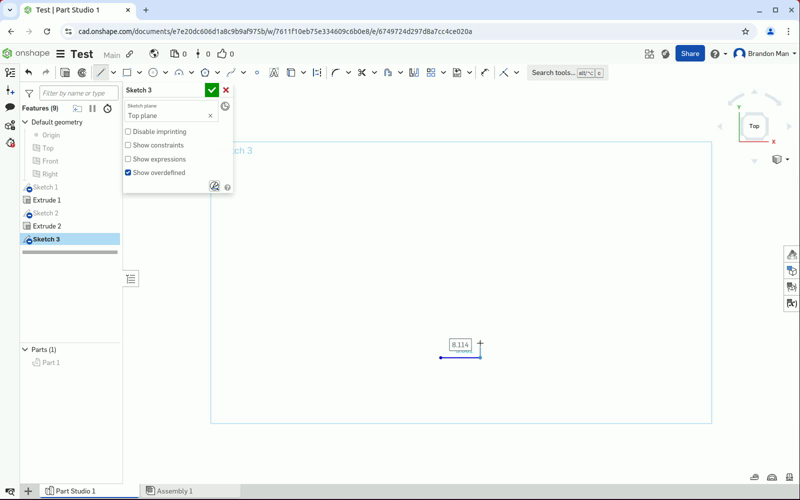
key_down(shift)
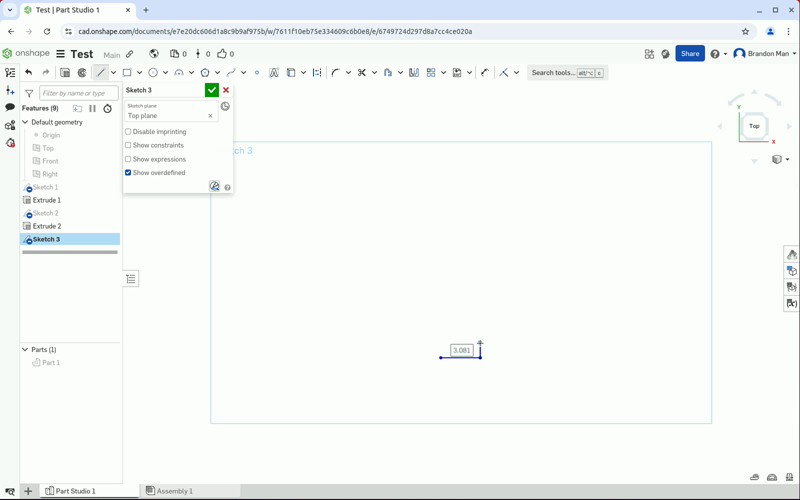
mouse_move(510, 342)
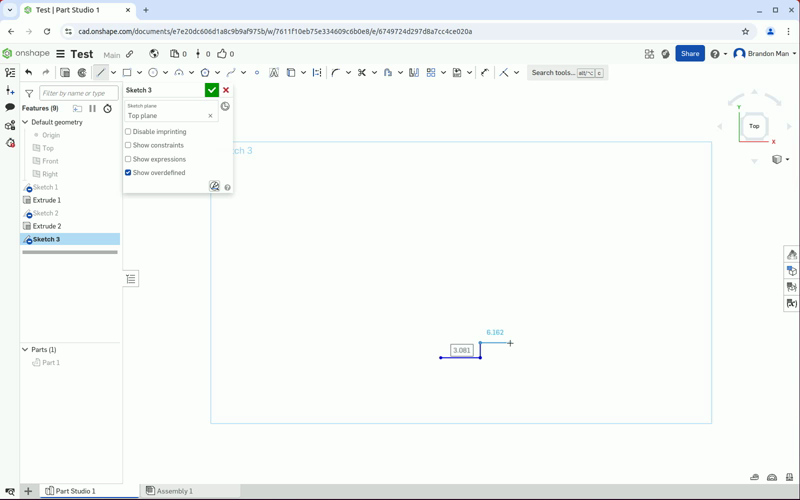
mouse_move(440, 342)
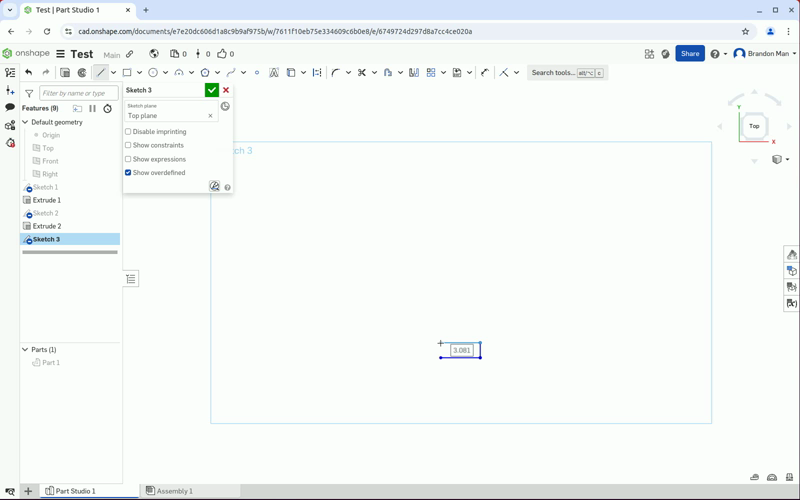
click(440, 342)
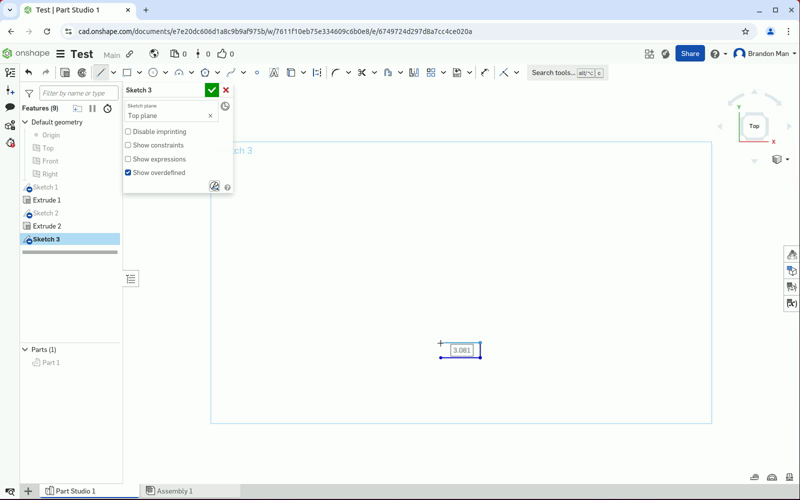
key_up(shift)
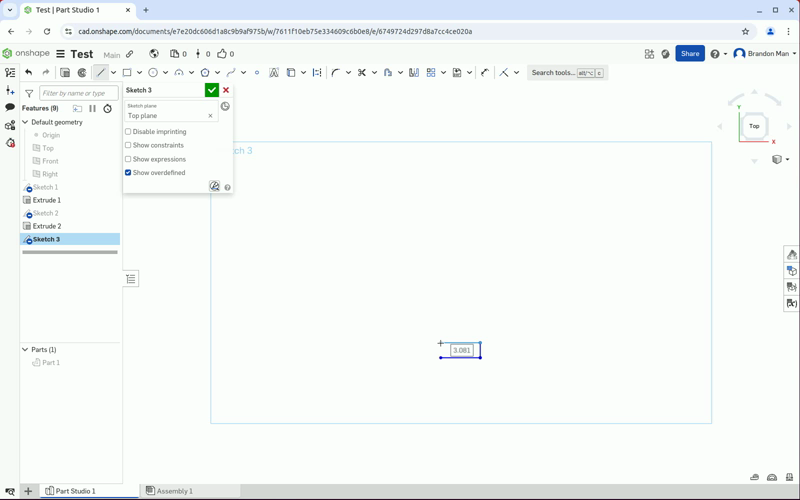
mouse_move(470, 342)
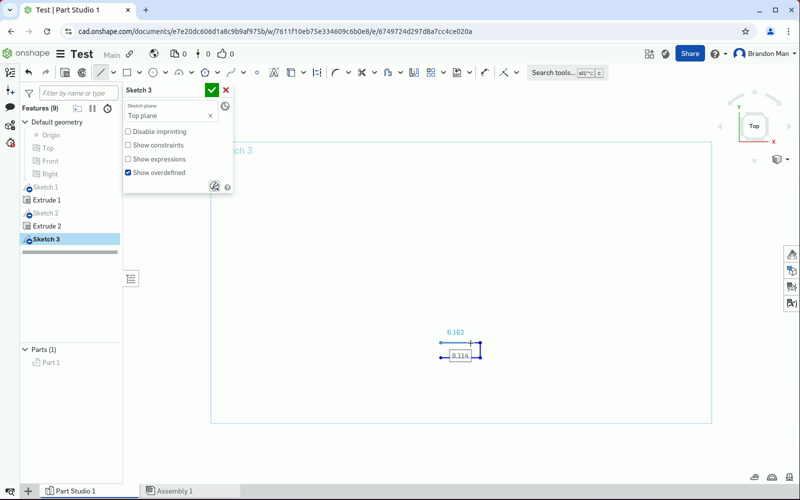
key_down(shift)
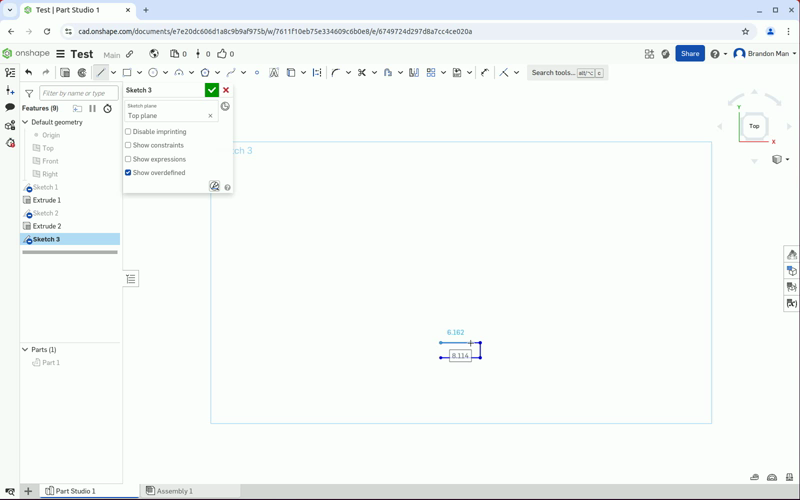
mouse_move(440, 357)
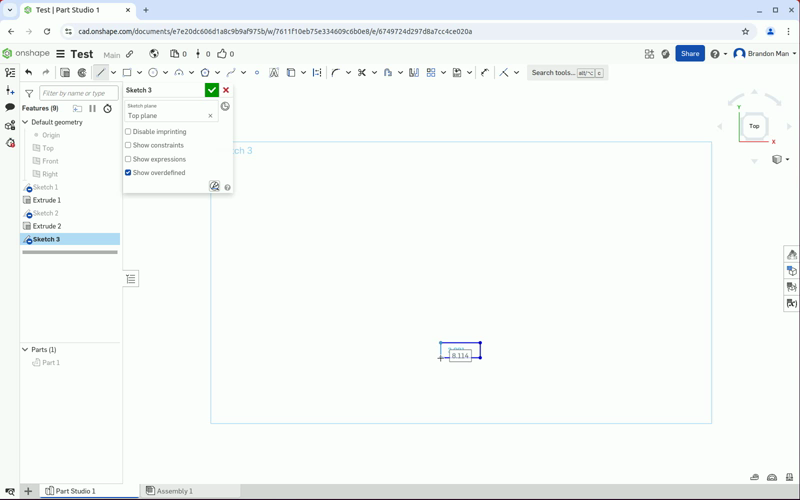
key_up(shift)
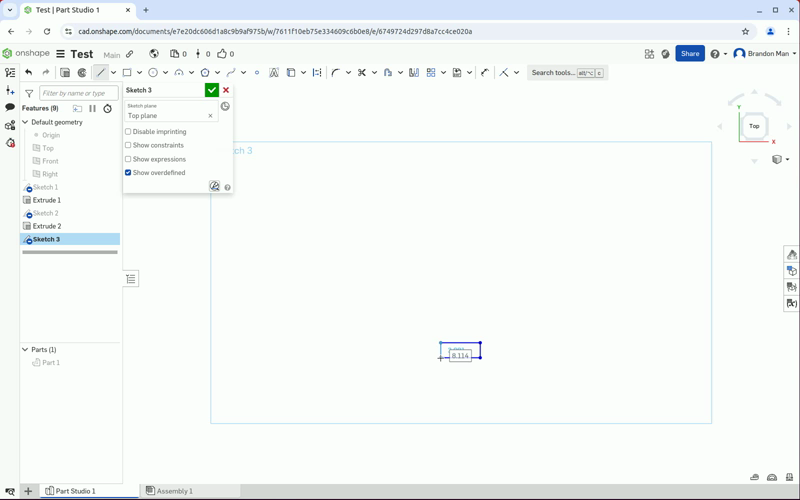
click(440, 357)
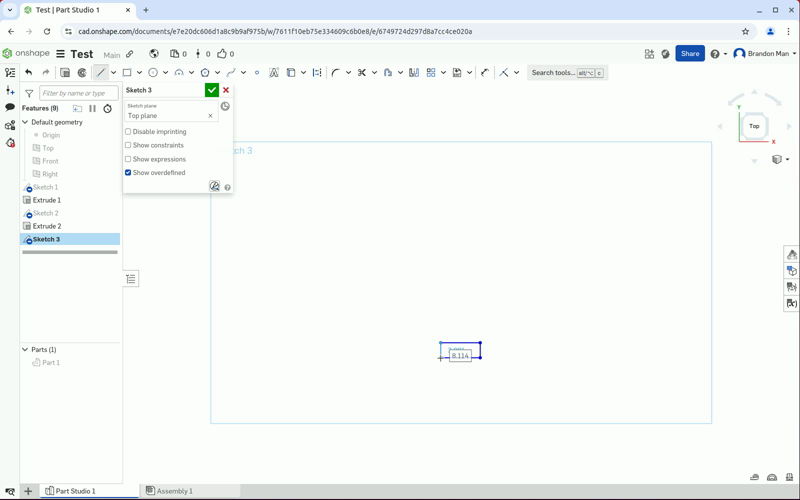
key(esc)
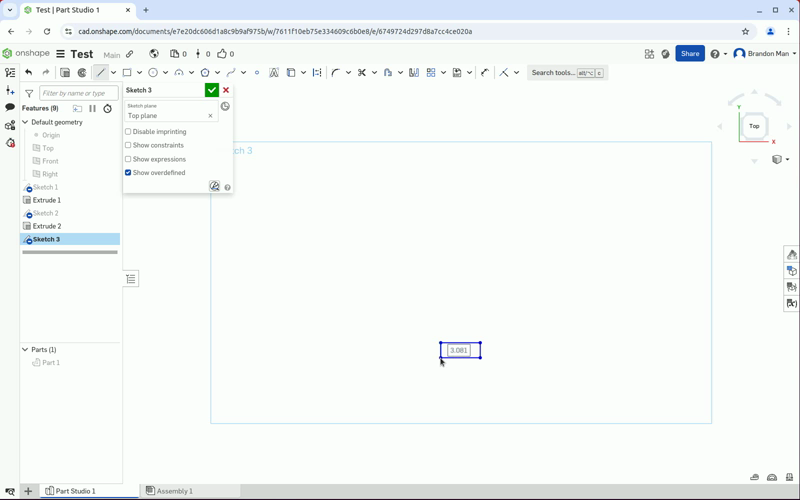
mouse_move(446, 350)
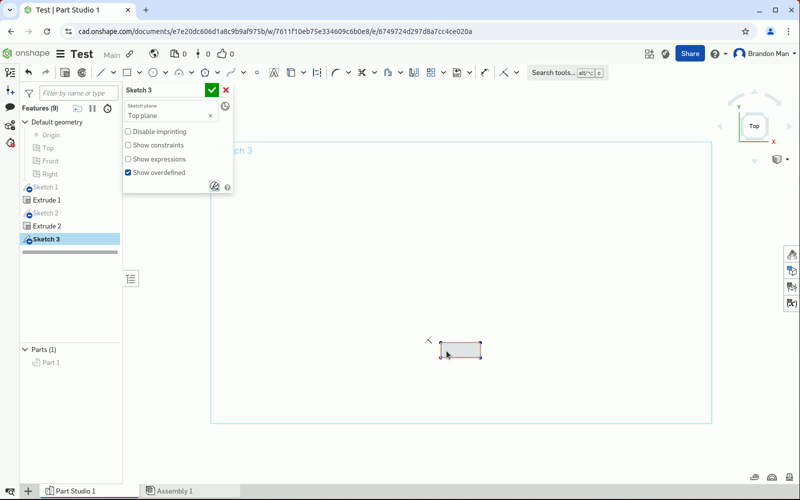
scroll(6)
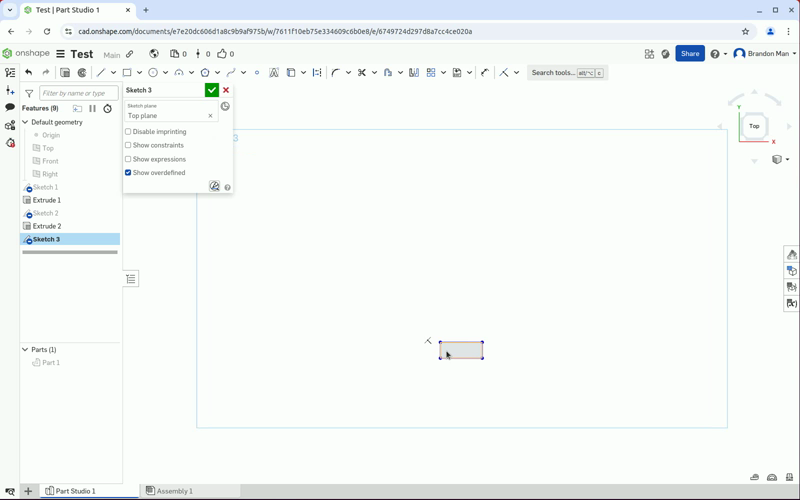
scroll(6)
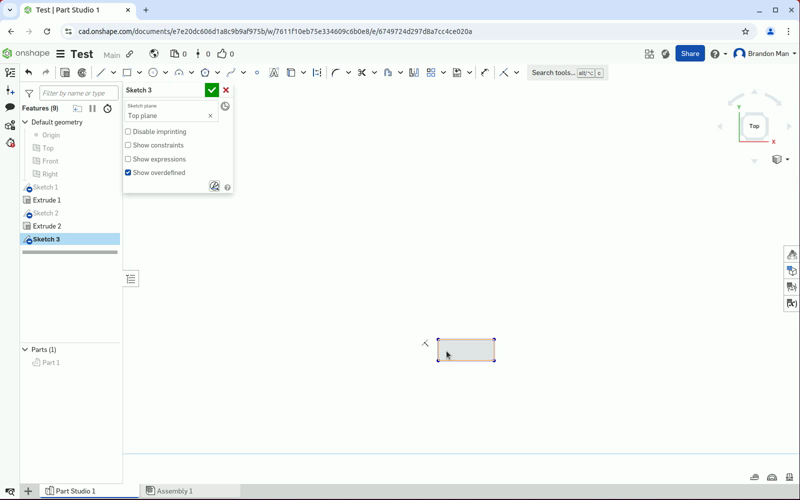
scroll(6)
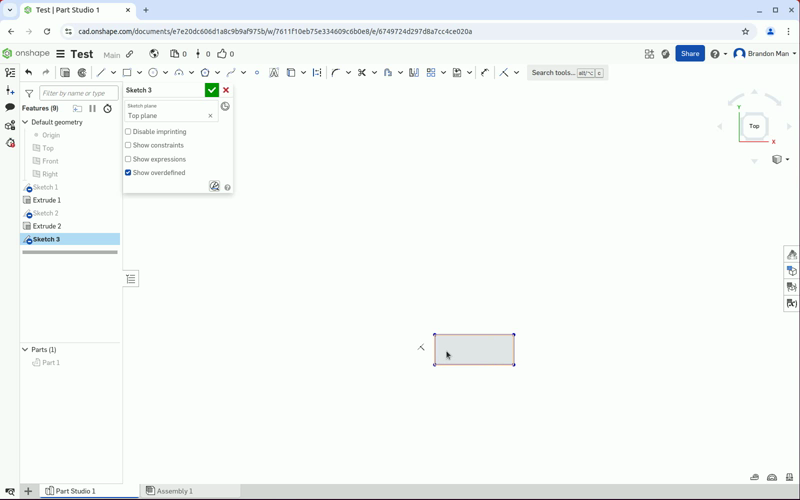
scroll(6)
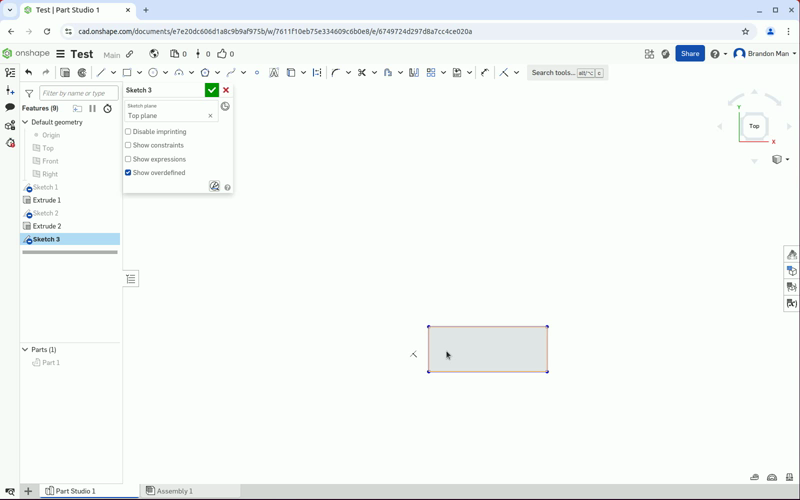
scroll(6)
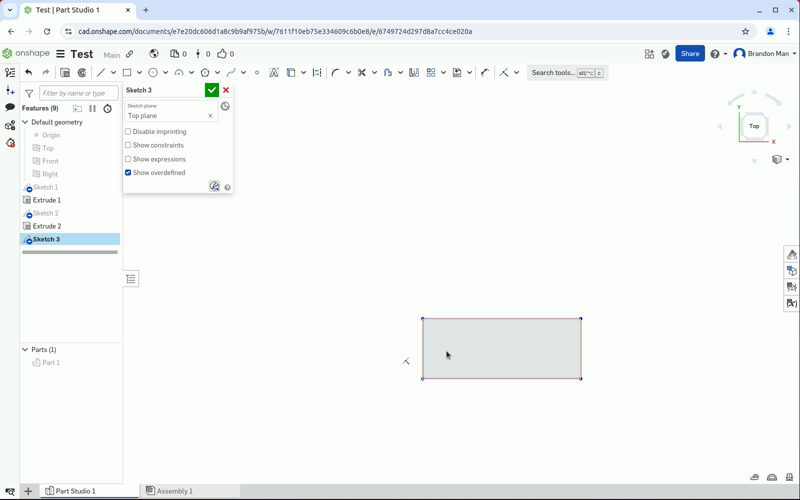
scroll(6)
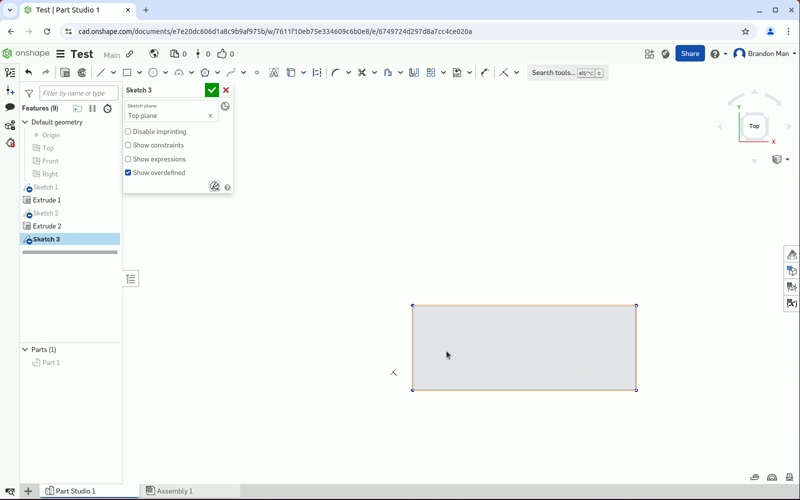
scroll(6)
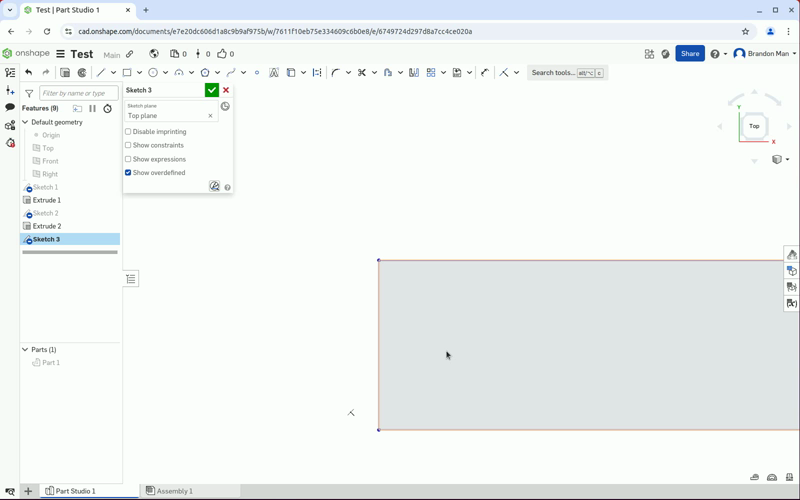
click(446, 350)
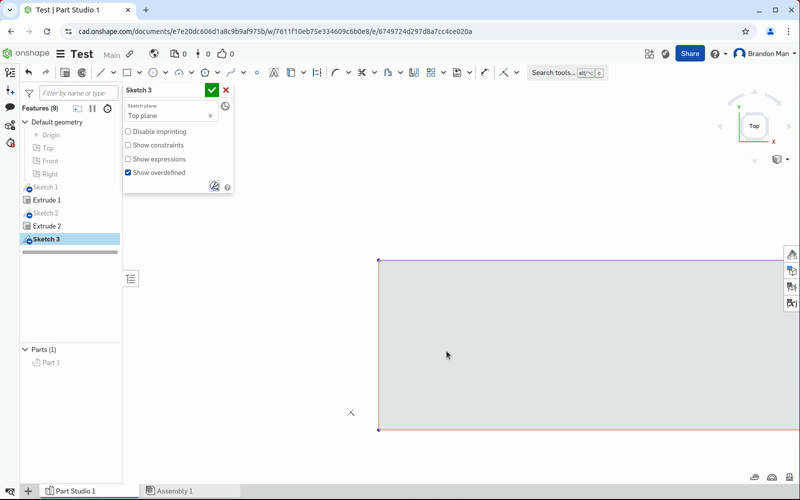
scroll(-6)
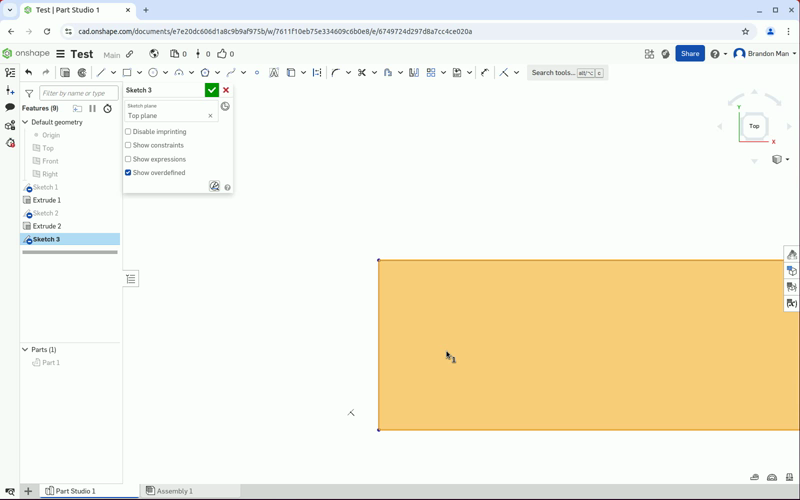
scroll(-6)
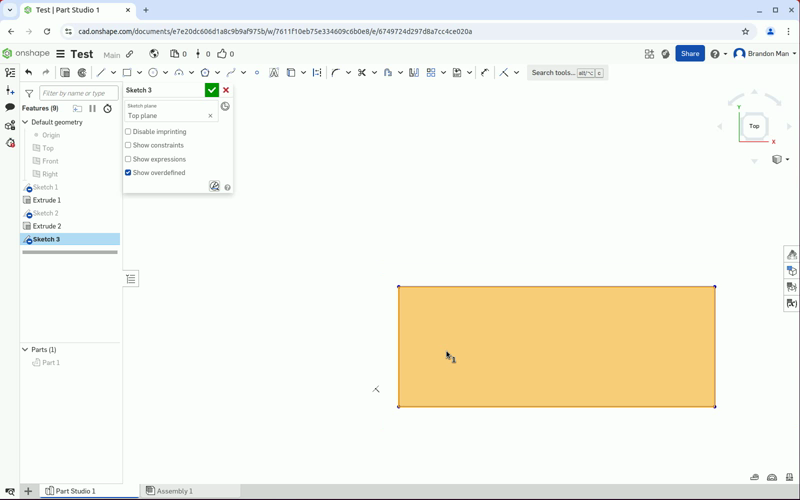
scroll(-6)
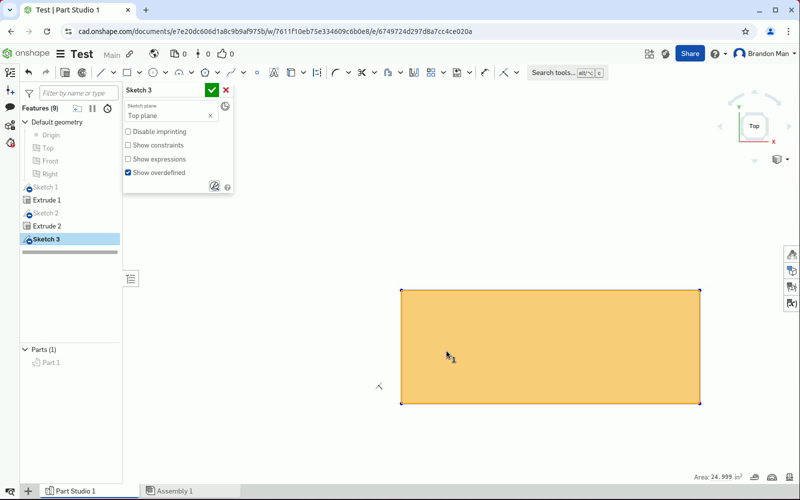
scroll(-6)
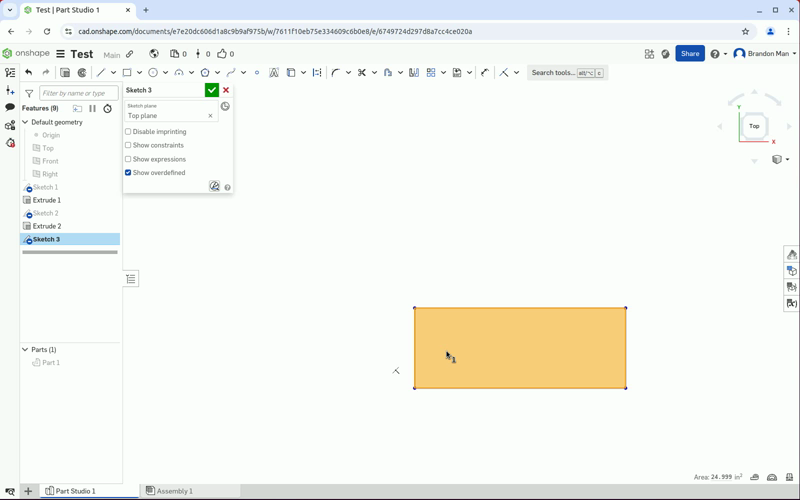
scroll(-6)
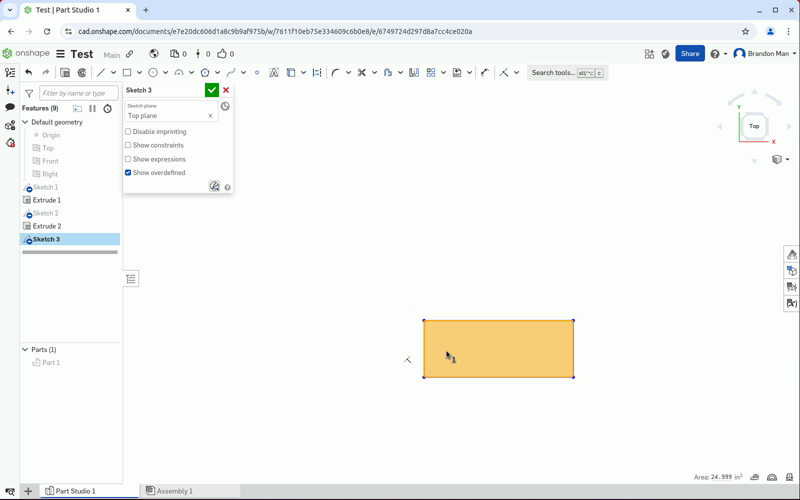
scroll(-6)
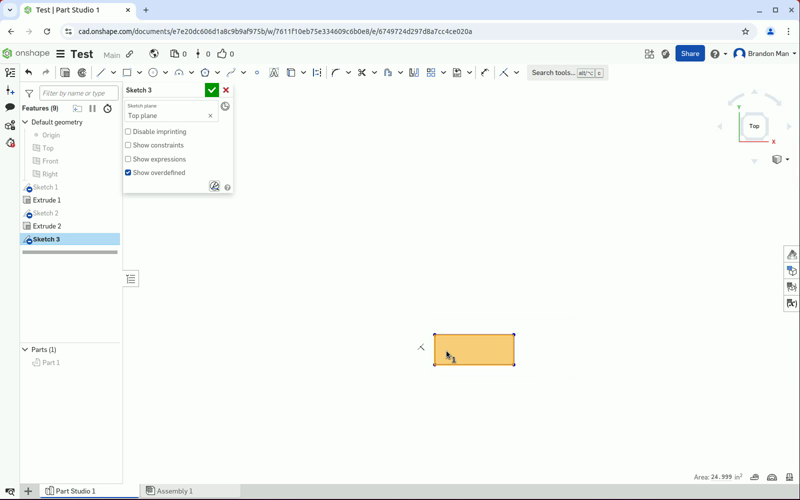
scroll(-6)
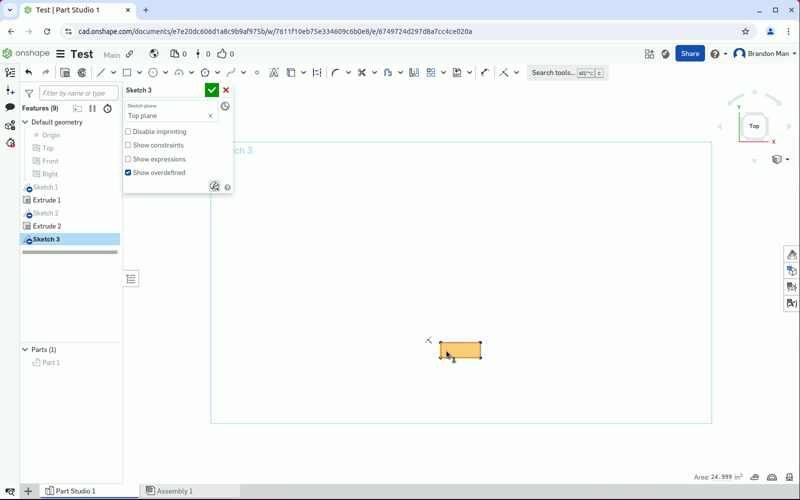
mouse_move(73, 352)
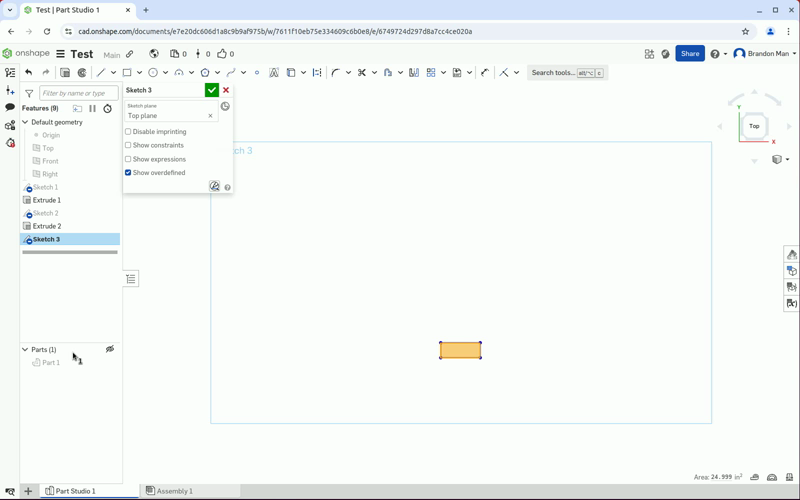
key(shift+y)
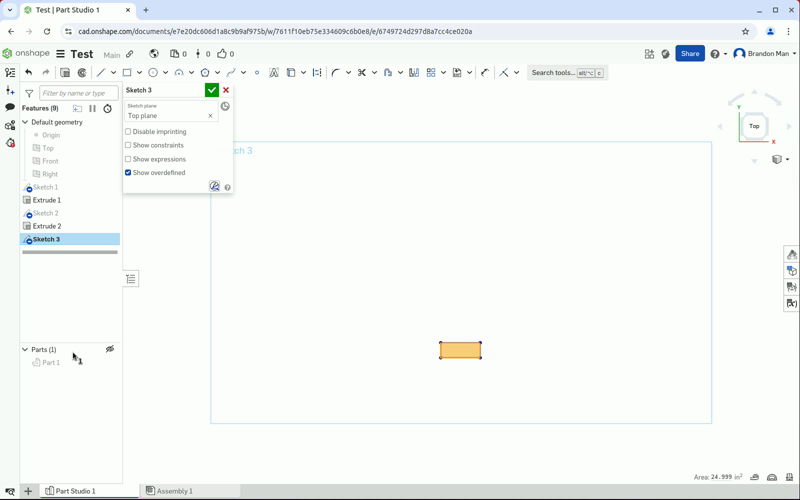
key(shift+e)
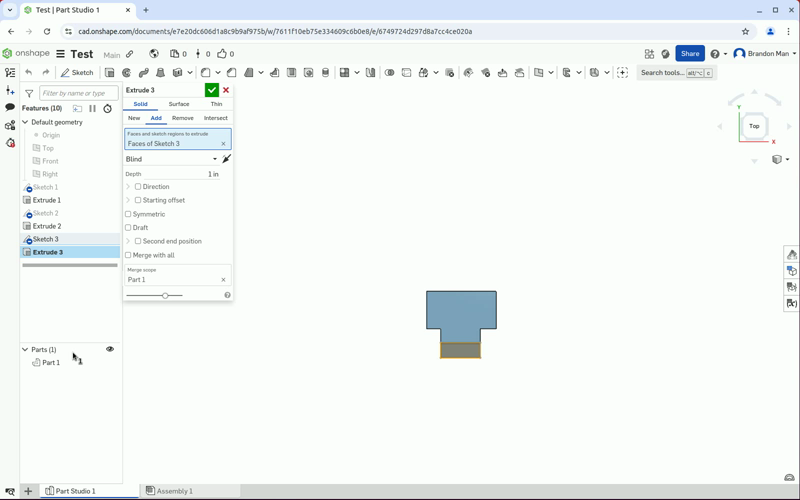
mouse_move(143, 106)
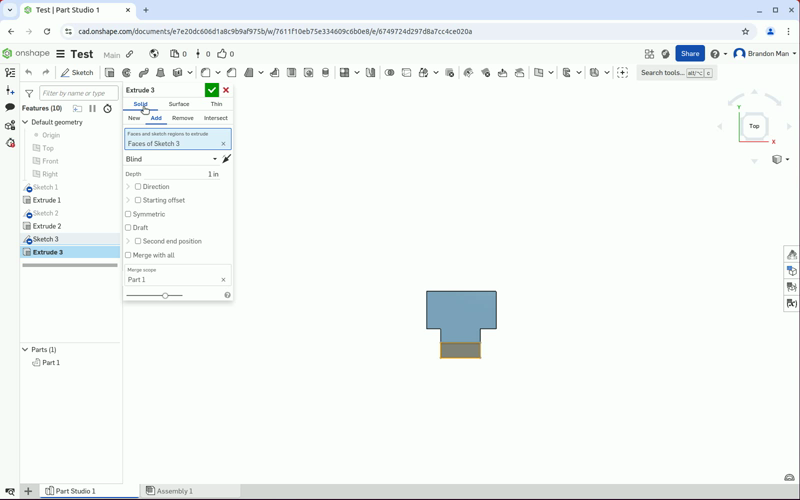
click(143, 106)
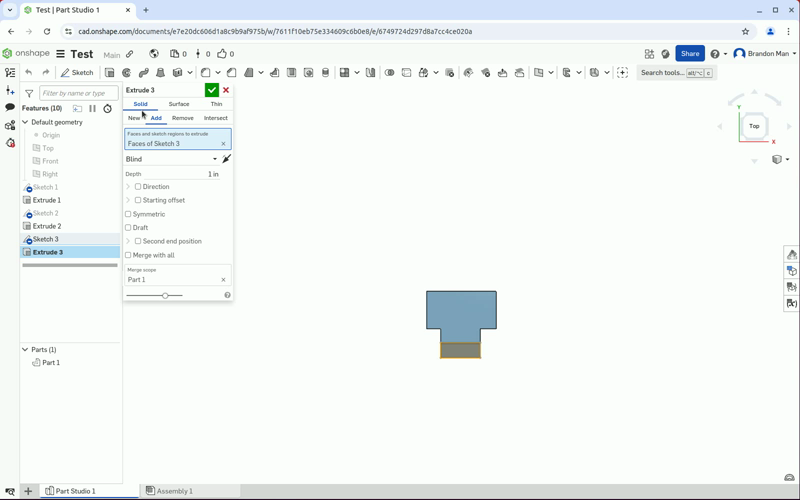
mouse_move(137, 120)
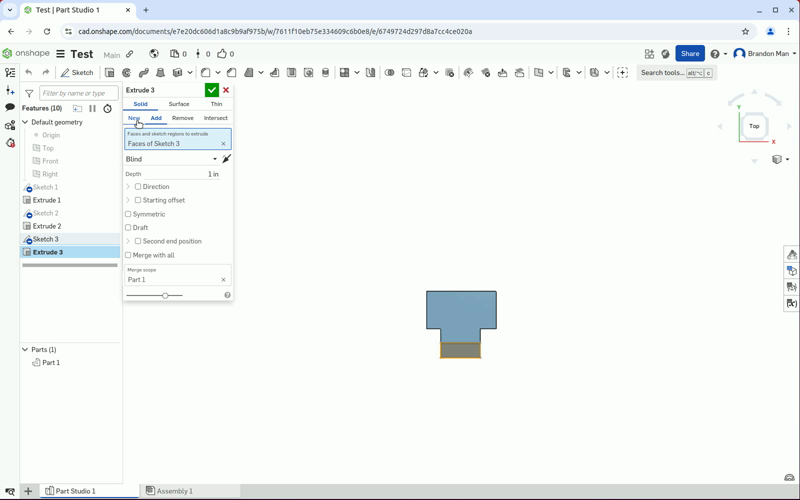
click(137, 120)
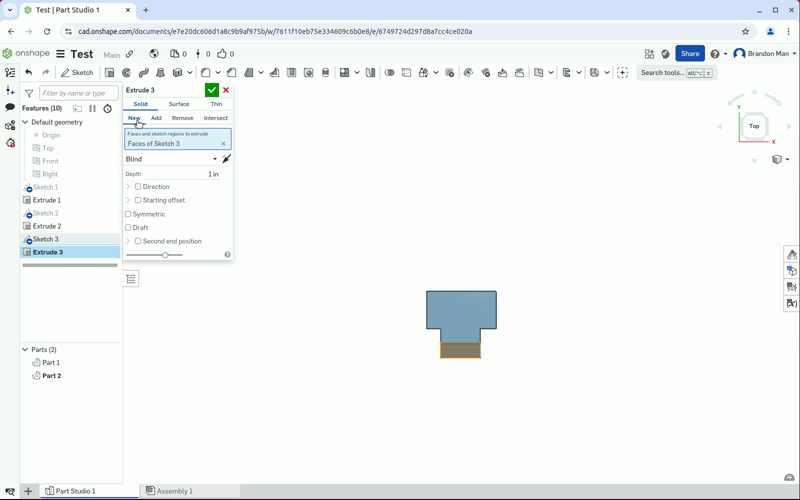
key(tab, 4)
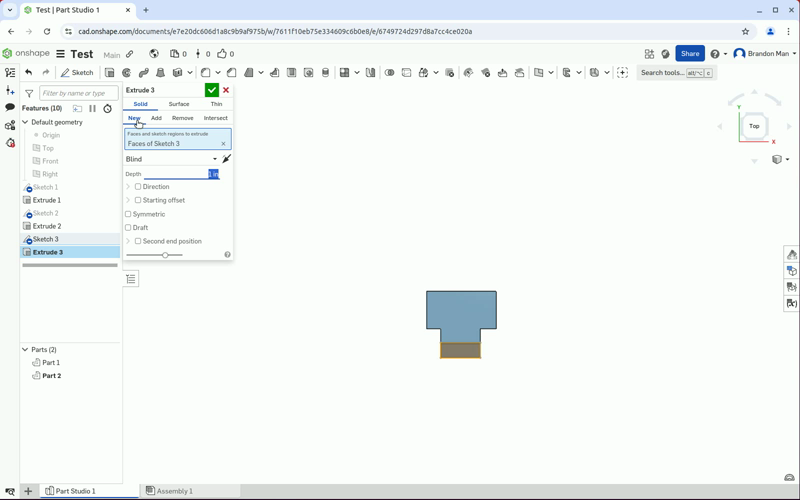
text(-0.963)
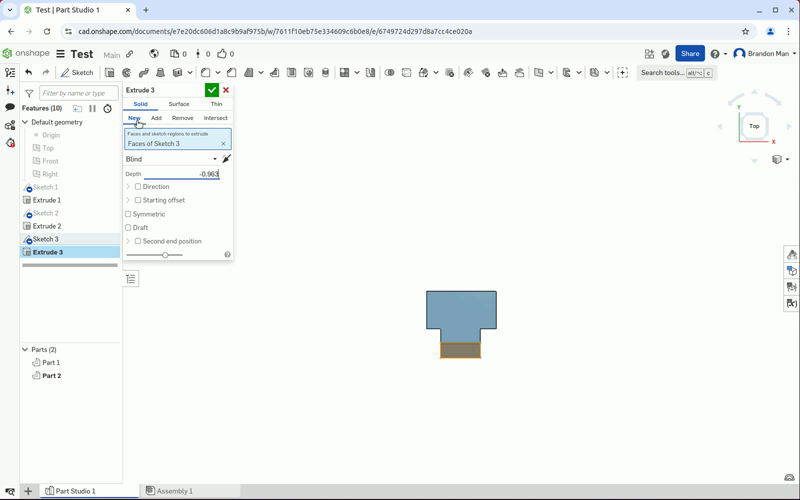
key(enter)
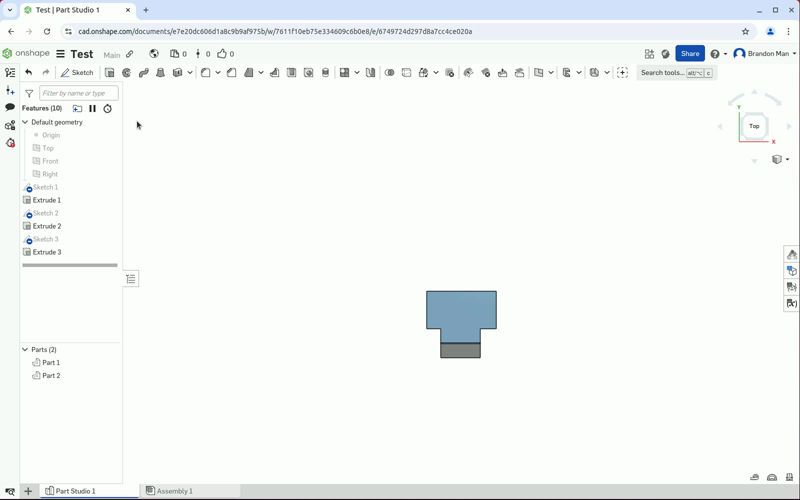
key(shift+h)
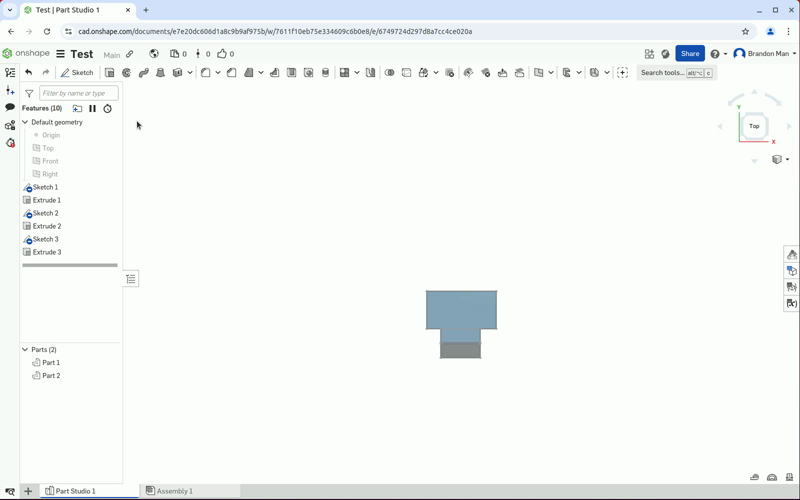
key(shift+h)
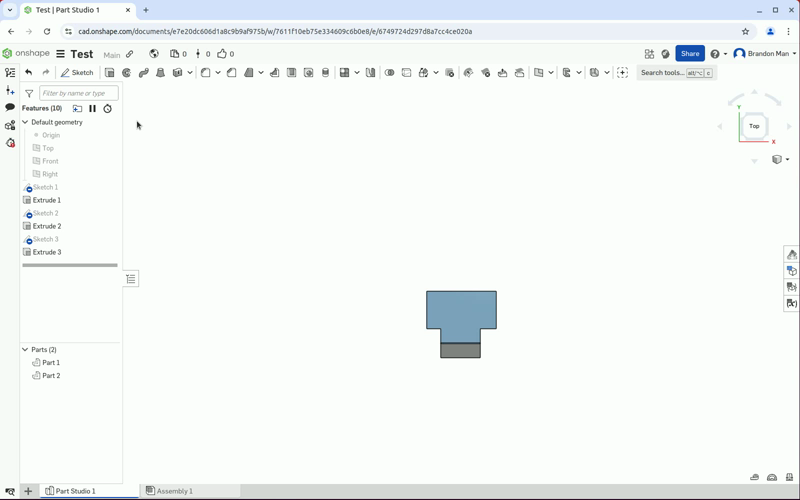
mouse_move(73, 189)
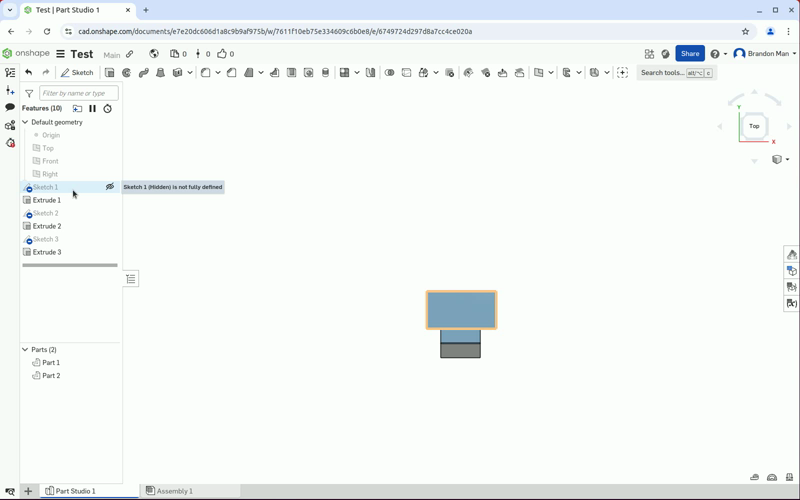
click(73, 189)
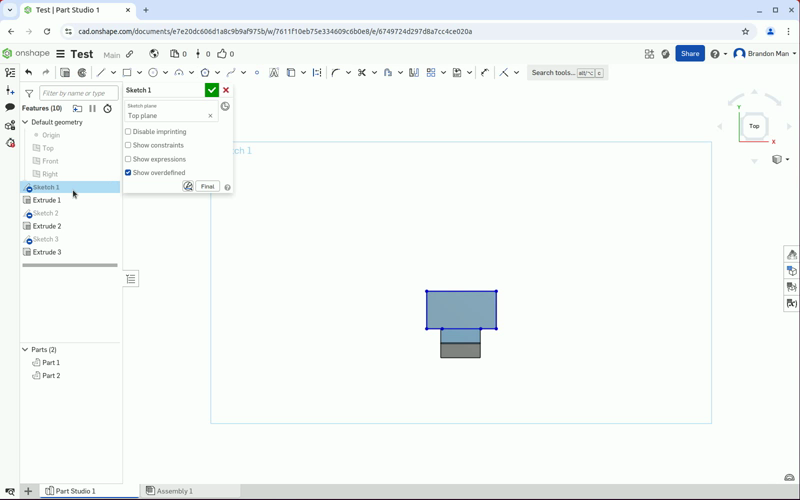
mouse_move(229, 92)
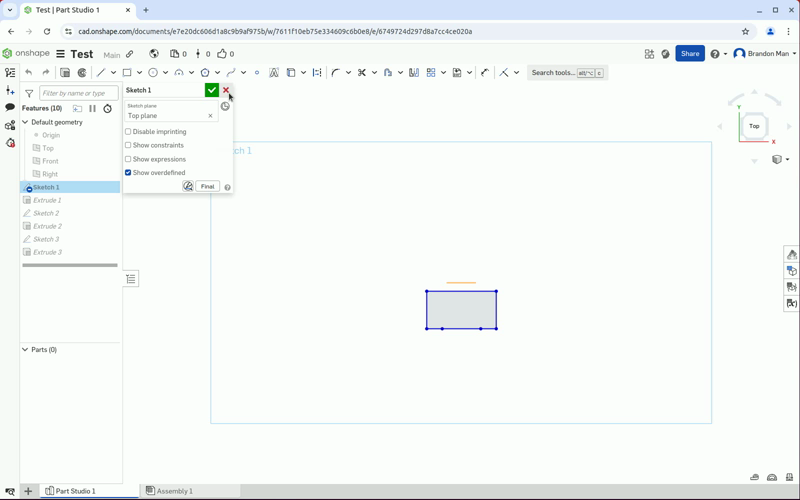
click(229, 92)
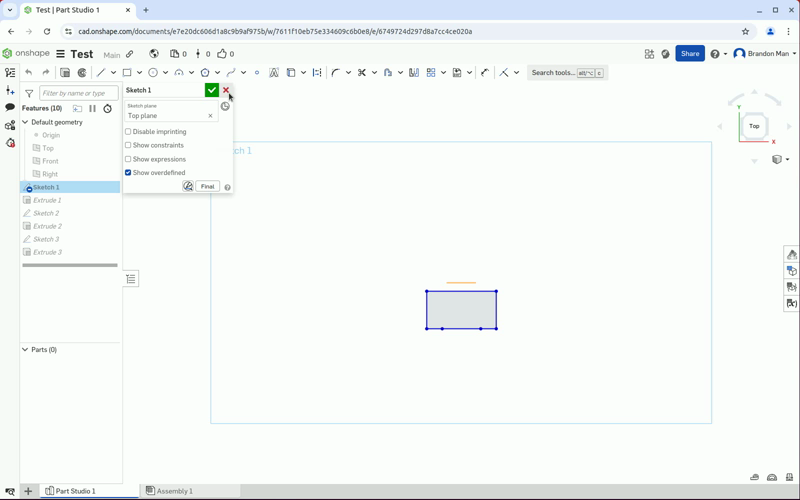
key(shift+s)
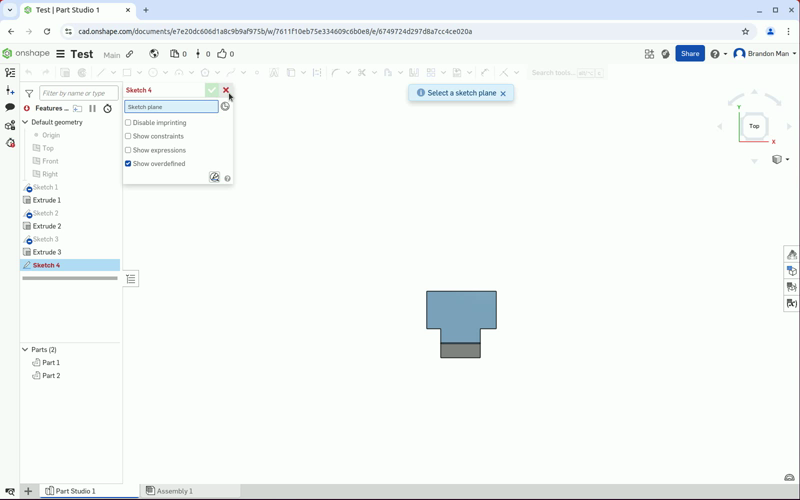
mouse_move(73, 150)
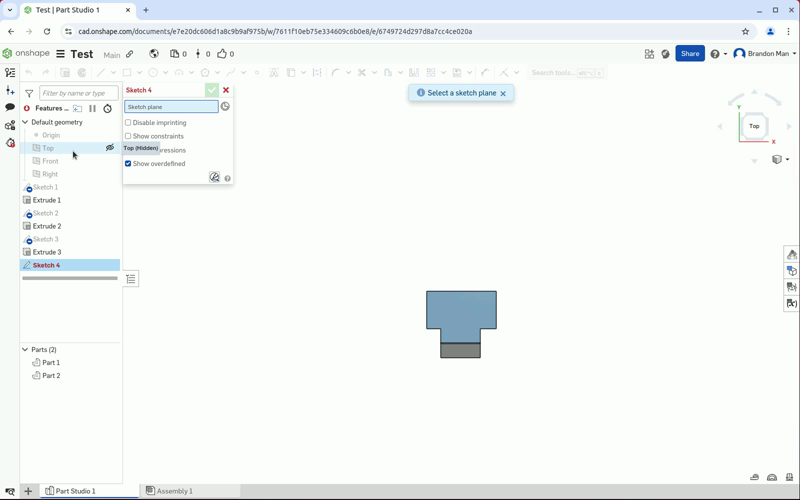
click(73, 150)
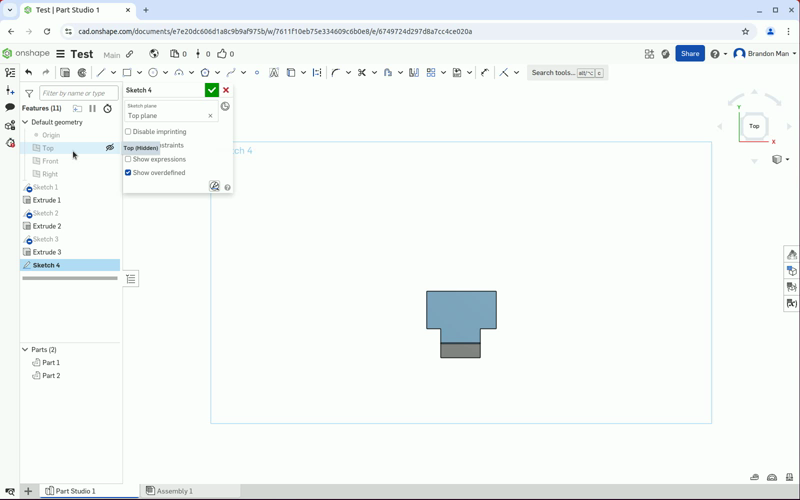
mouse_move(73, 352)
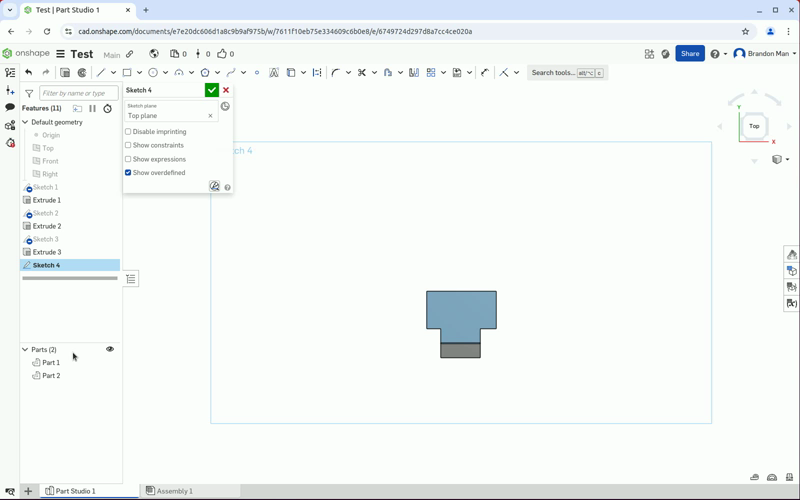
key(y)
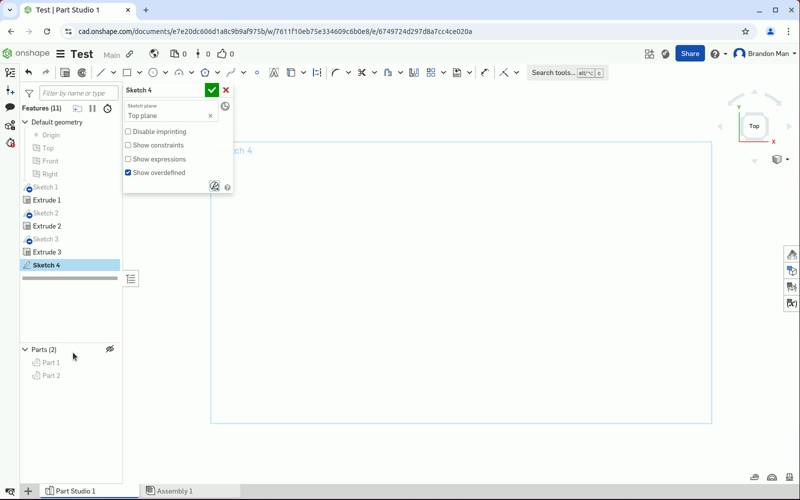
key(l)
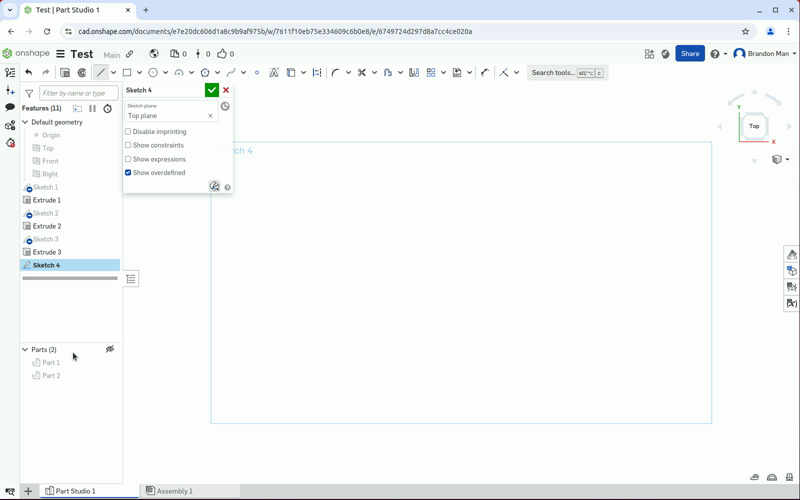
key_down(shift)
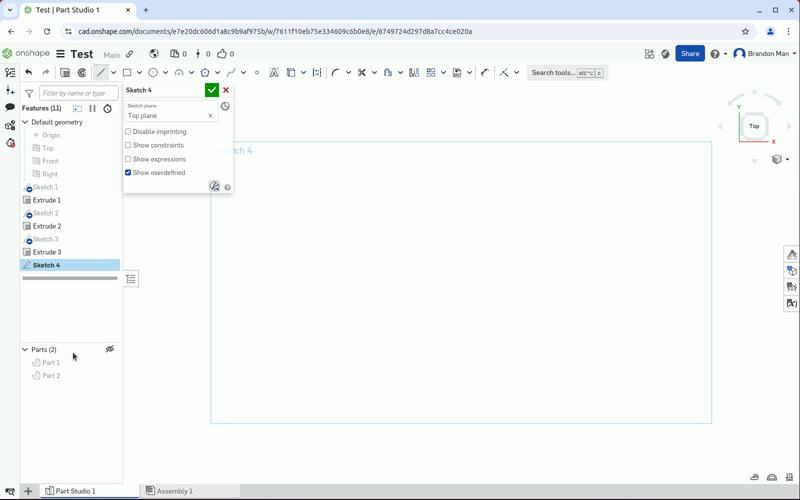
mouse_move(426, 395)
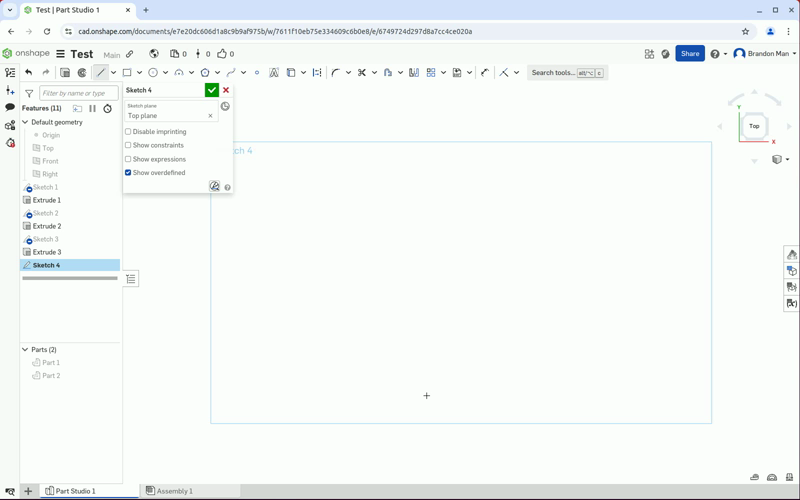
click(426, 395)
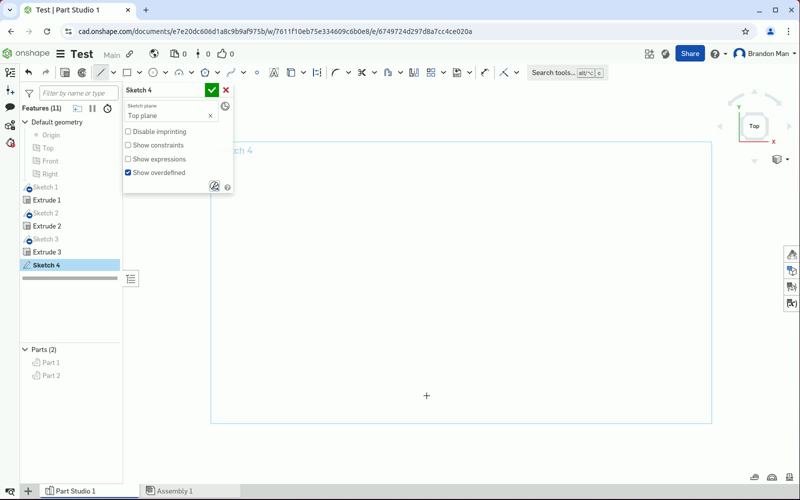
key_up(shift)
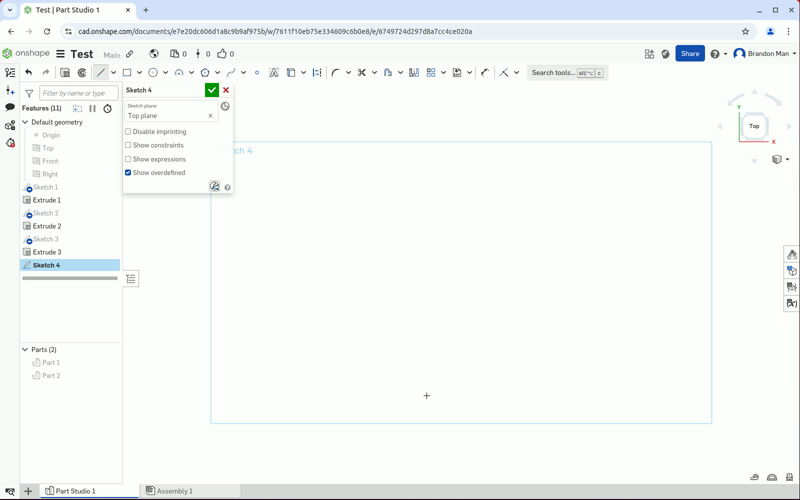
key_down(shift)
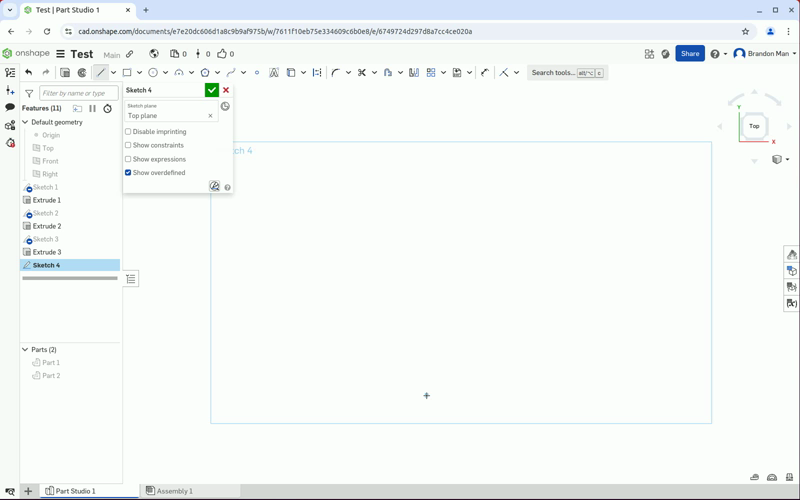
mouse_move(496, 395)
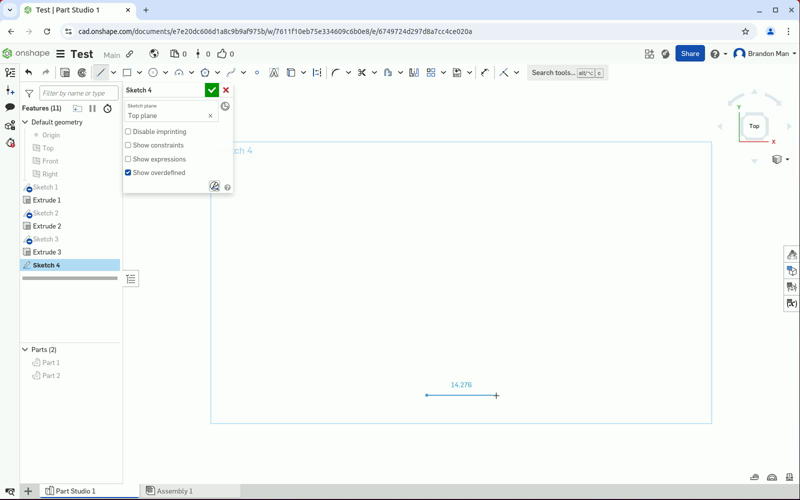
click(496, 395)
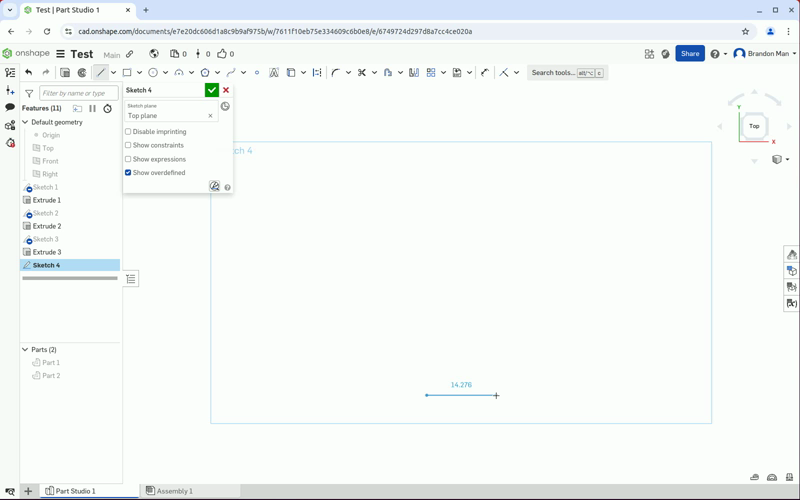
key_up(shift)
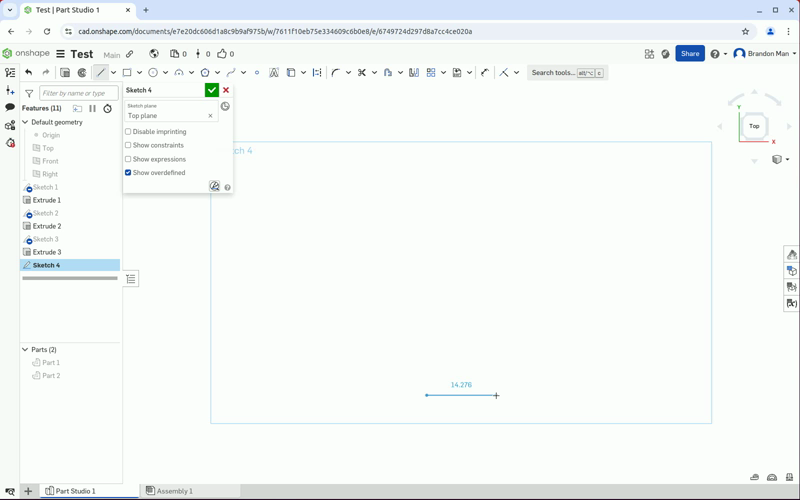
key_down(shift)
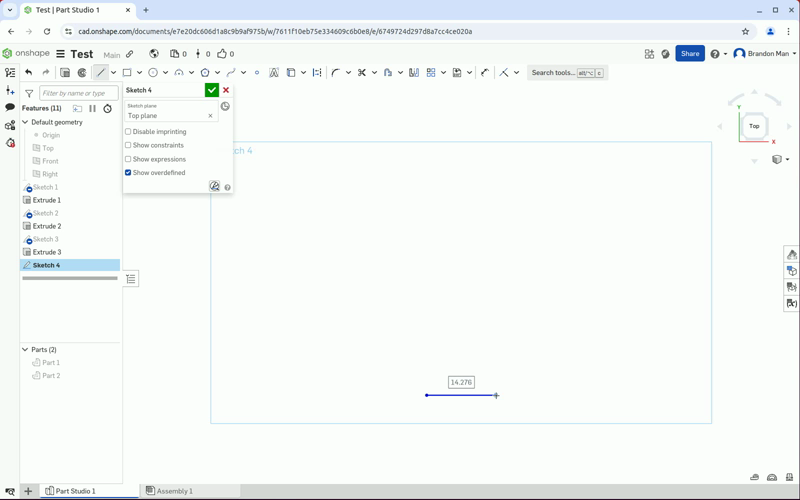
mouse_move(526, 395)
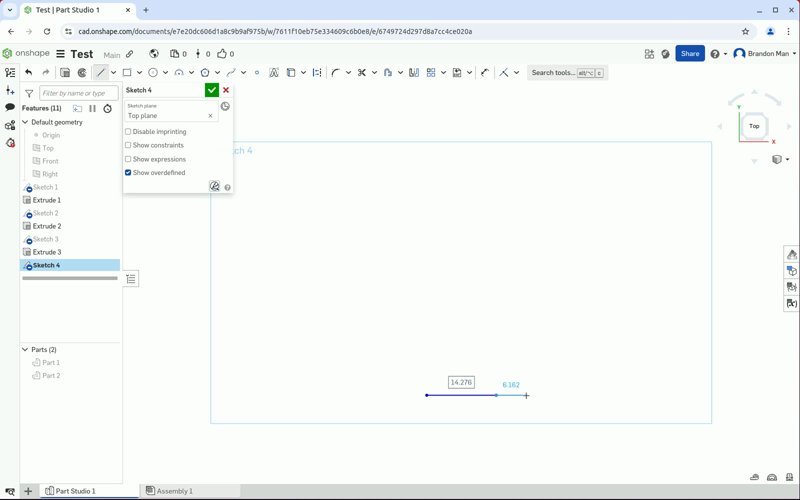
mouse_move(496, 357)
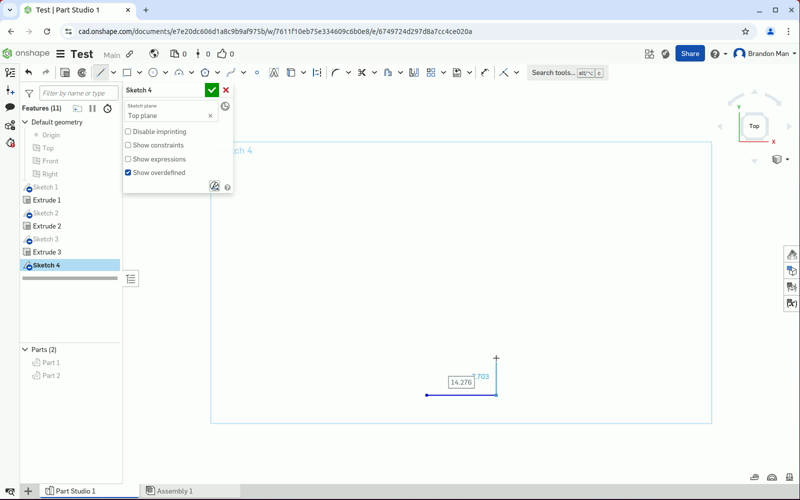
click(496, 357)
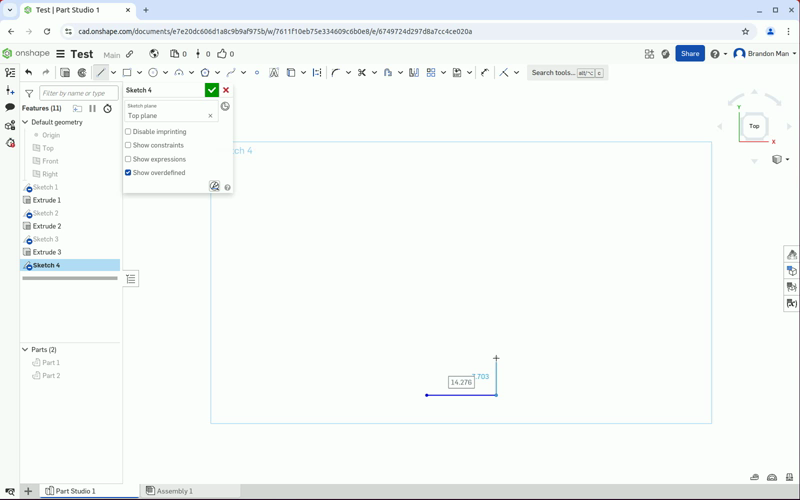
key_up(shift)
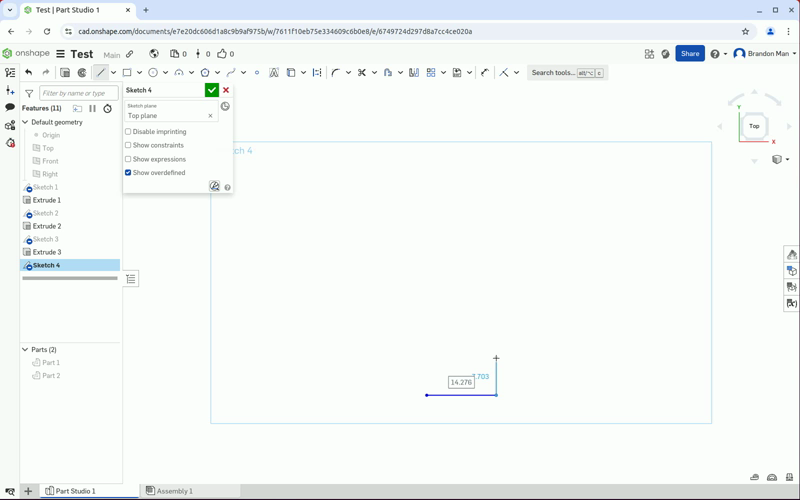
key_down(shift)
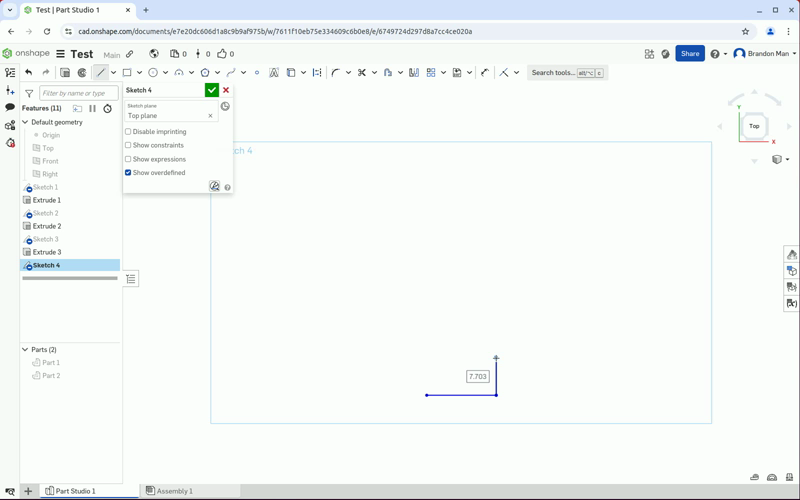
mouse_move(526, 357)
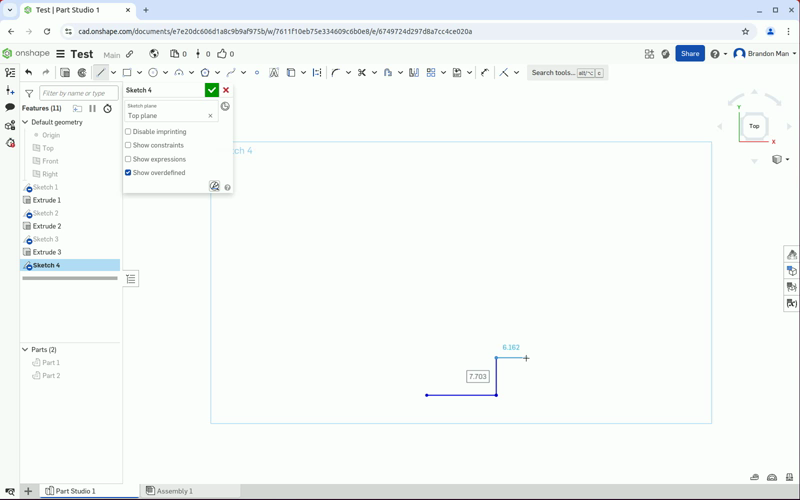
mouse_move(480, 357)
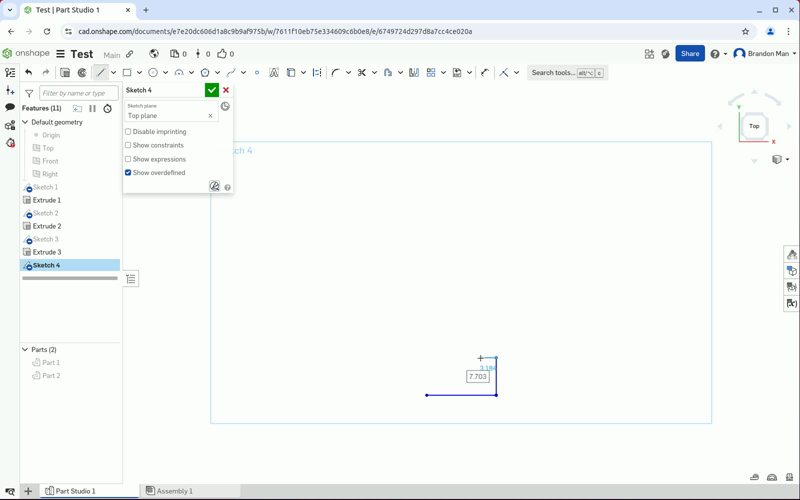
click(480, 357)
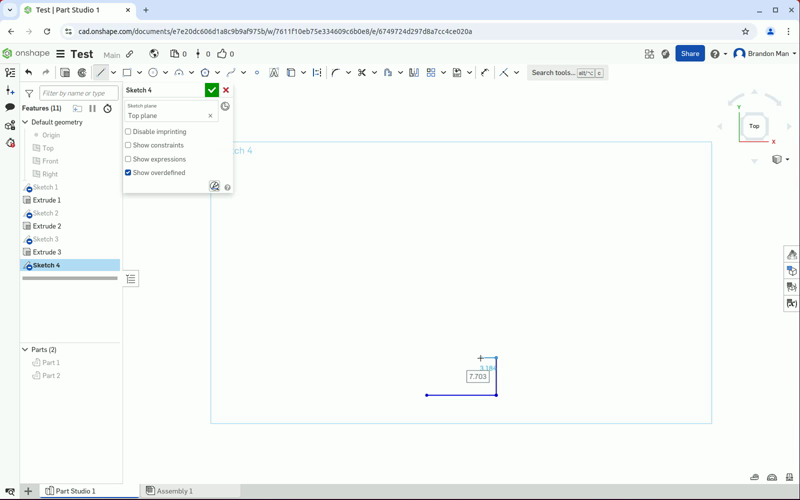
key_up(shift)
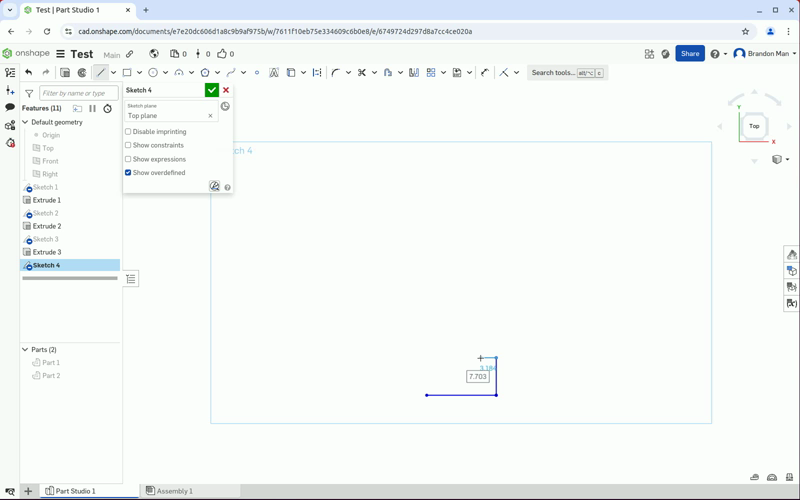
key_down(shift)
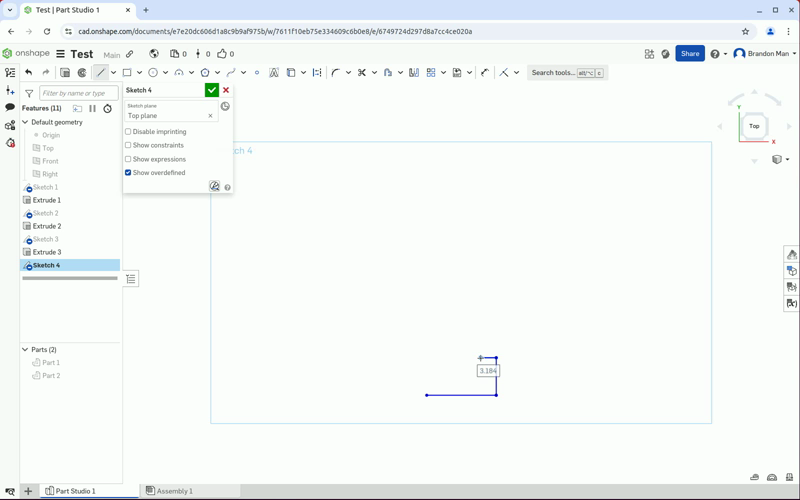
mouse_move(510, 357)
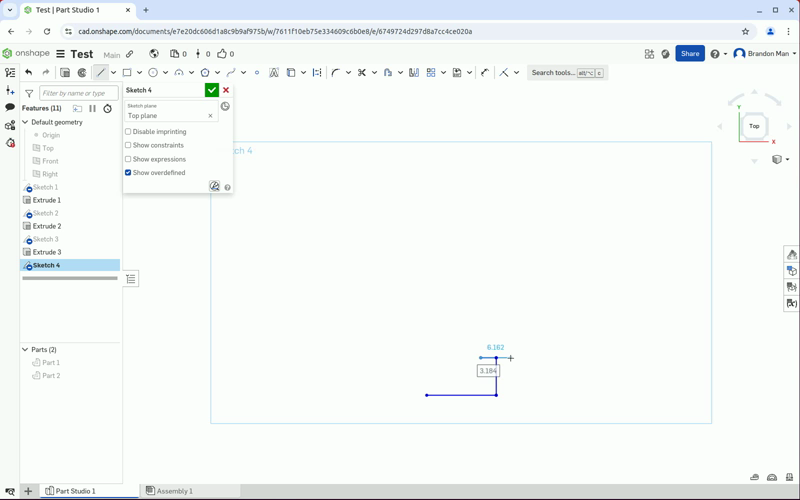
mouse_move(442, 357)
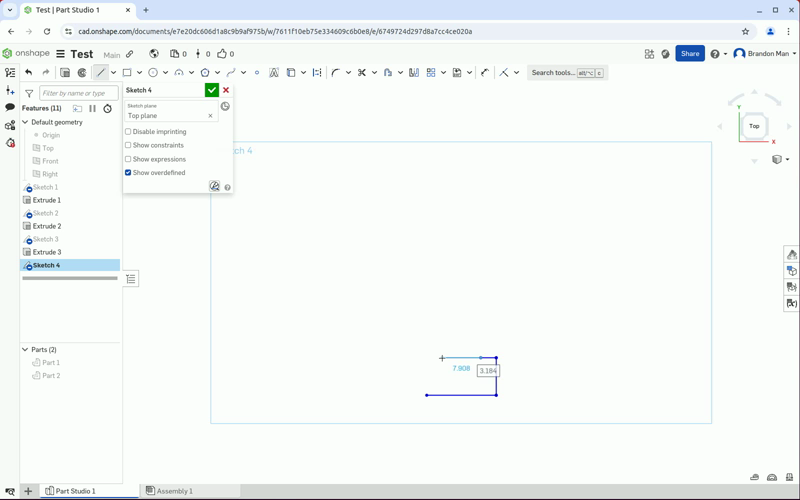
click(442, 357)
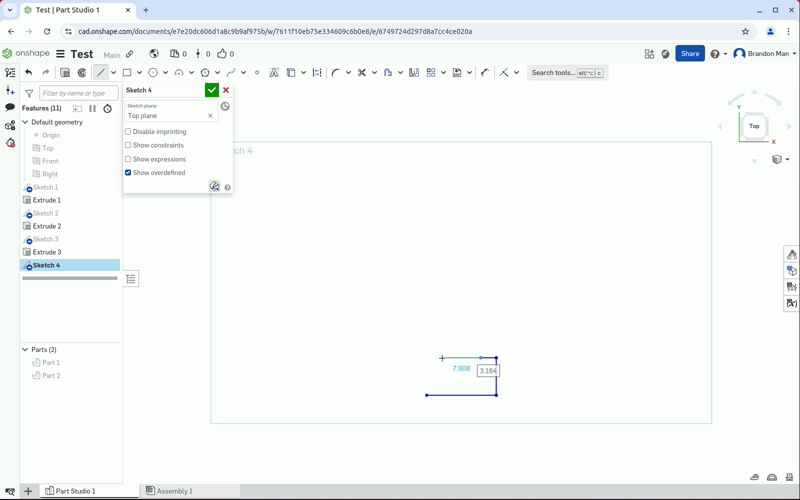
key_up(shift)
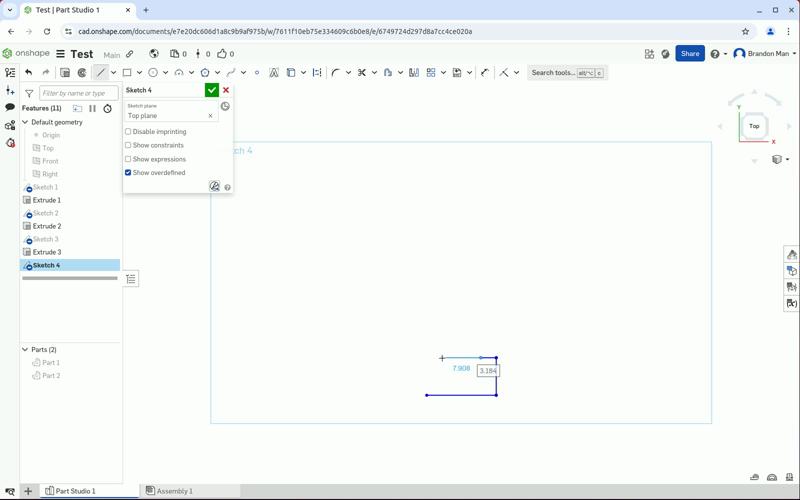
key_down(shift)
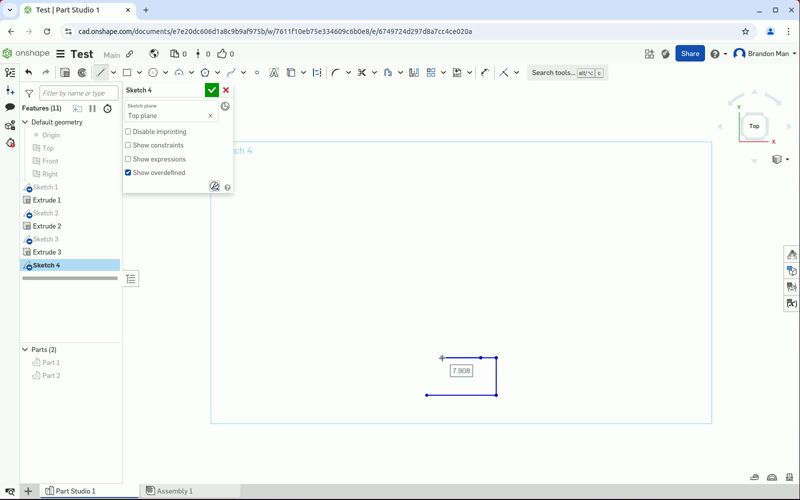
mouse_move(472, 357)
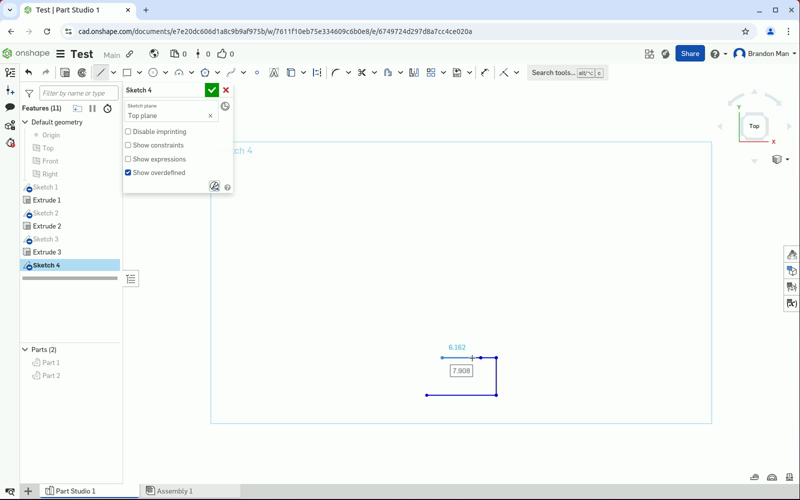
mouse_move(426, 357)
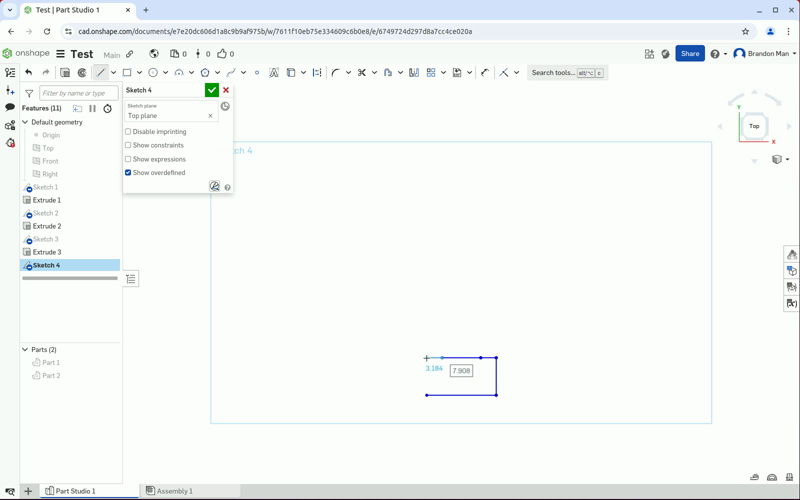
click(426, 357)
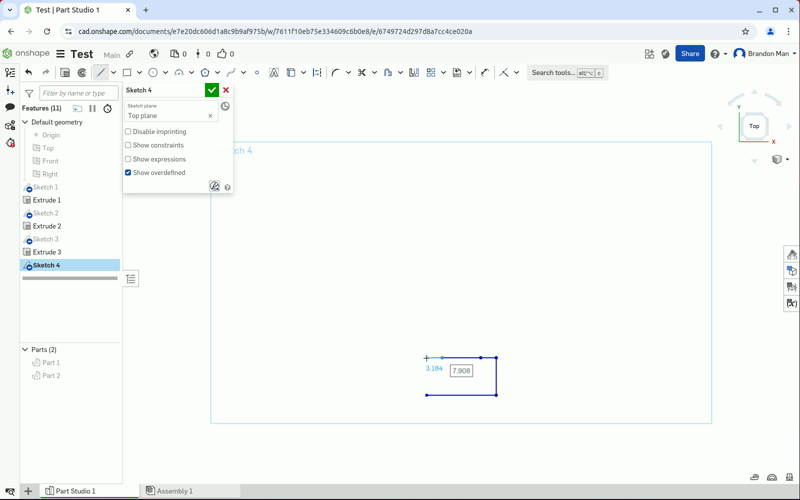
key_up(shift)
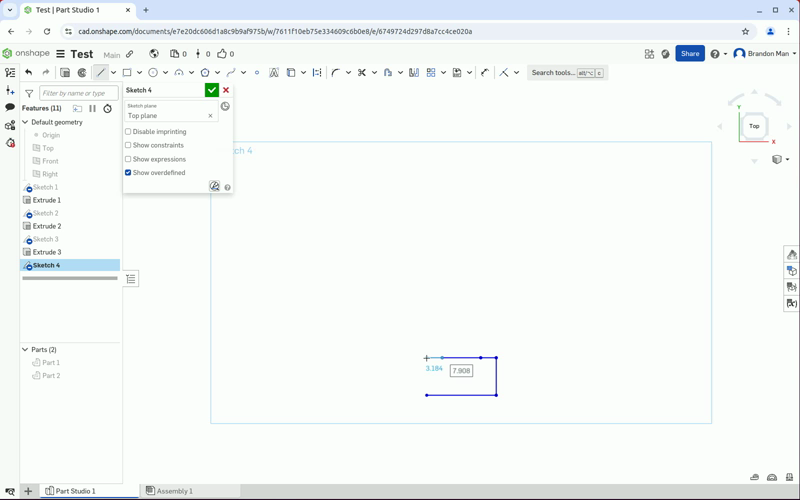
mouse_move(456, 357)
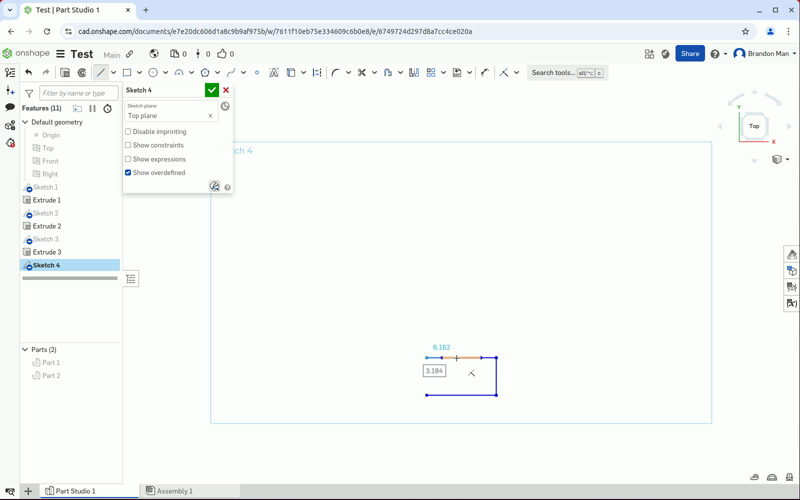
key_down(shift)
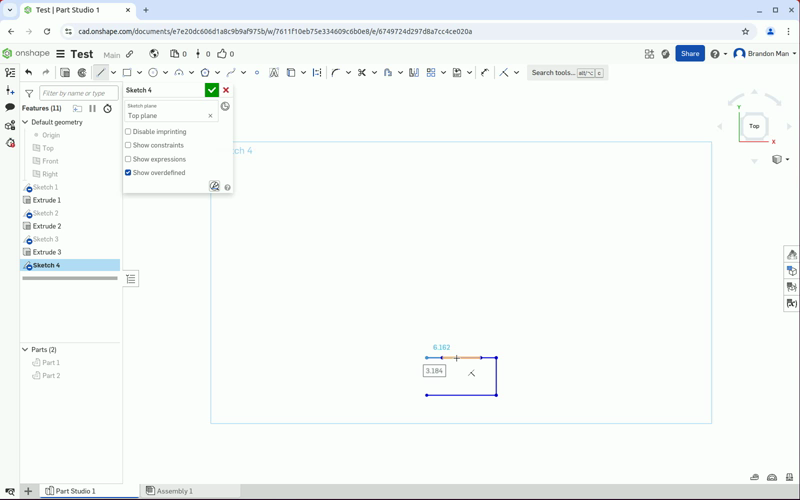
mouse_move(426, 395)
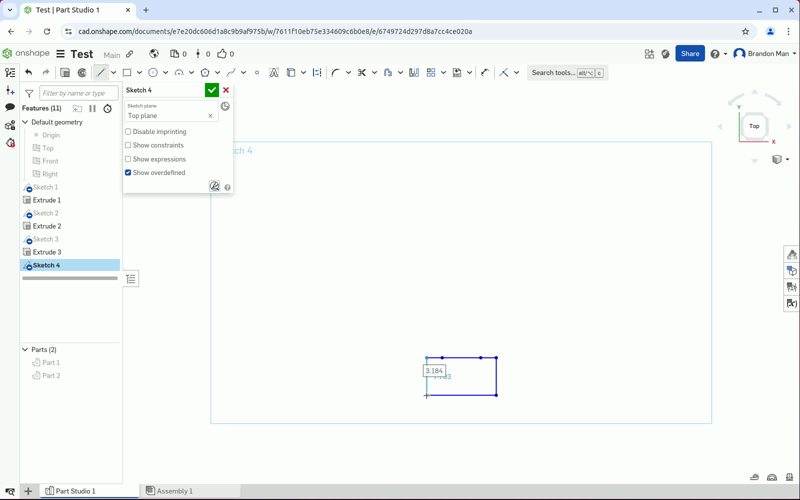
key_up(shift)
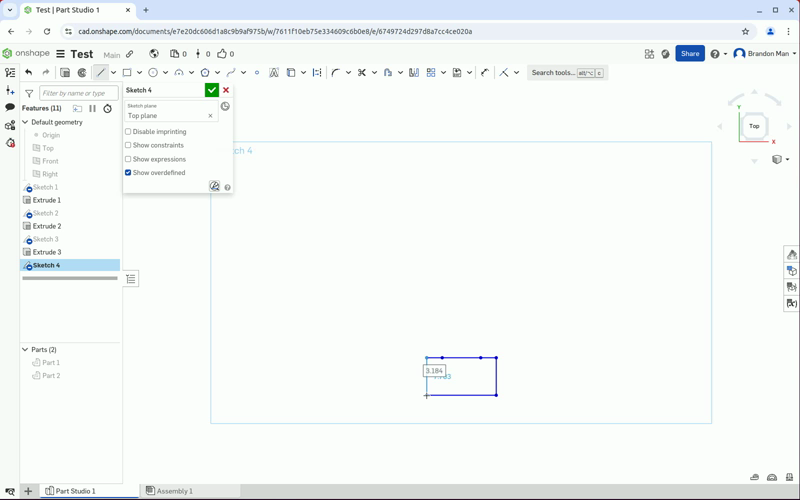
click(426, 395)
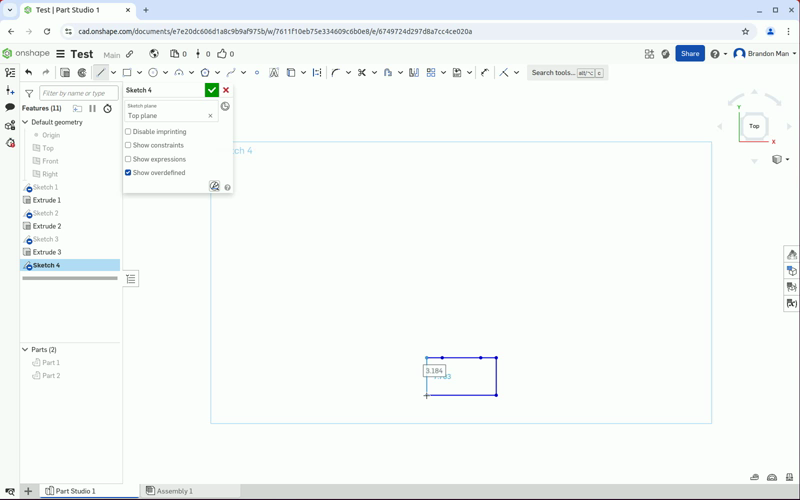
key(esc)
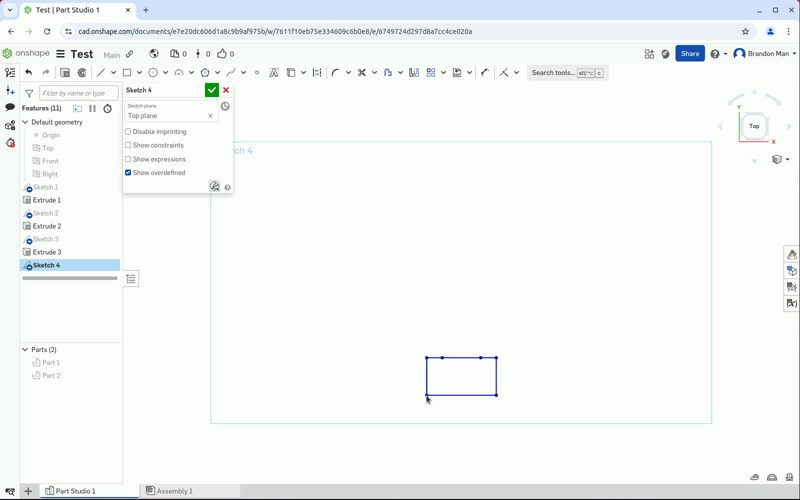
mouse_move(444, 374)
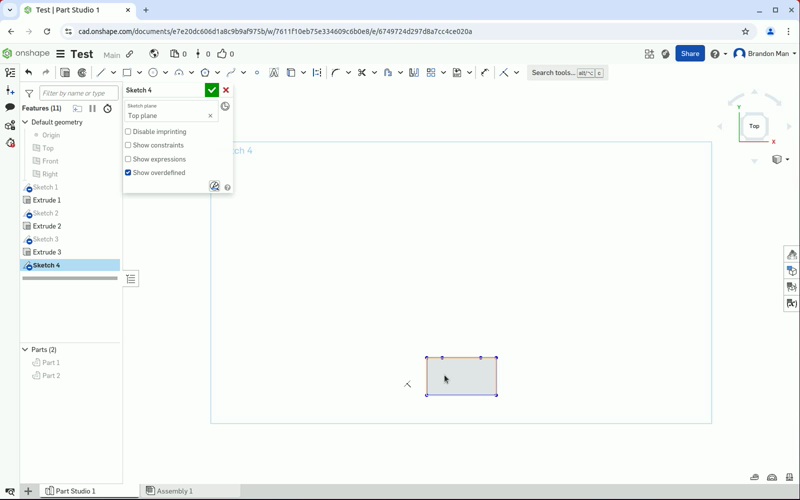
click(444, 374)
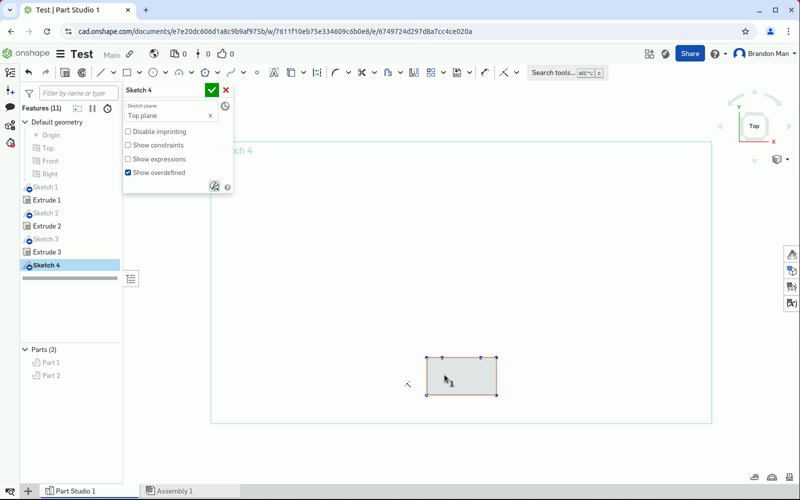
mouse_move(73, 352)
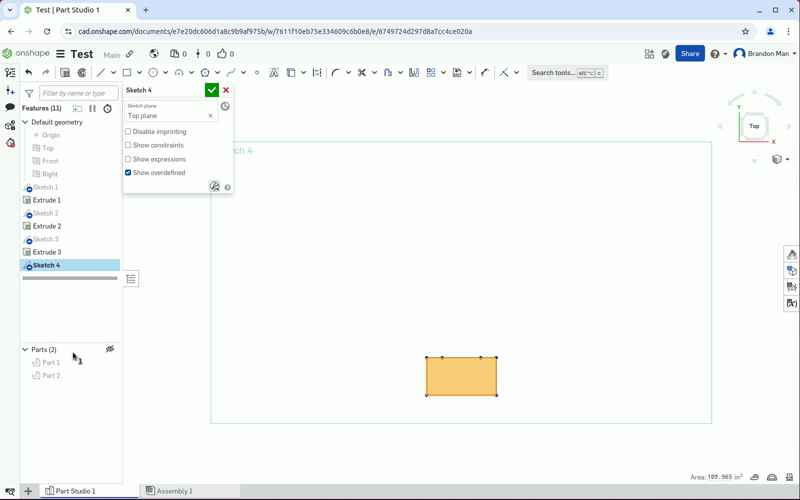
key(shift+y)
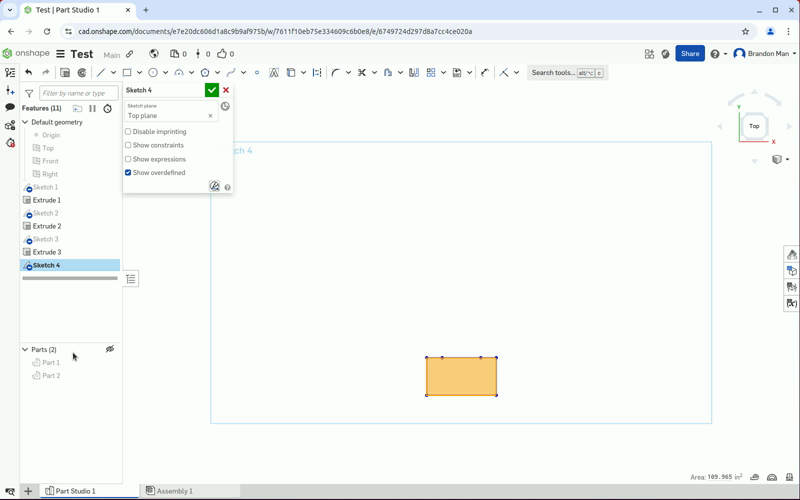
key(shift+e)
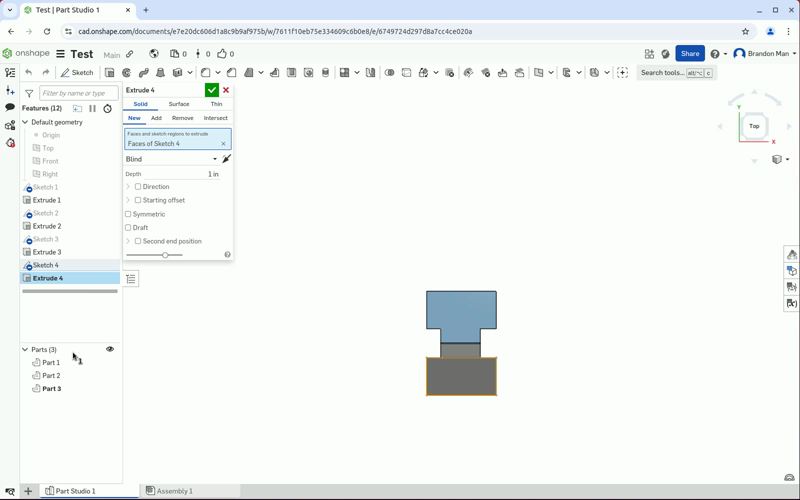
mouse_move(143, 106)
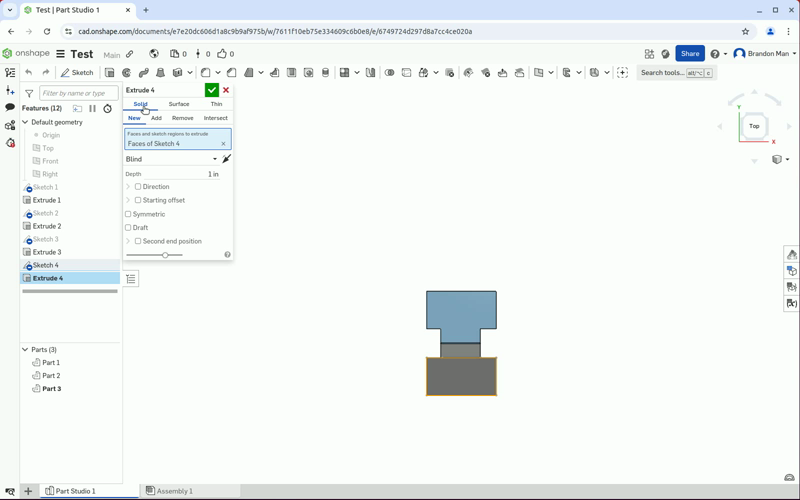
click(143, 106)
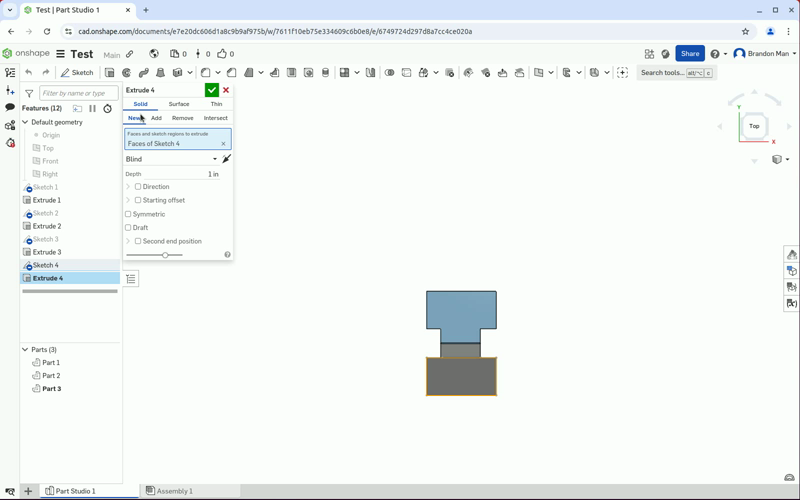
mouse_move(137, 120)
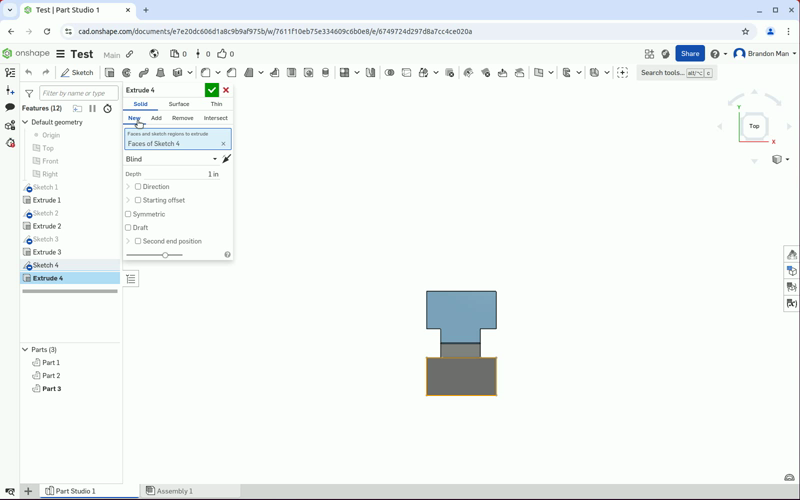
click(137, 120)
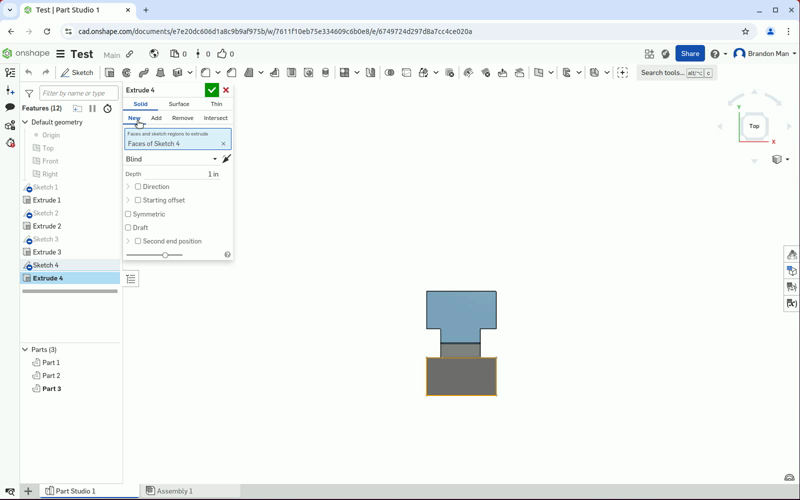
key(tab, 4)
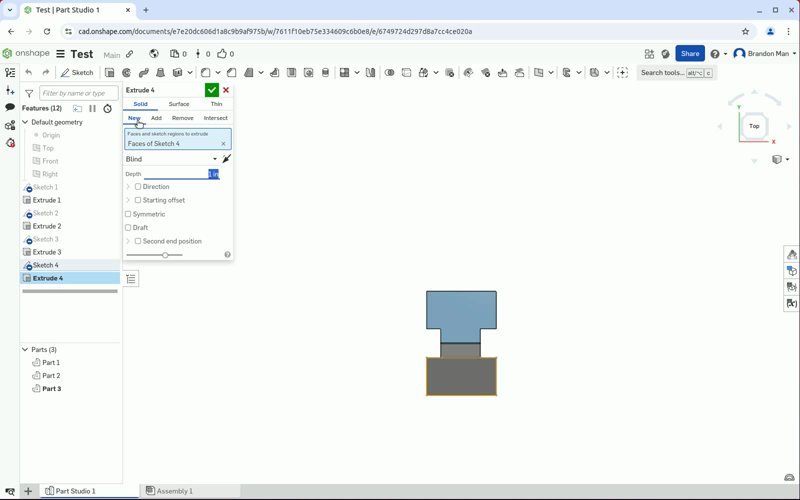
text(-0.963)
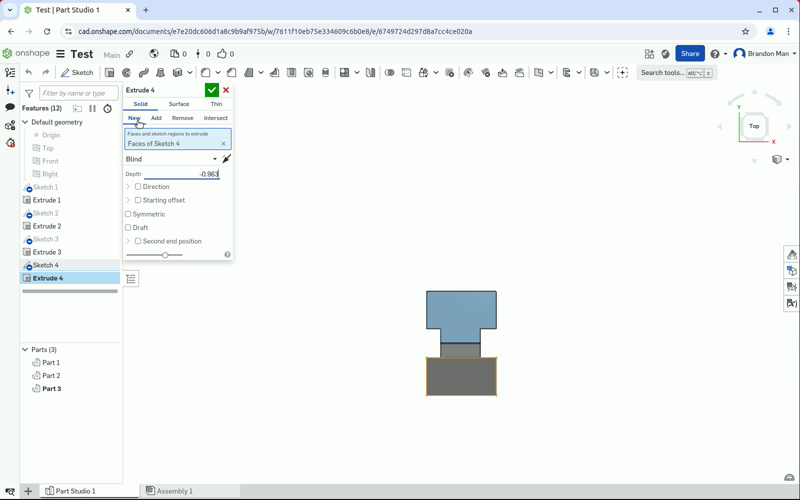
key(enter)
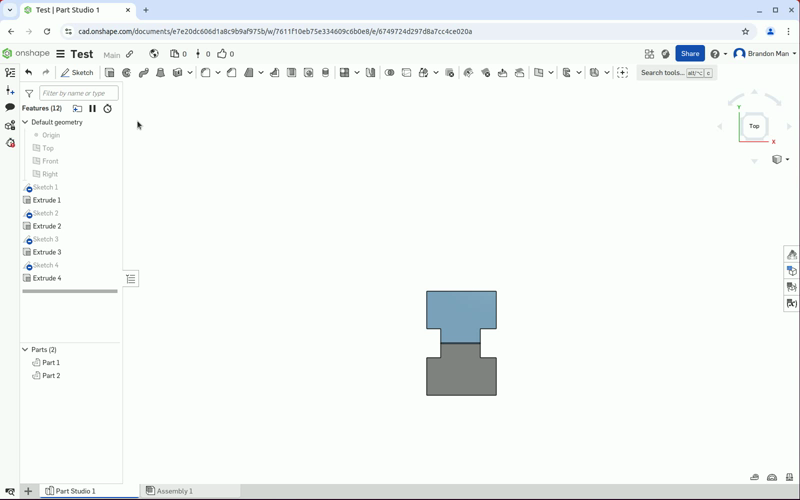
key(shift+h)
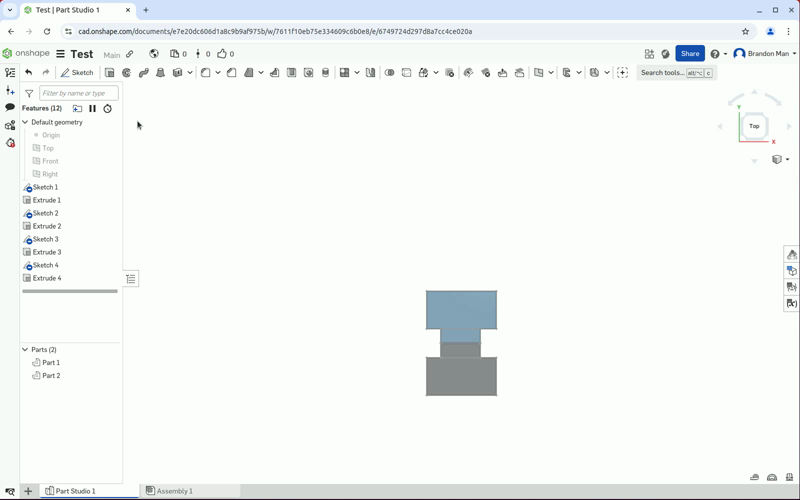
key(shift+h)
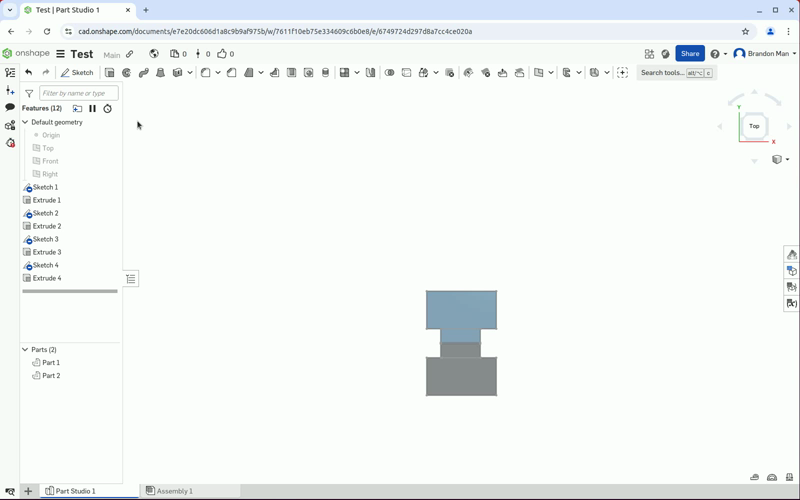
key(shift+7)
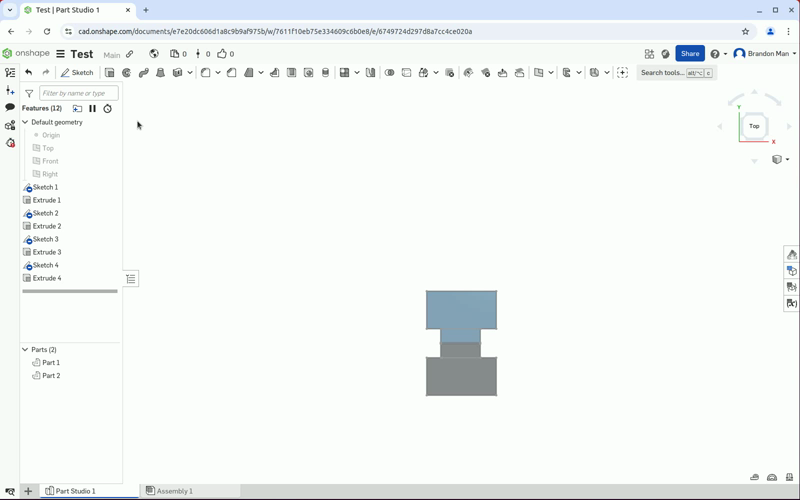
key(up, 3)
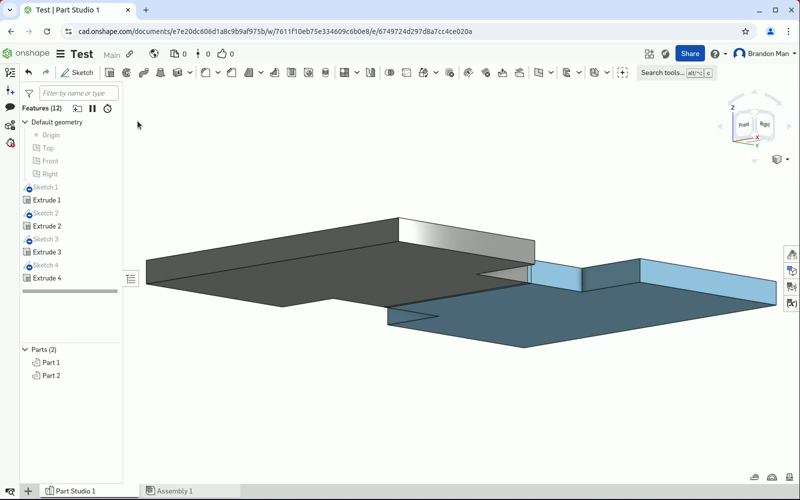
key(left, 3)
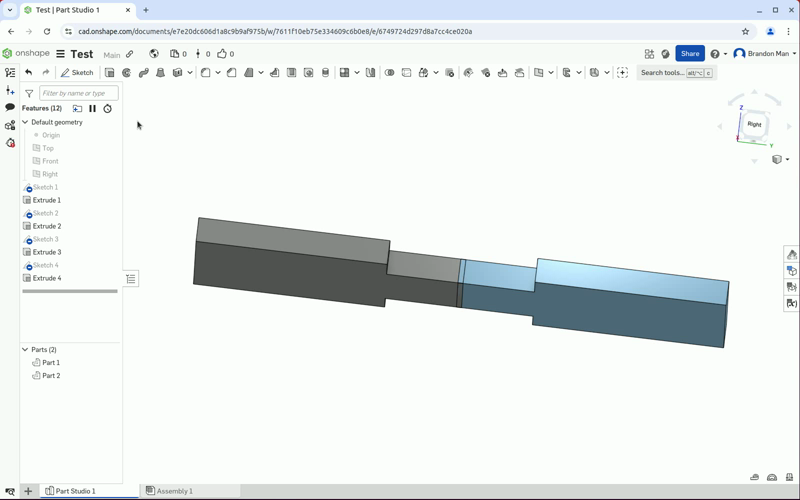
key(right, 3)
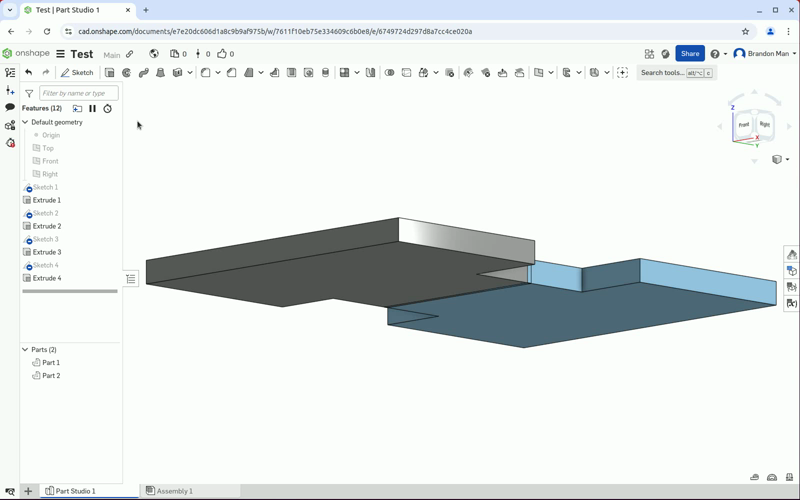
key(down, 3)
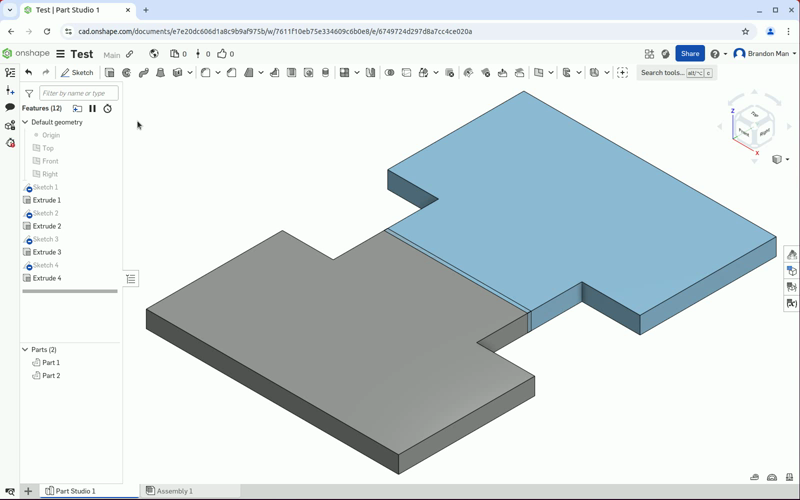
mouse_move(73, 189)
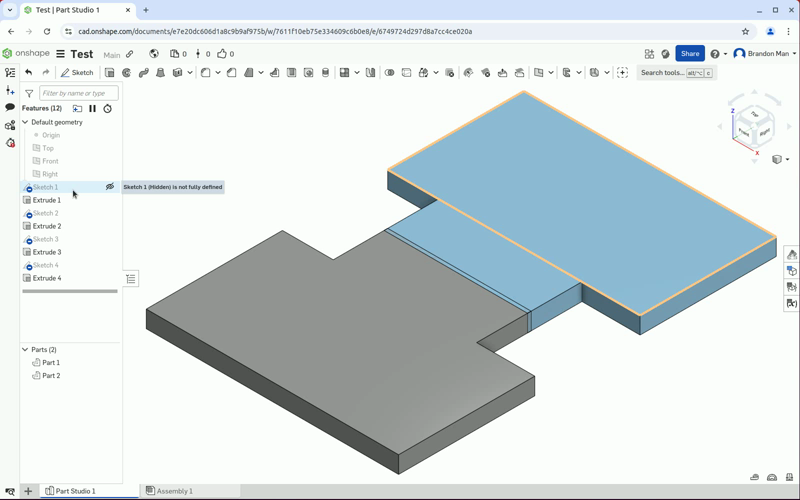
click(73, 189)